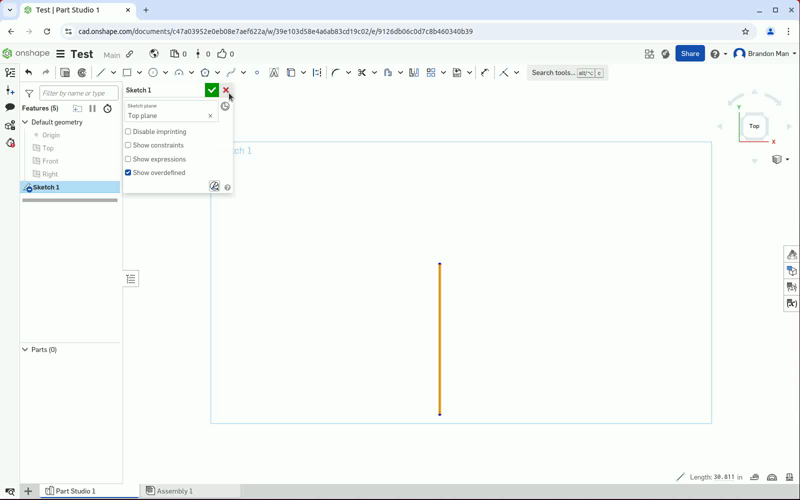
key(shift+h)
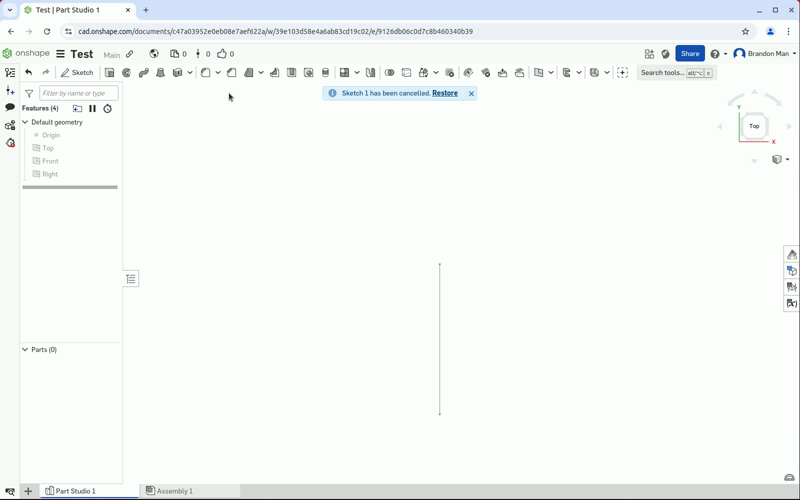
mouse_move(73, 352)
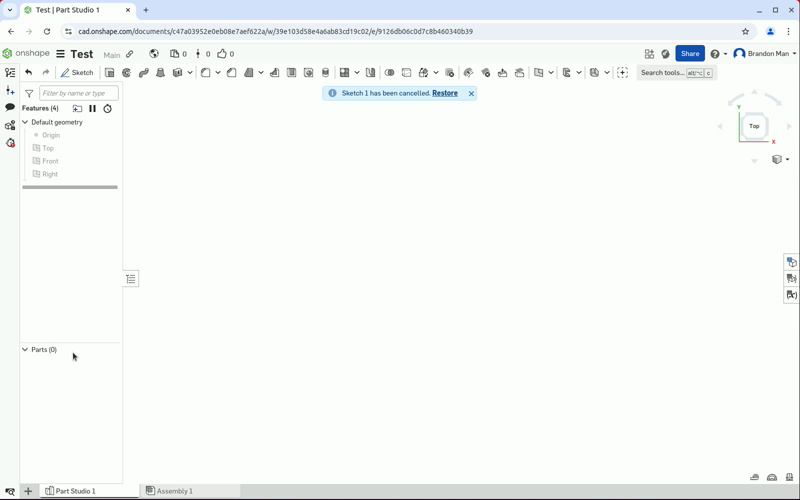
key(y)
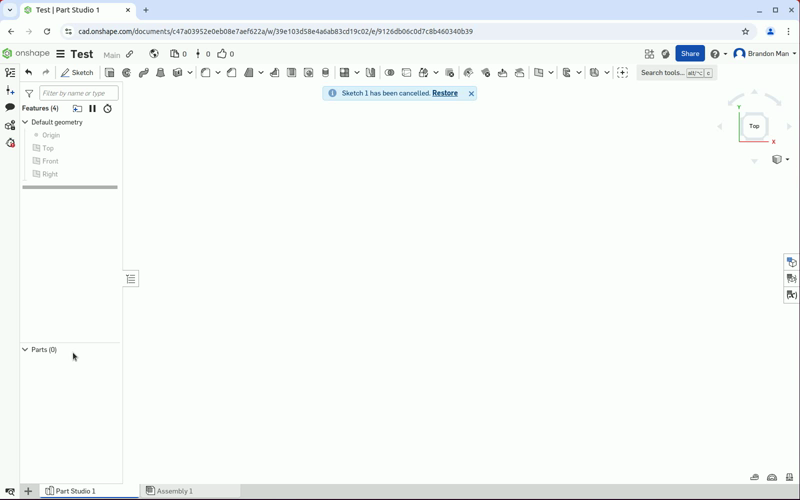
key(shift+p)
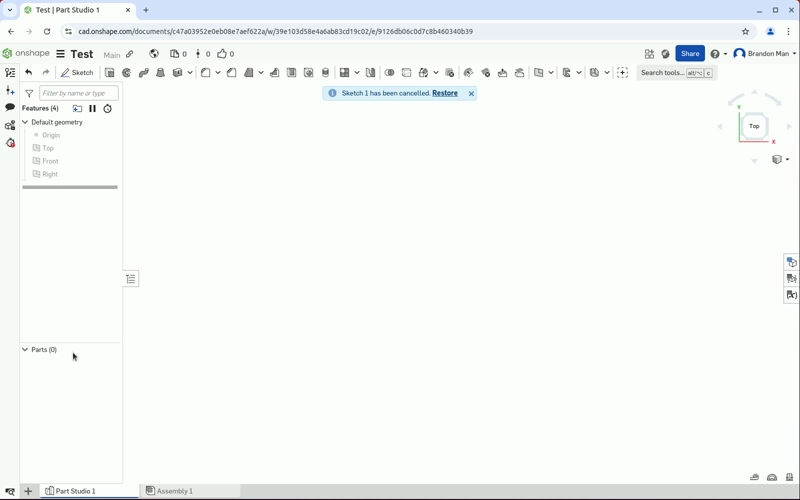
key(space)
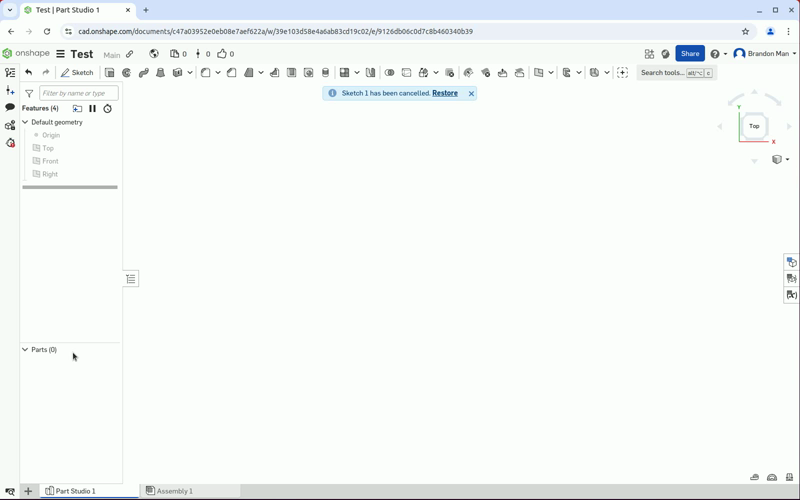
key_down(shift)
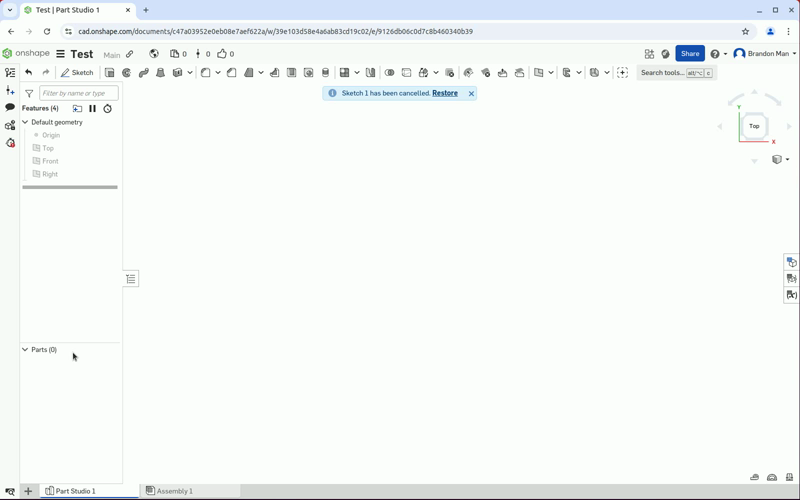
key(up)
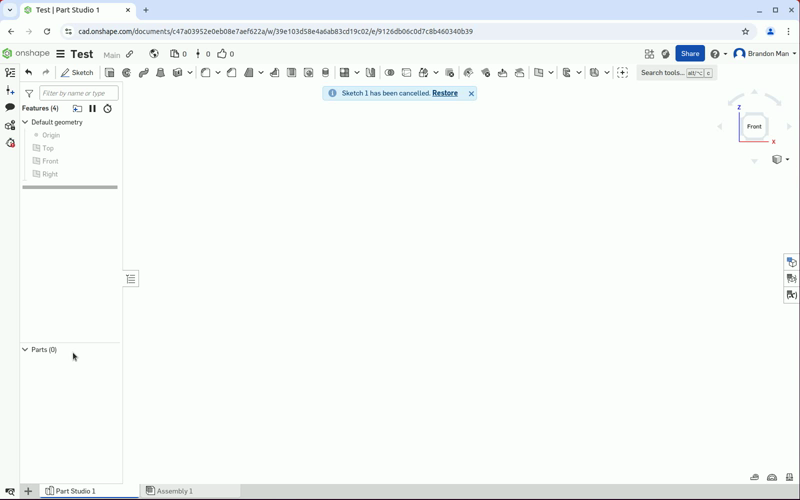
key_up(shift)
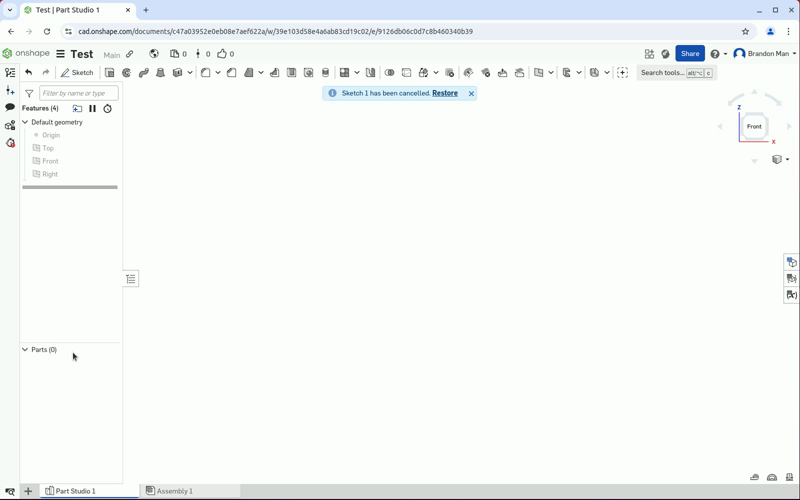
mouse_move(73, 352)
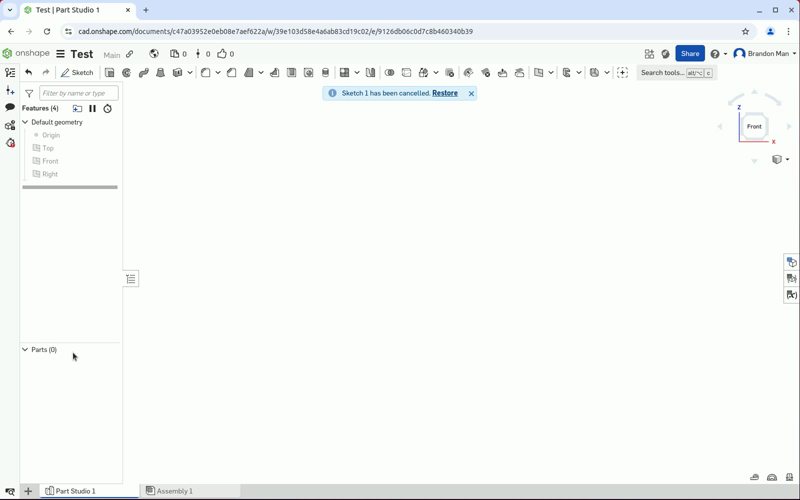
key(shift+y)
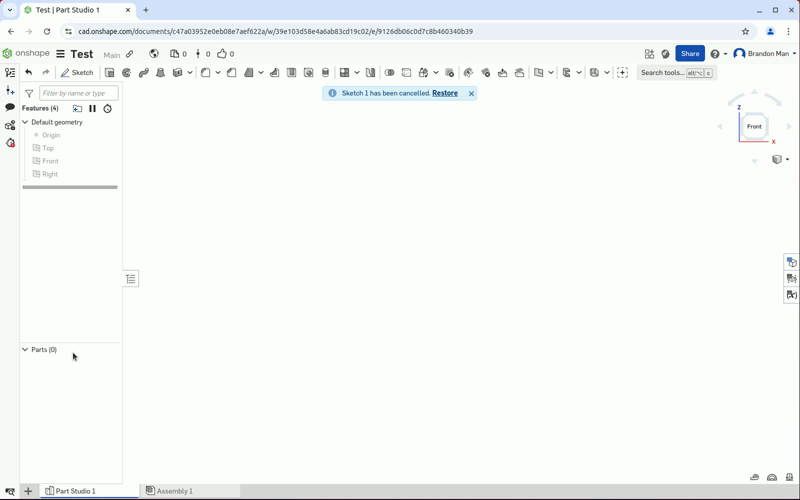
key(shift+s)
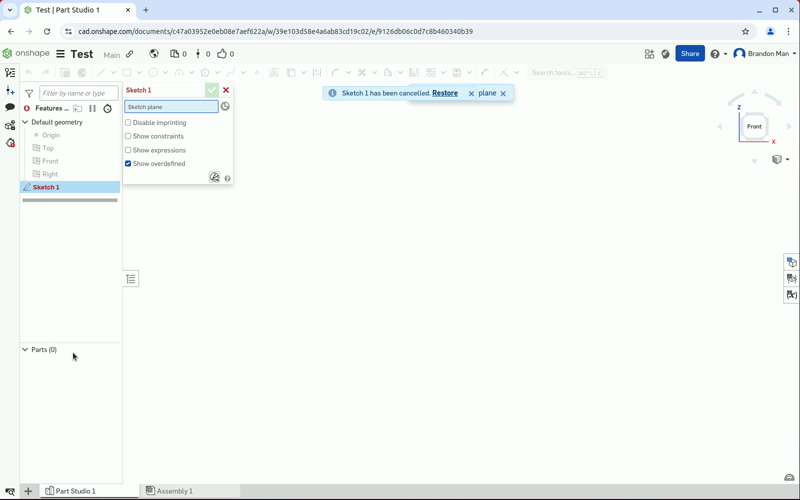
mouse_move(73, 163)
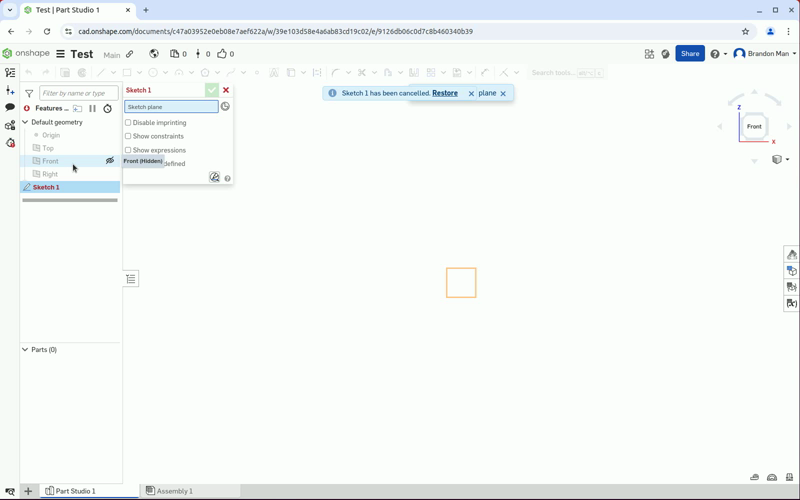
click(73, 163)
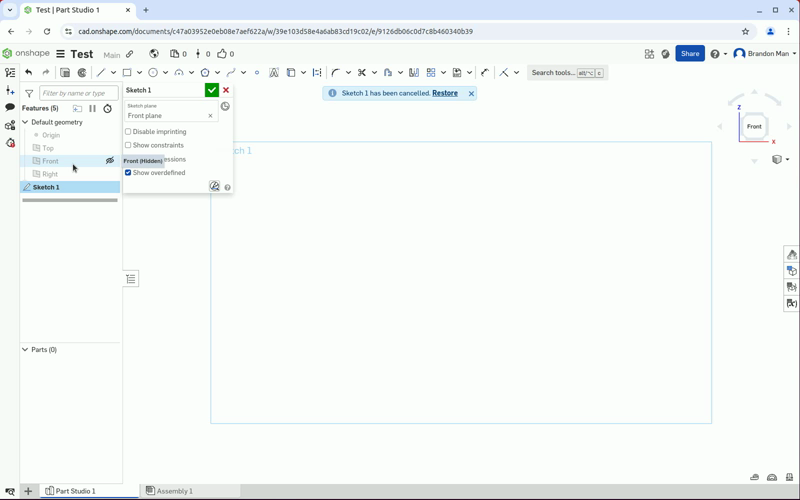
mouse_move(73, 352)
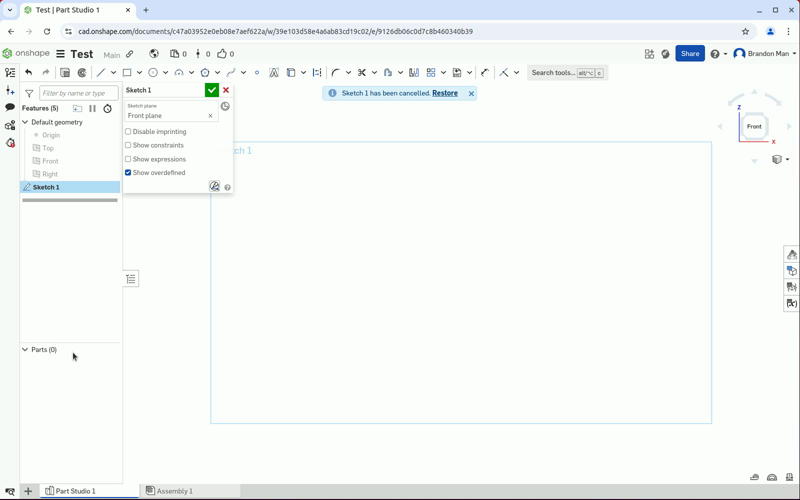
key(y)
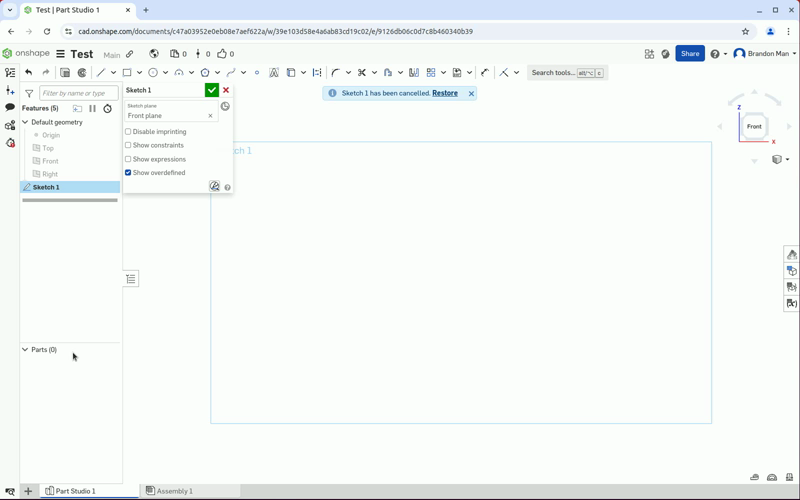
key(c)
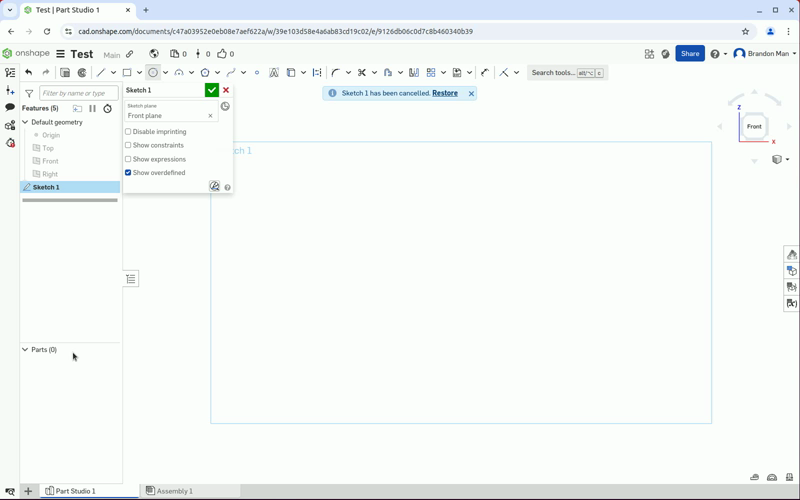
key_down(shift)
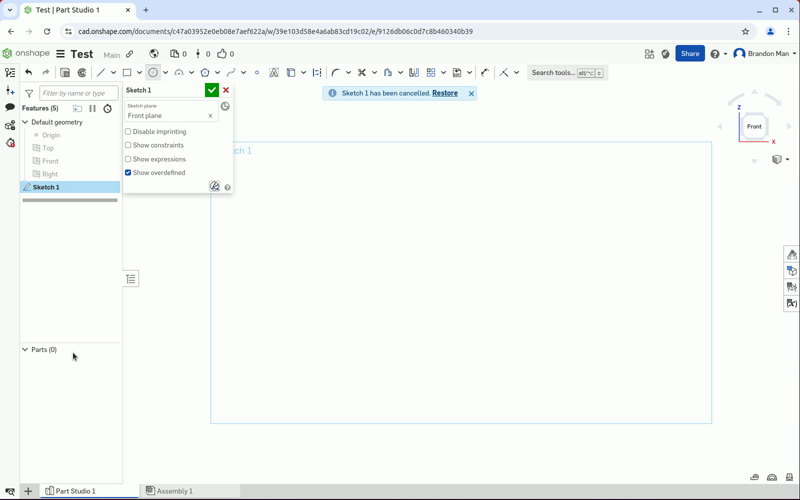
mouse_move(461, 282)
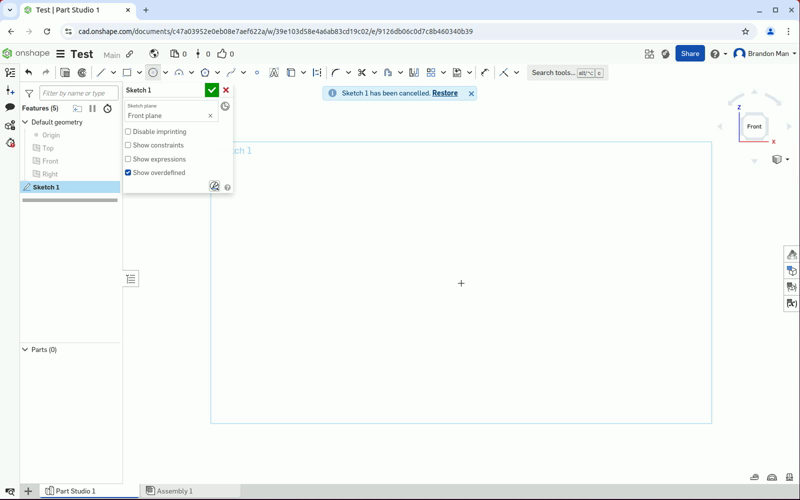
click(461, 282)
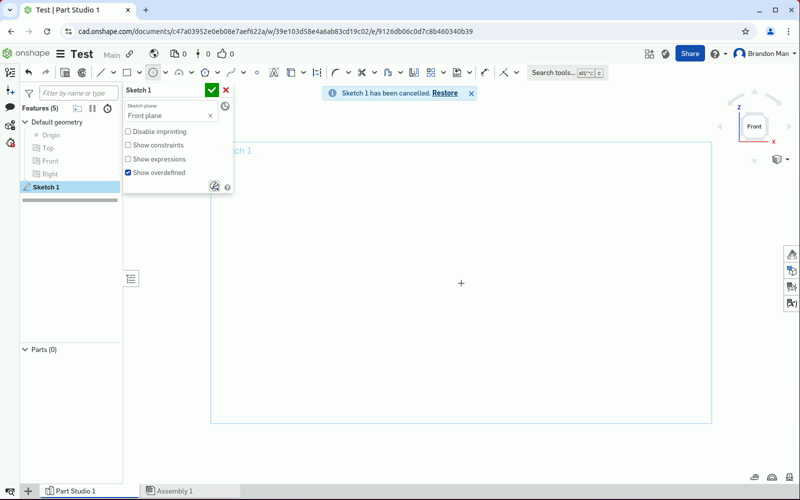
key_up(shift)
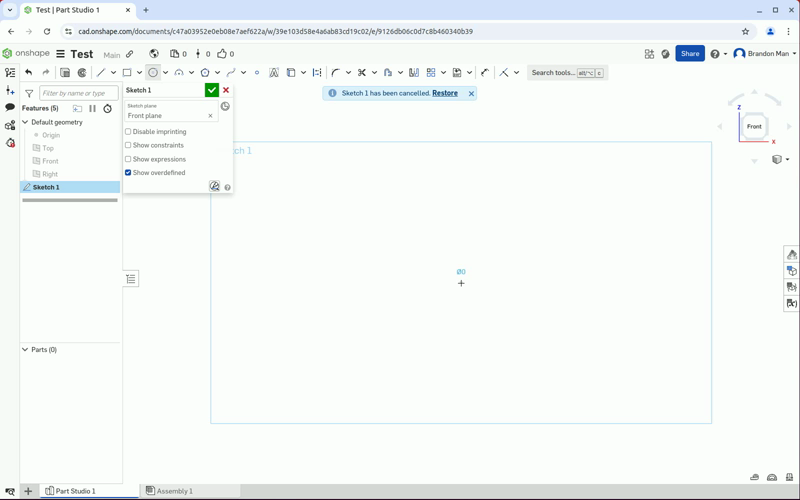
mouse_move(482, 282)
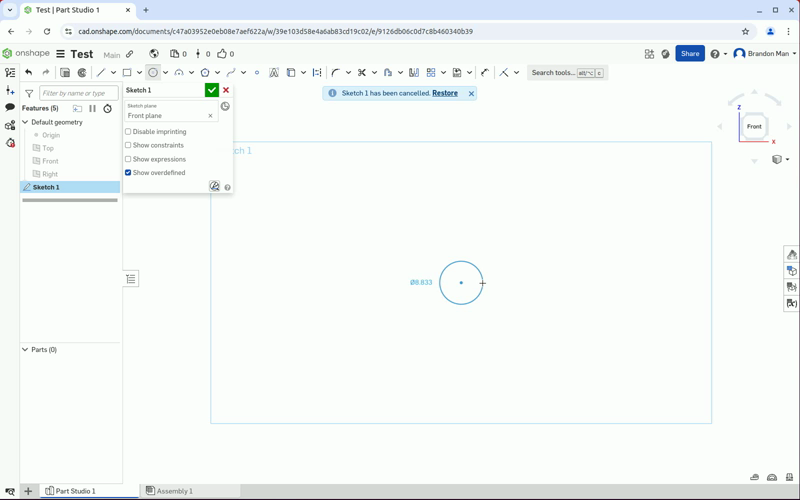
click(482, 282)
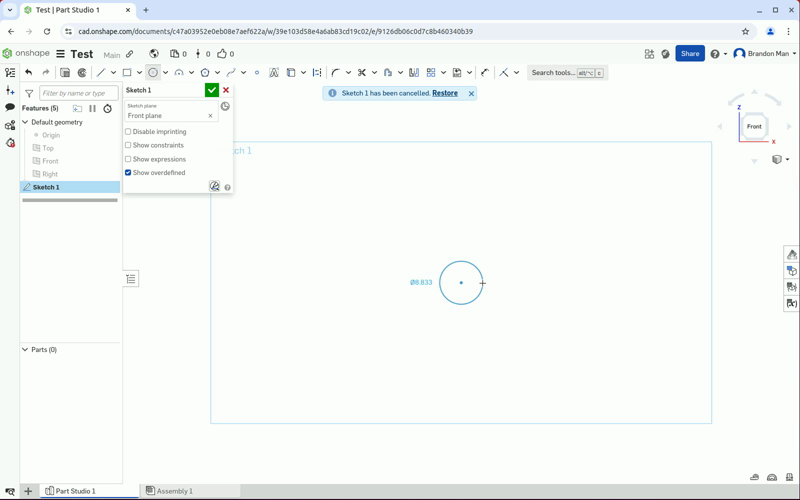
key(esc)
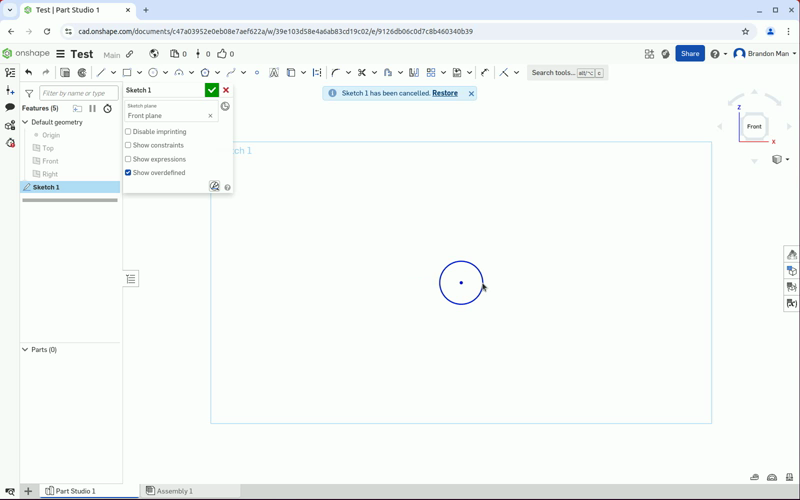
mouse_move(472, 278)
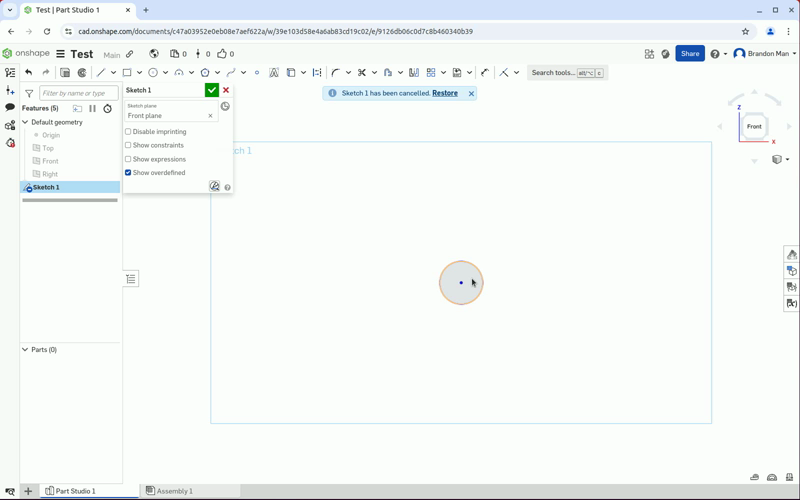
scroll(6)
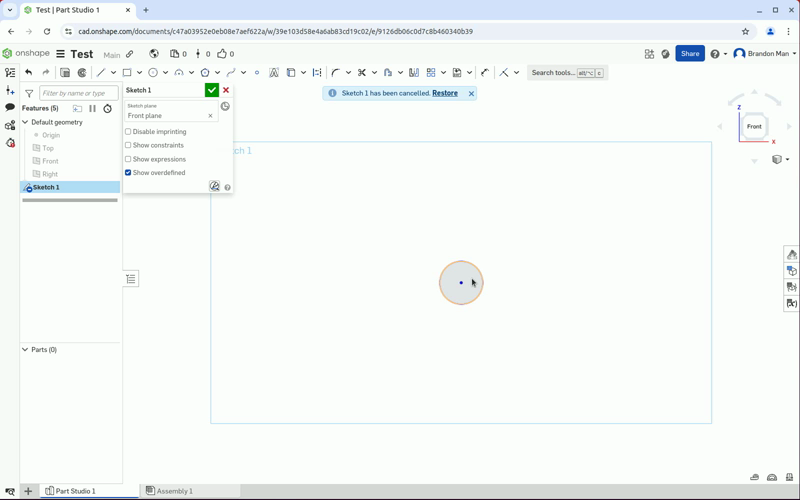
scroll(6)
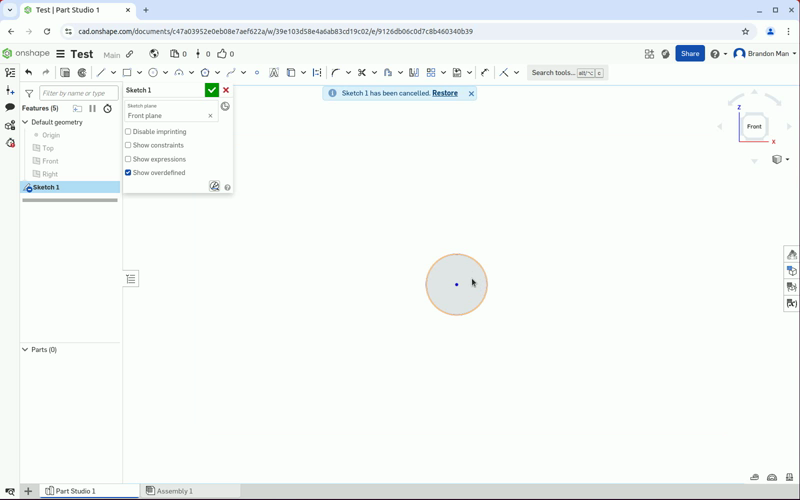
scroll(6)
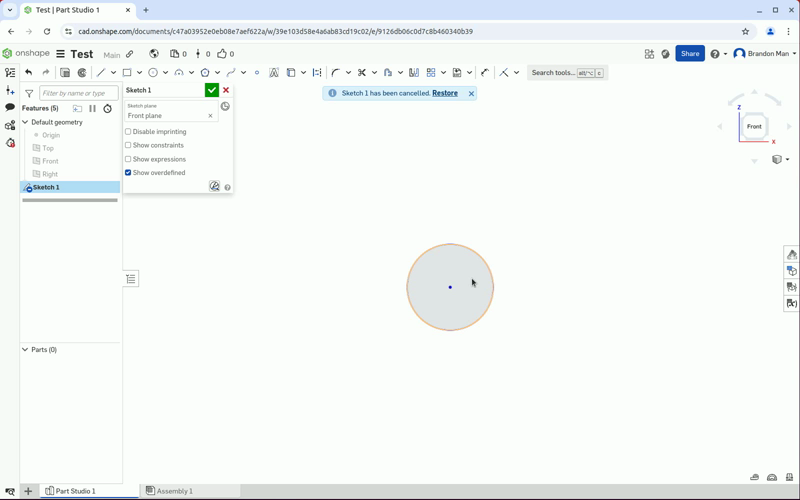
scroll(6)
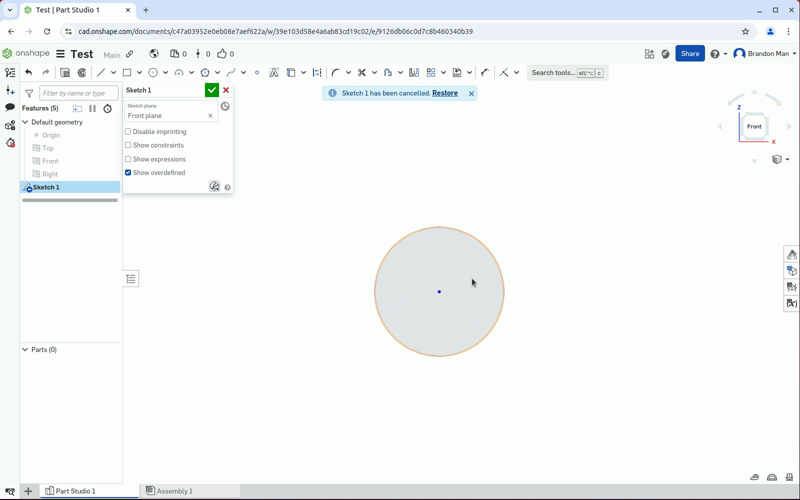
scroll(6)
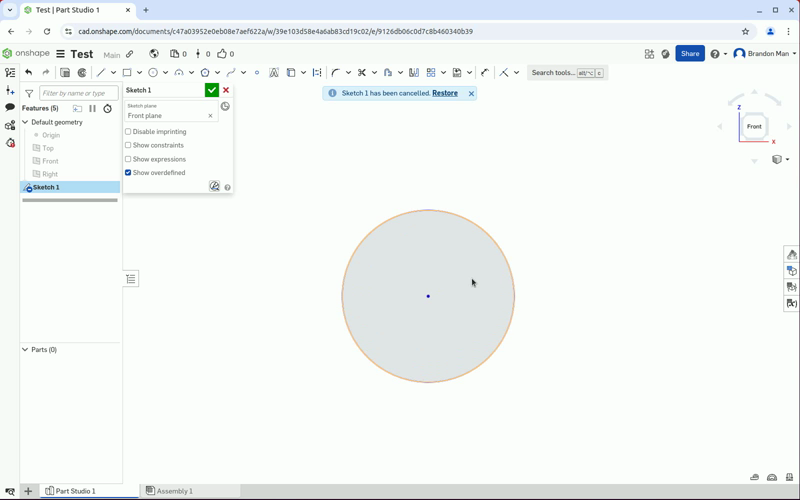
scroll(6)
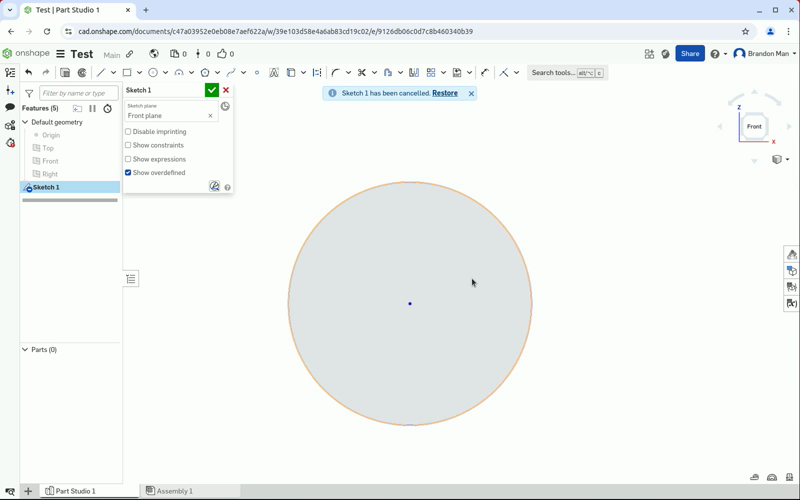
scroll(6)
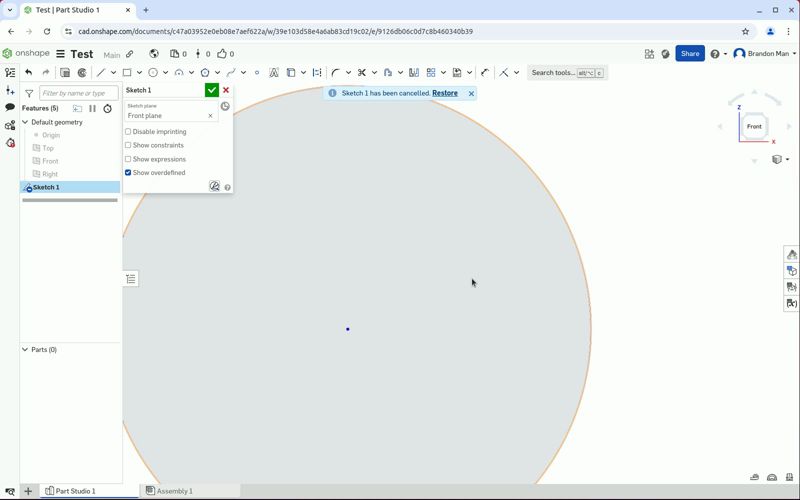
click(472, 278)
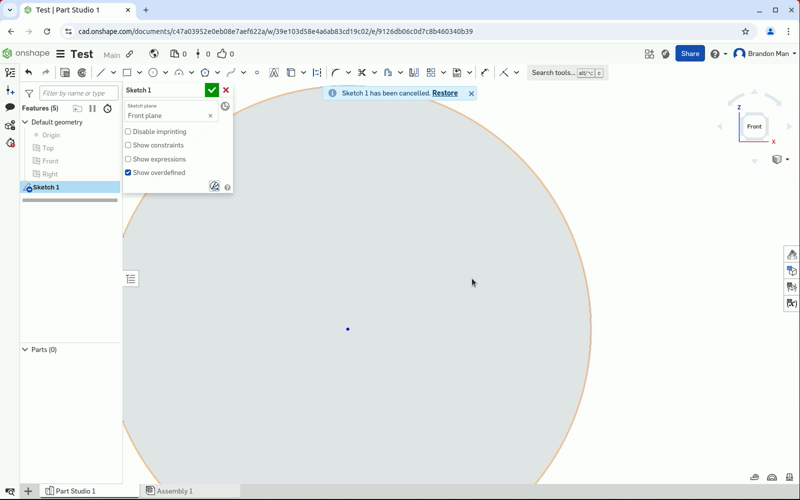
scroll(-6)
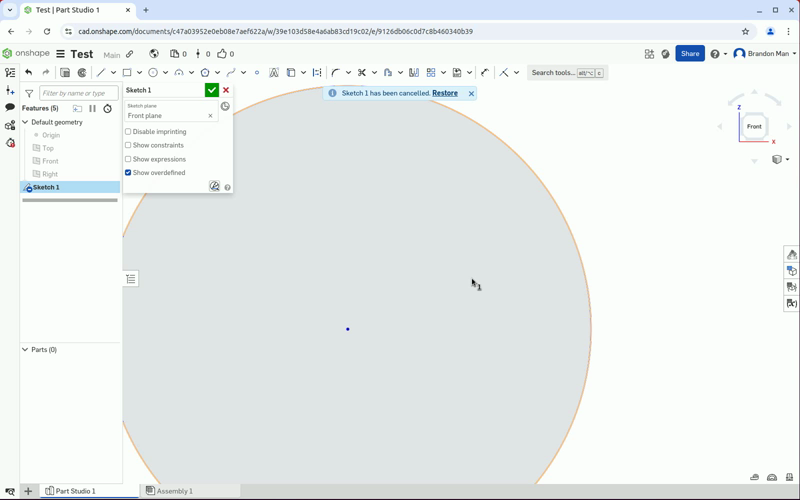
scroll(-6)
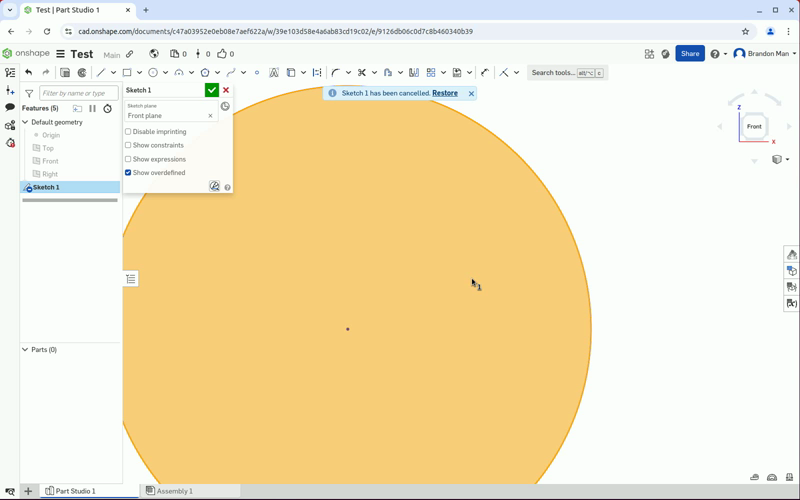
scroll(-6)
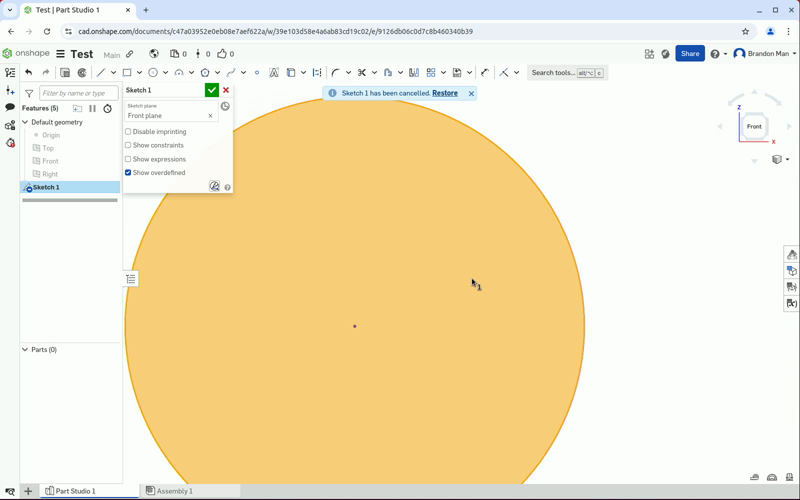
scroll(-6)
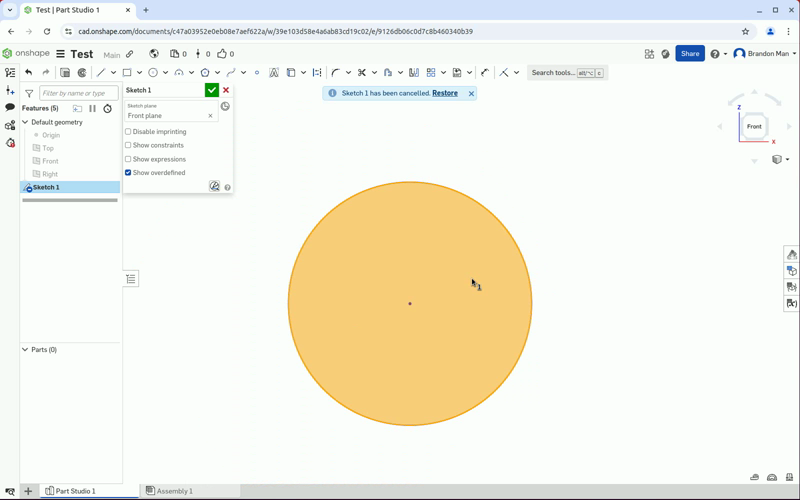
scroll(-6)
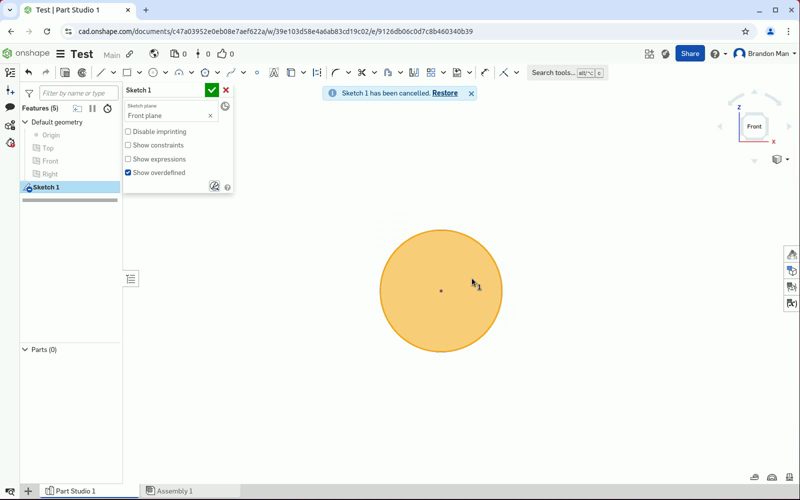
scroll(-6)
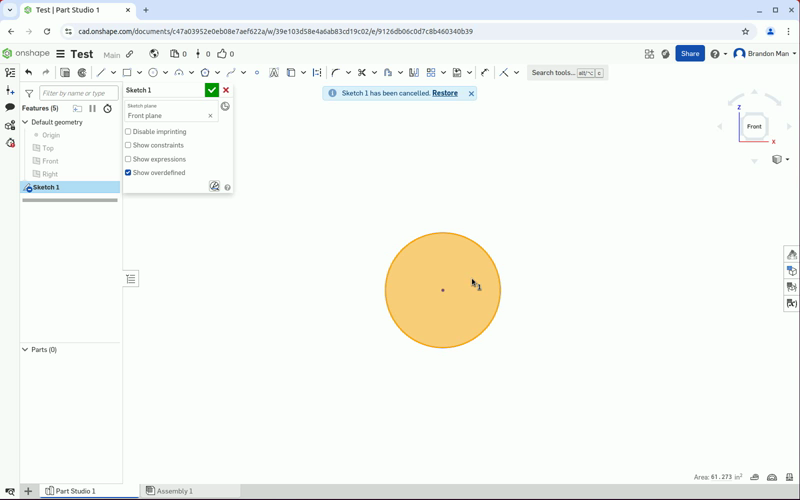
scroll(-6)
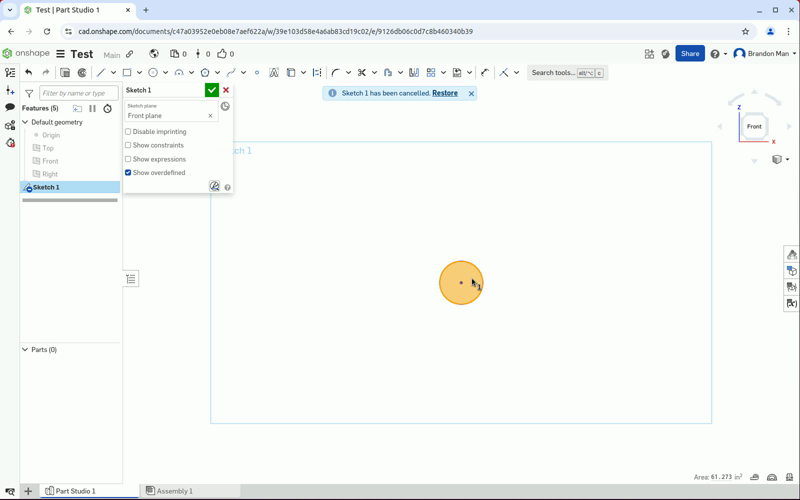
mouse_move(73, 352)
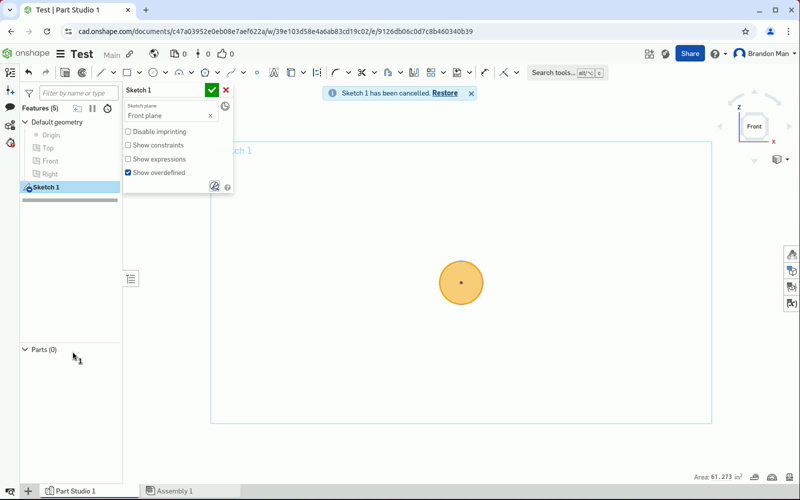
key(shift+y)
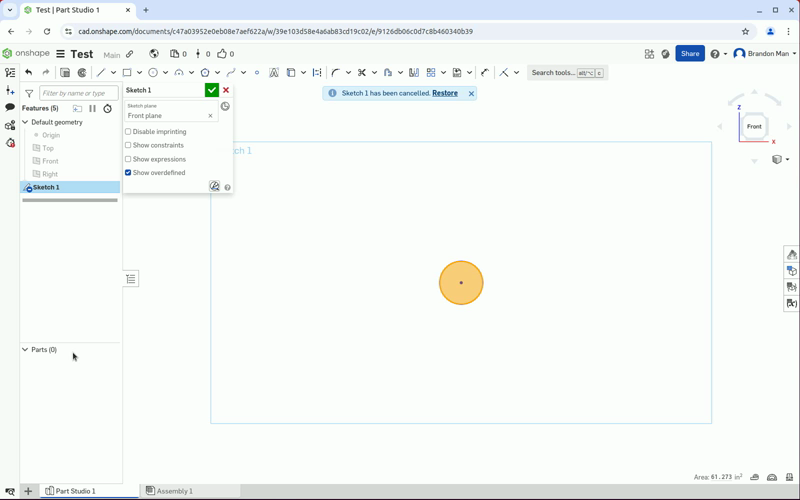
key(shift+e)
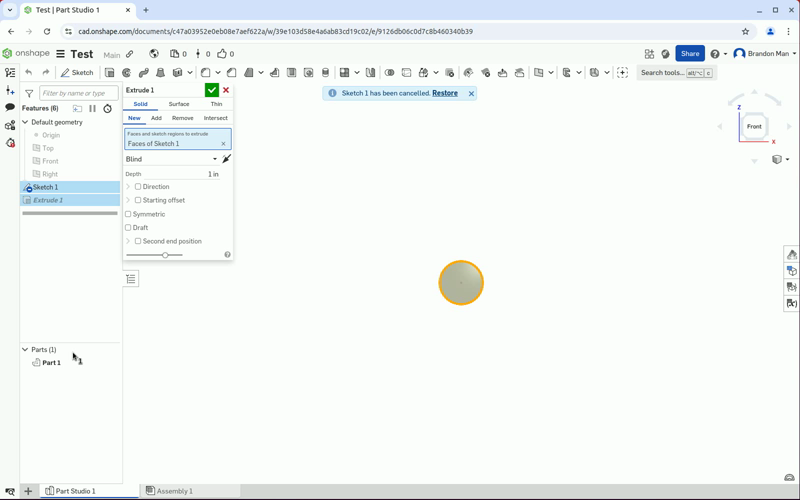
mouse_move(143, 106)
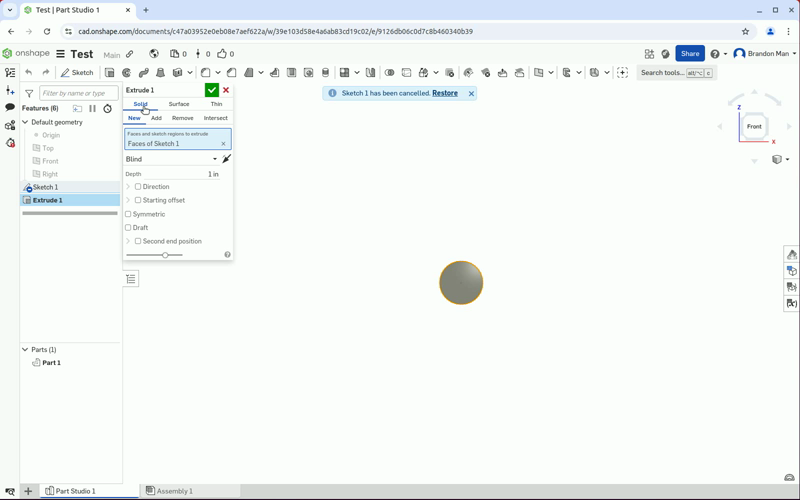
click(143, 106)
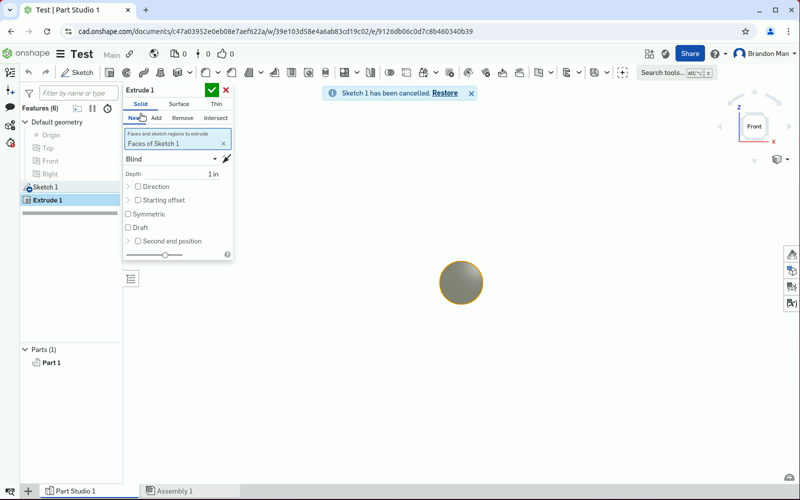
mouse_move(137, 120)
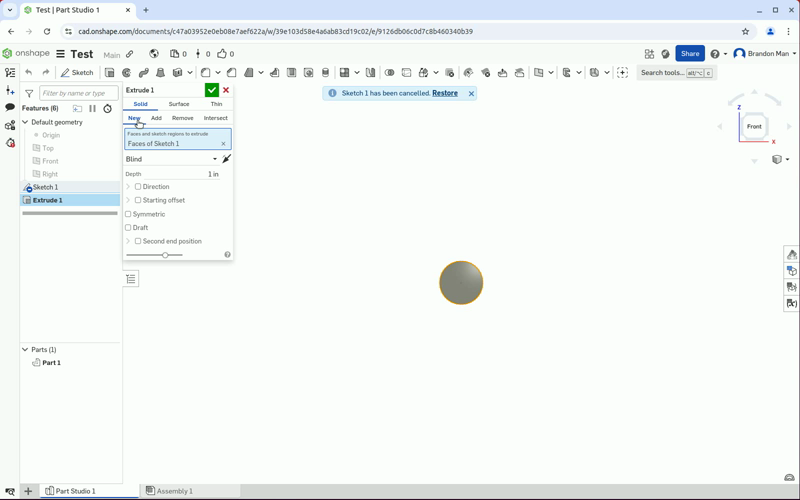
click(137, 120)
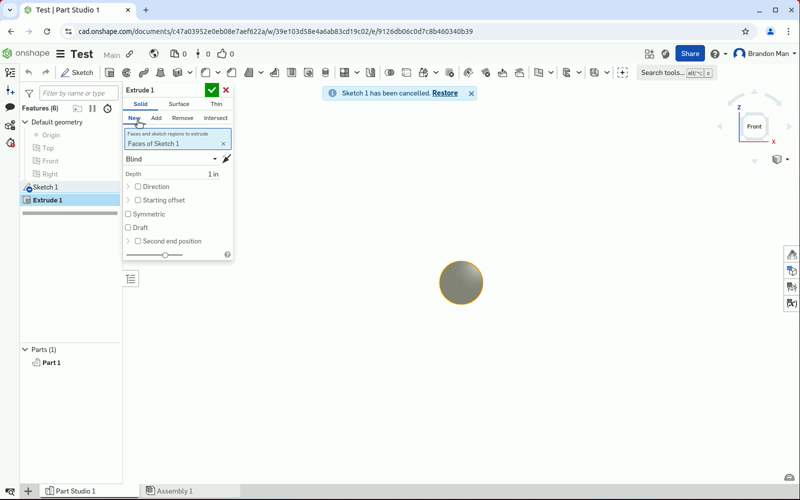
key(tab, 4)
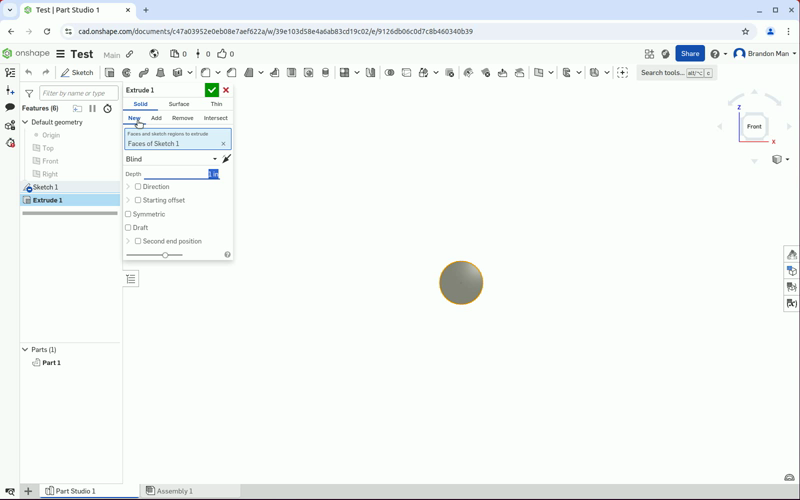
text(23.108)
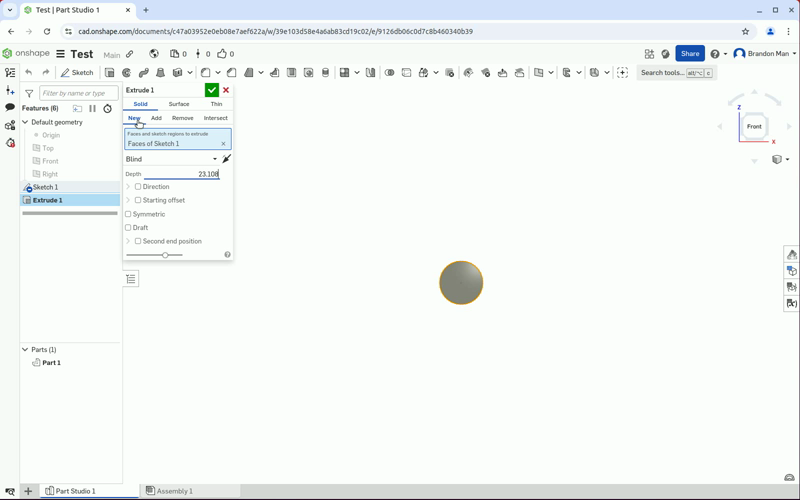
key(enter)
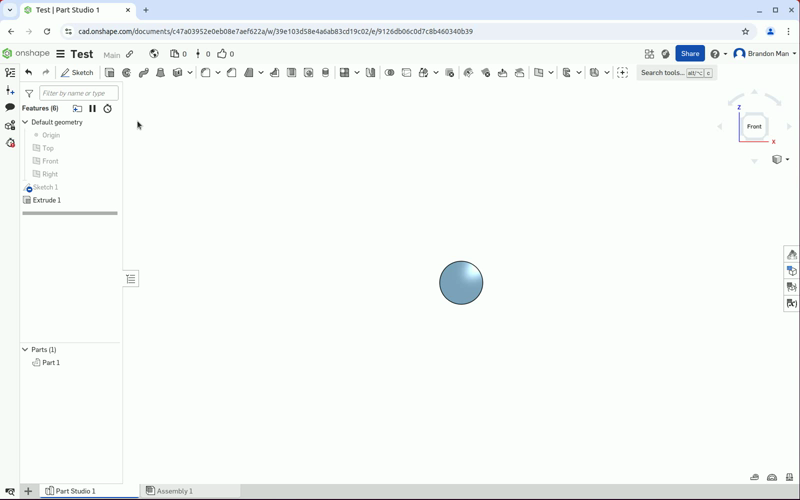
key(shift+h)
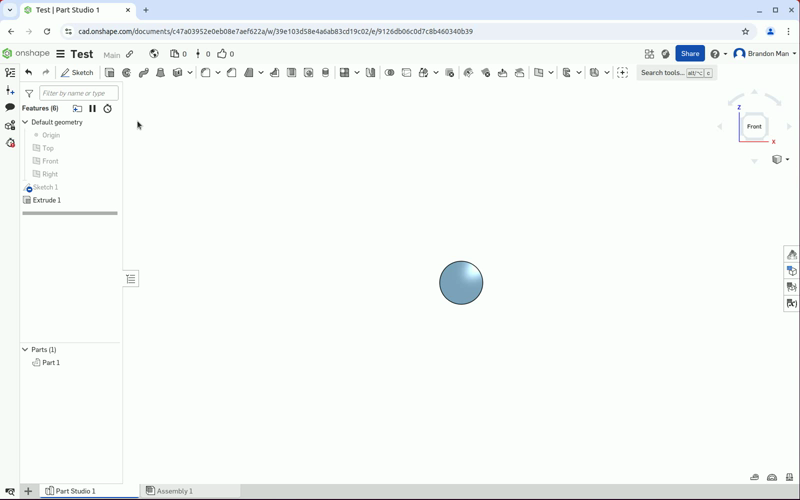
key(shift+h)
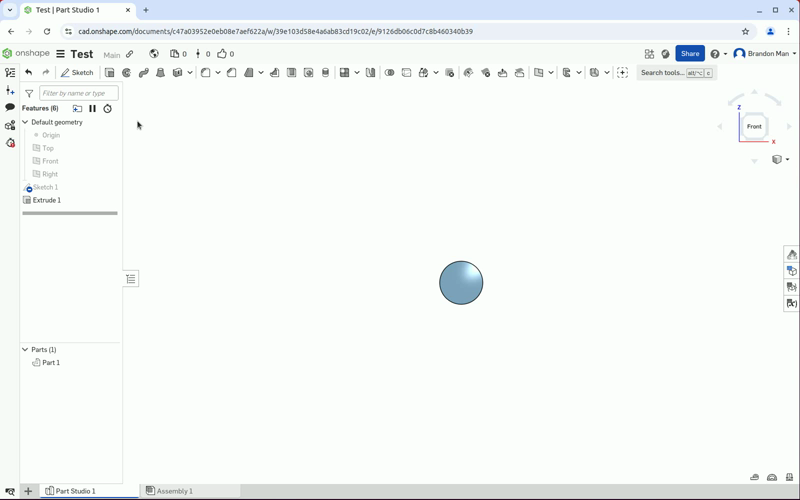
mouse_move(73, 189)
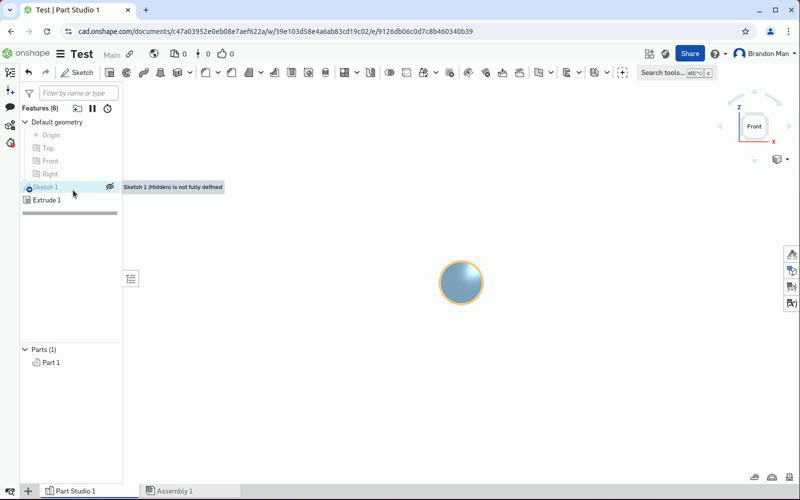
click(73, 189)
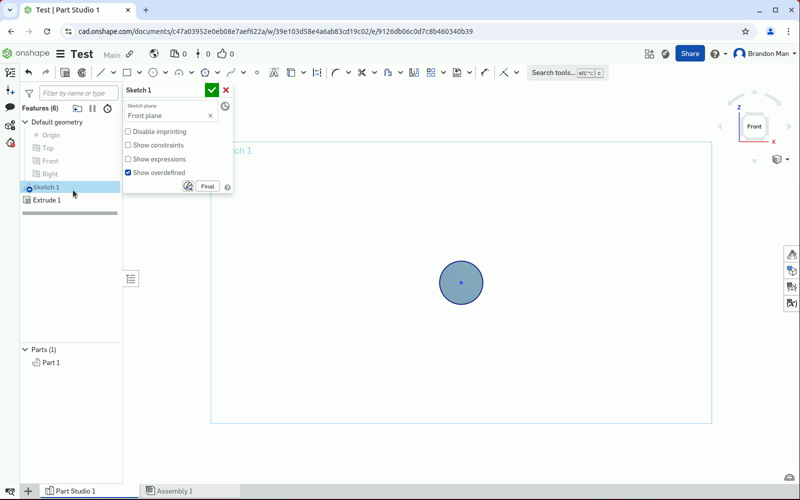
mouse_move(229, 92)
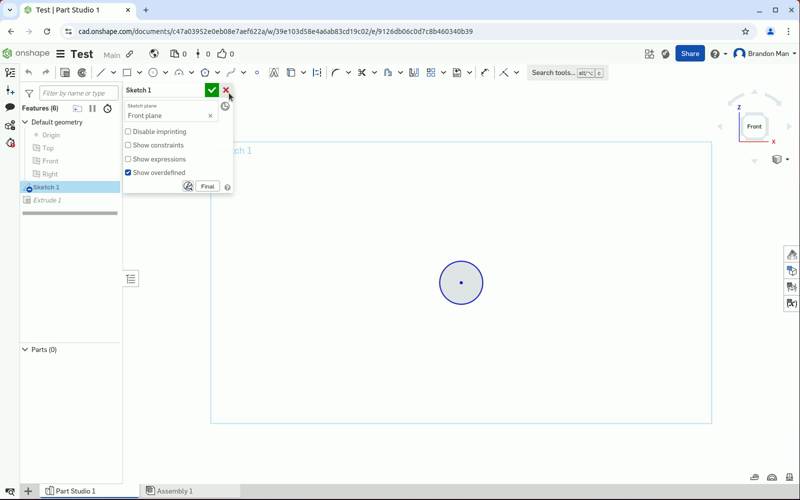
click(229, 92)
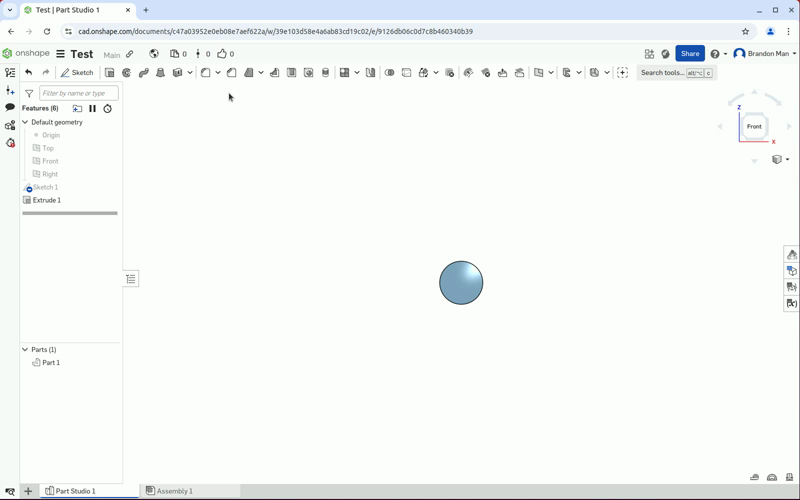
mouse_move(541, 75)
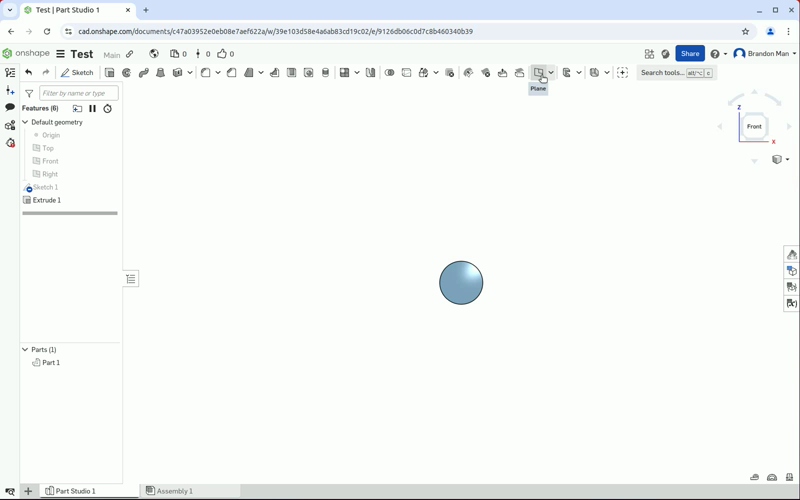
click(541, 75)
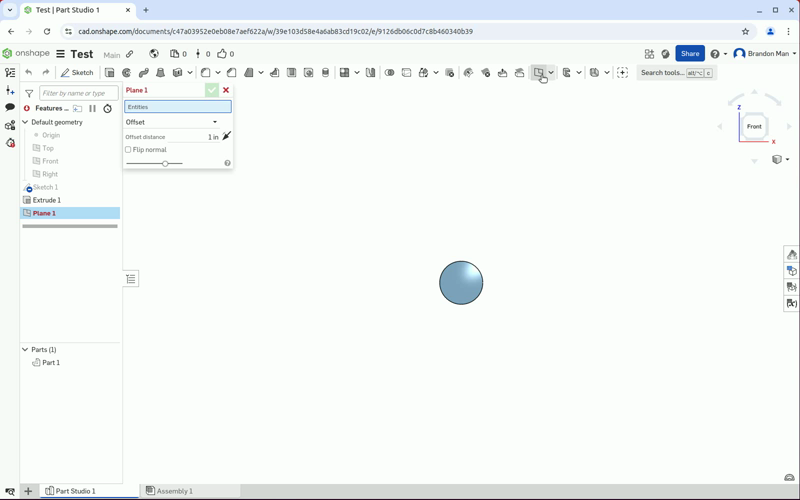
mouse_move(73, 163)
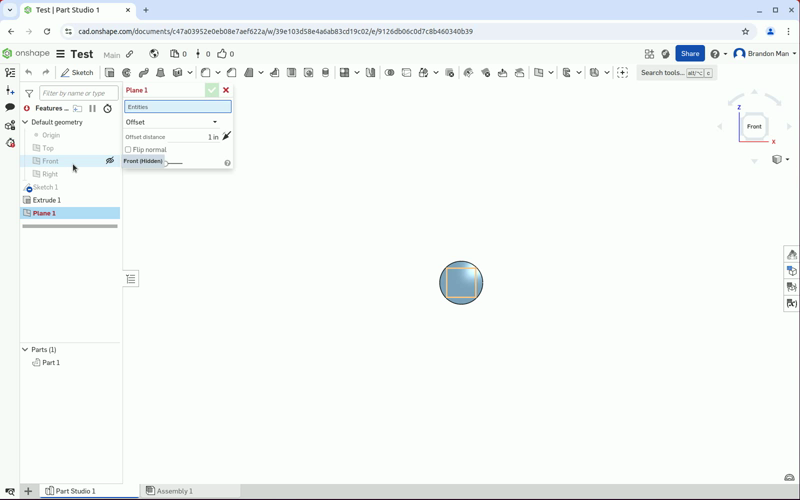
click(73, 163)
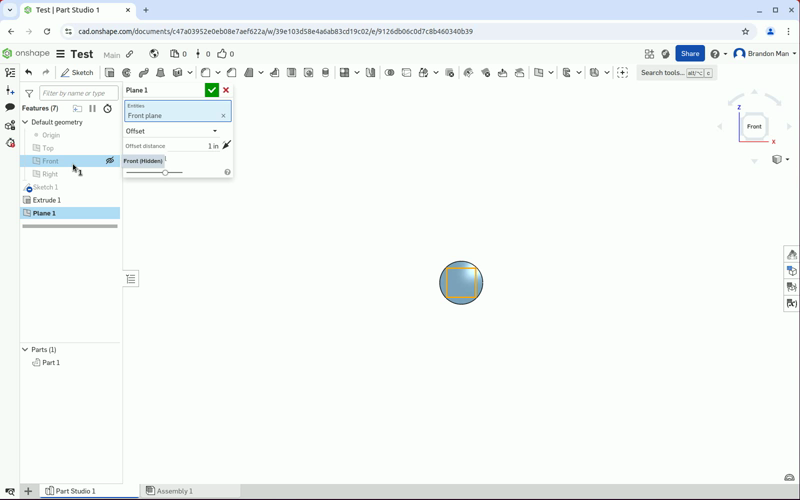
key(tab, 2)
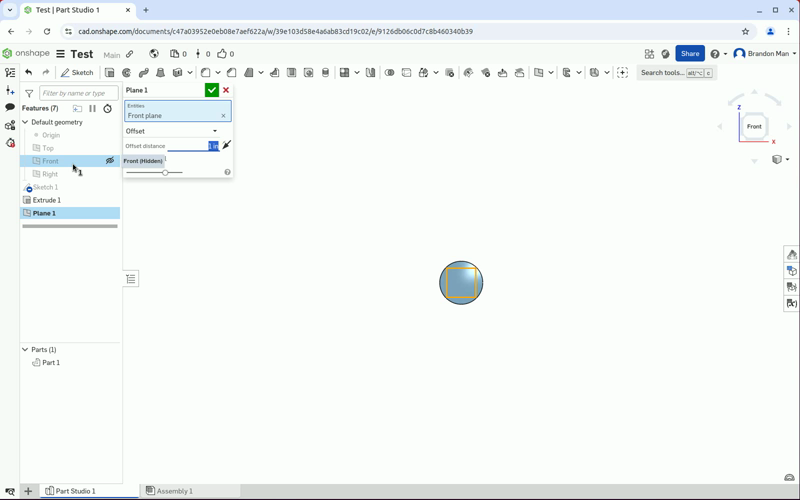
text(23.108)
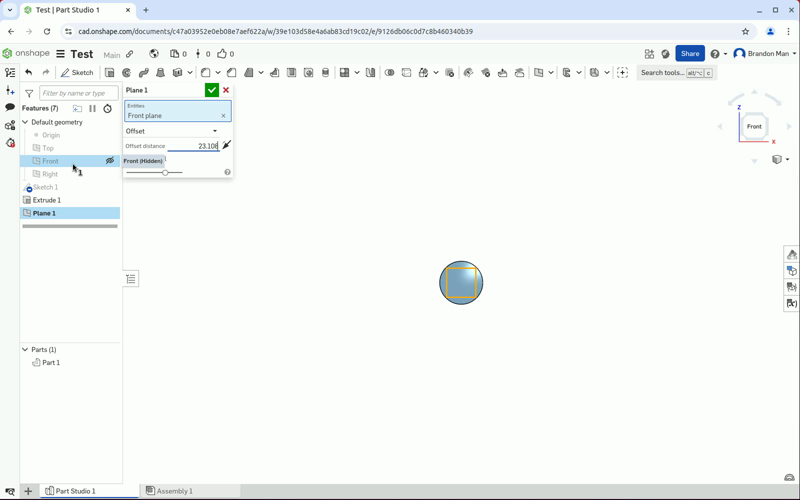
key(enter, 2)
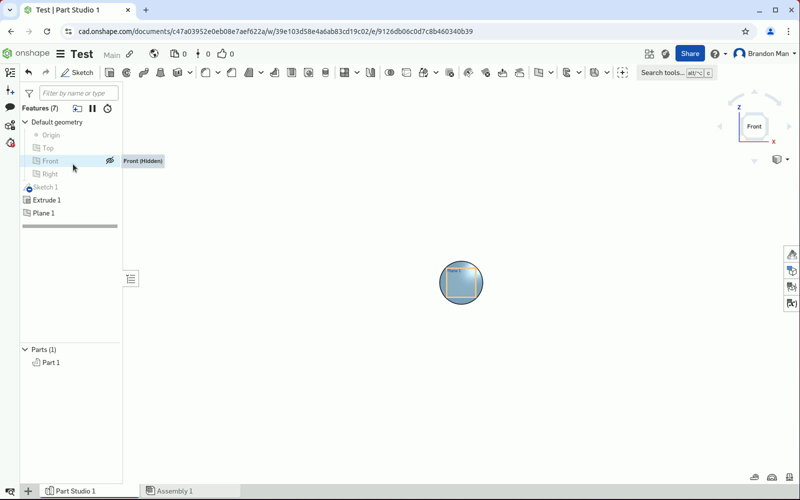
key(shift+s)
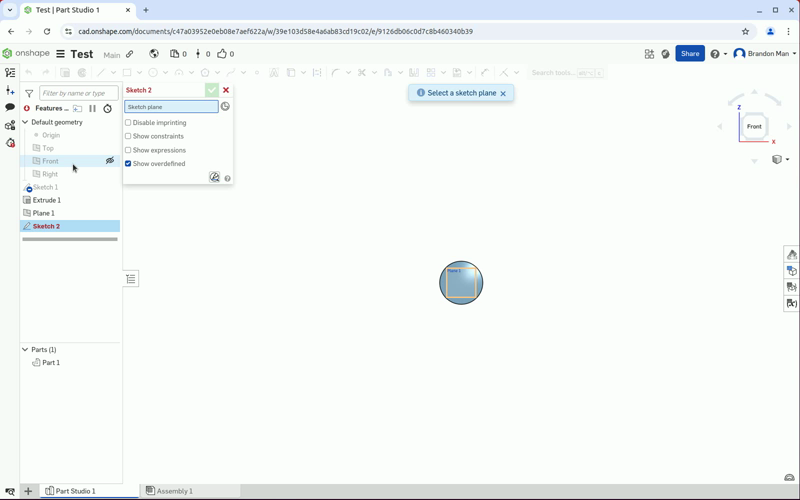
mouse_move(73, 215)
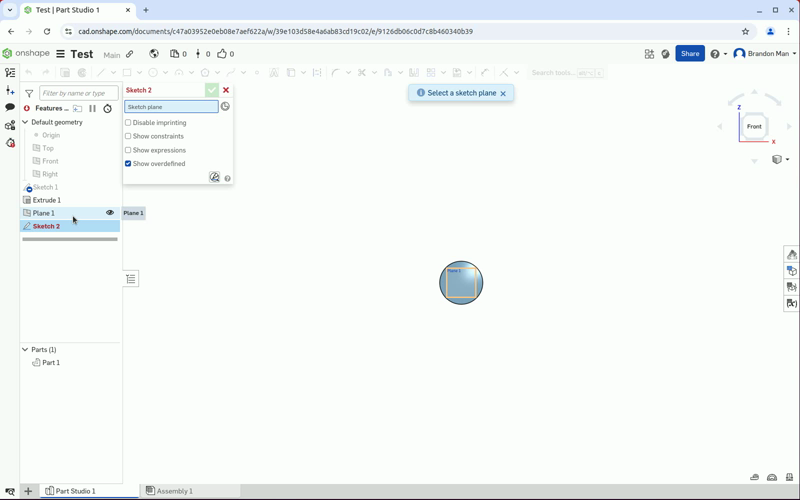
click(73, 215)
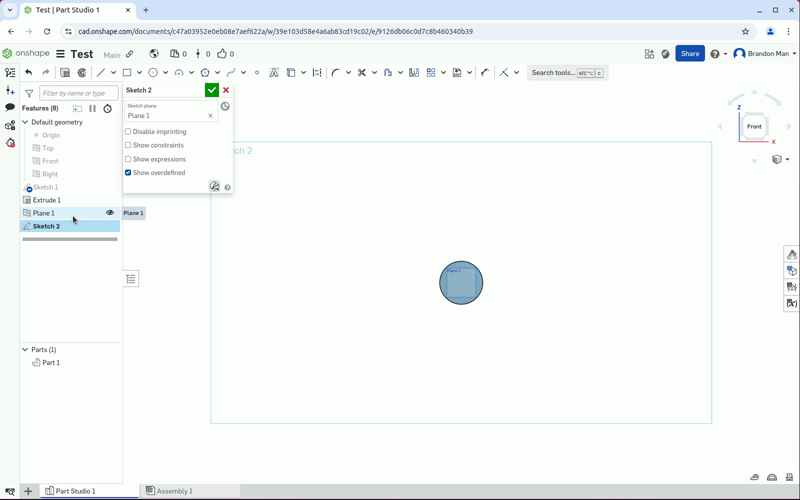
mouse_move(73, 352)
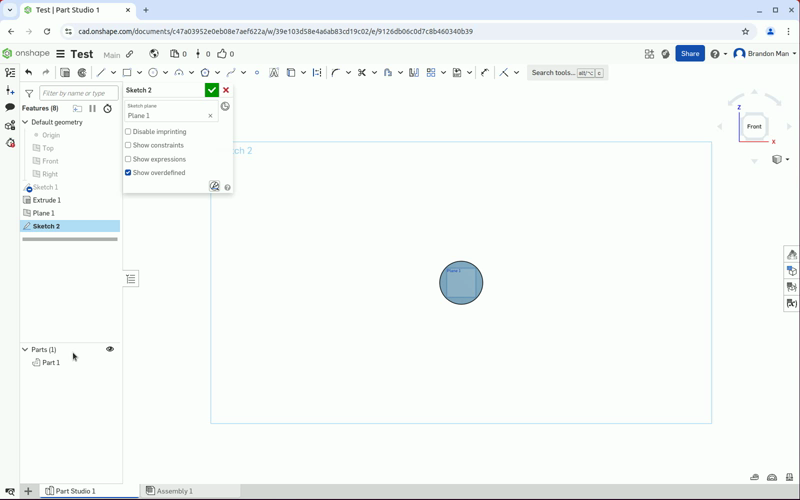
key(y)
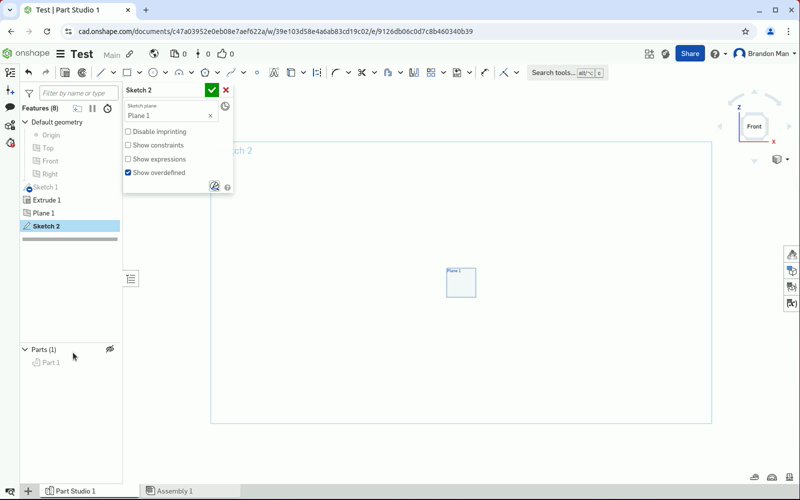
key(l)
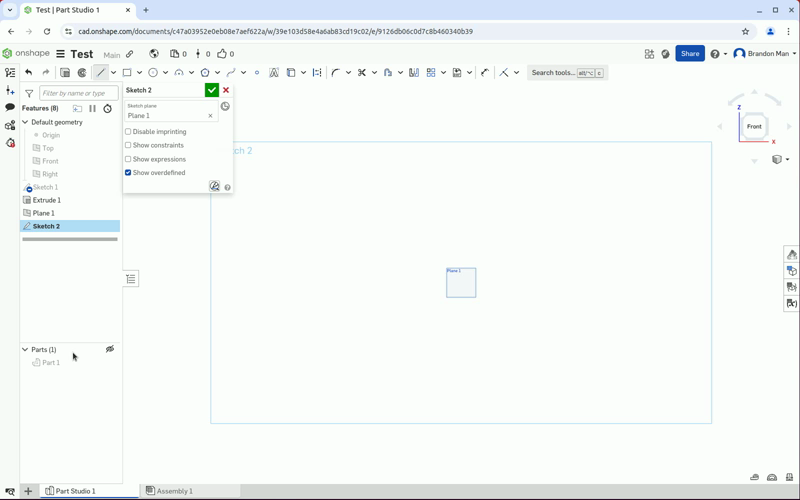
key_down(shift)
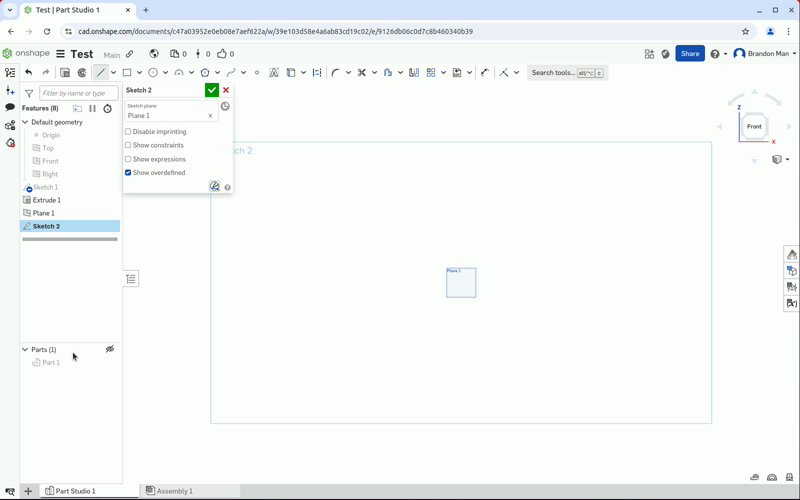
mouse_move(460, 304)
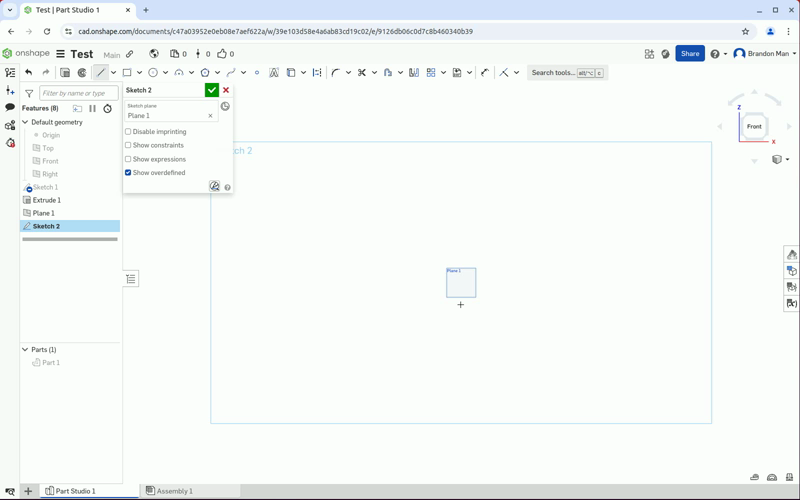
click(460, 304)
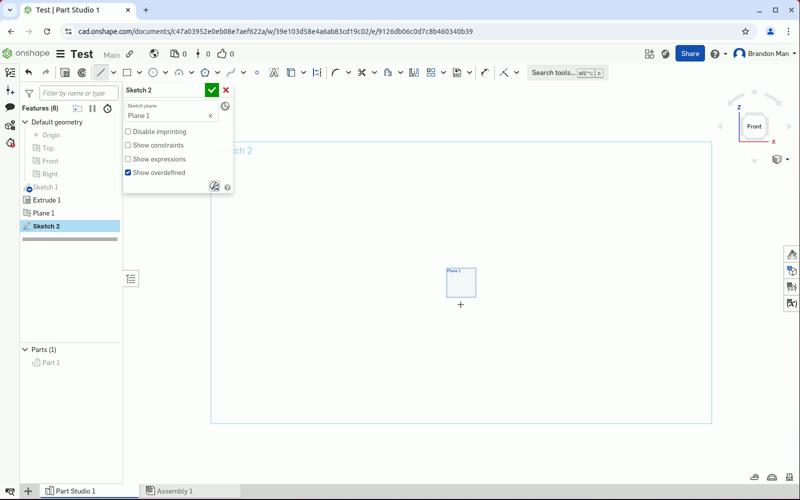
key_up(shift)
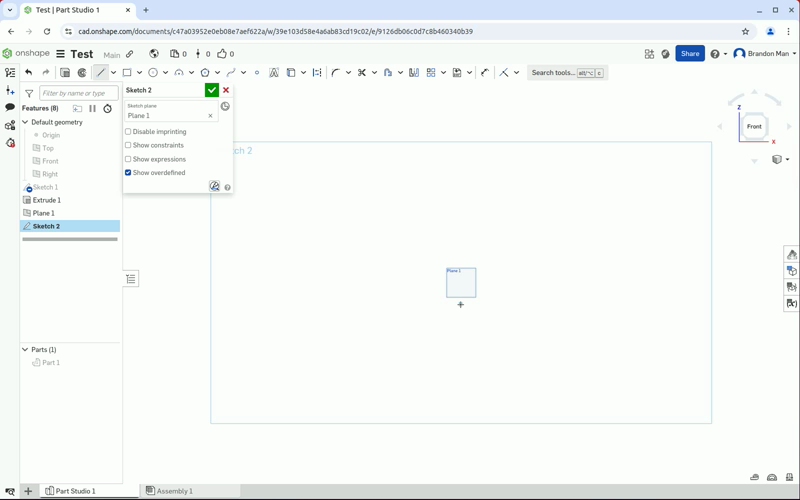
key_down(shift)
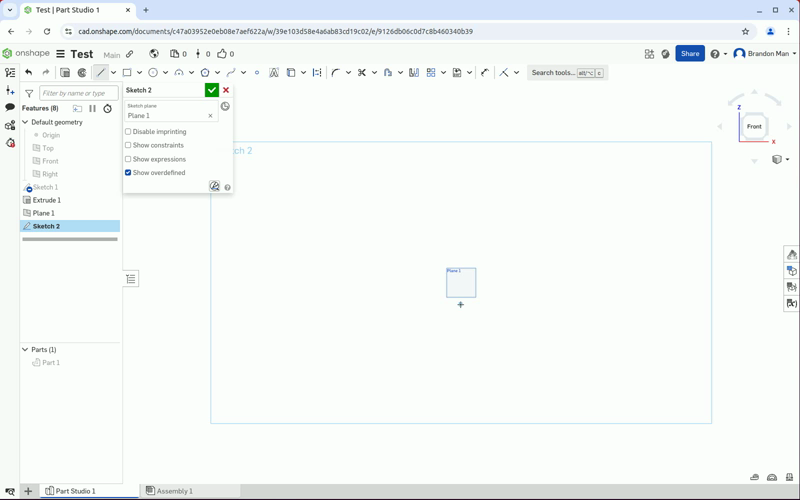
mouse_move(490, 304)
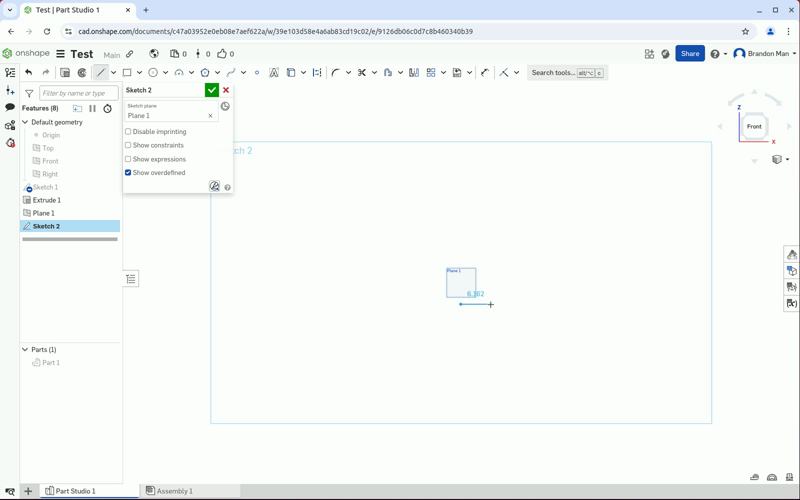
mouse_move(517, 304)
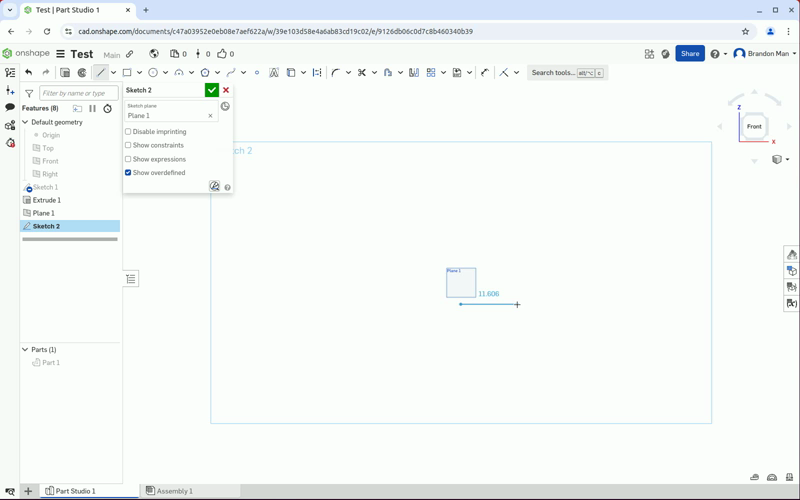
click(517, 304)
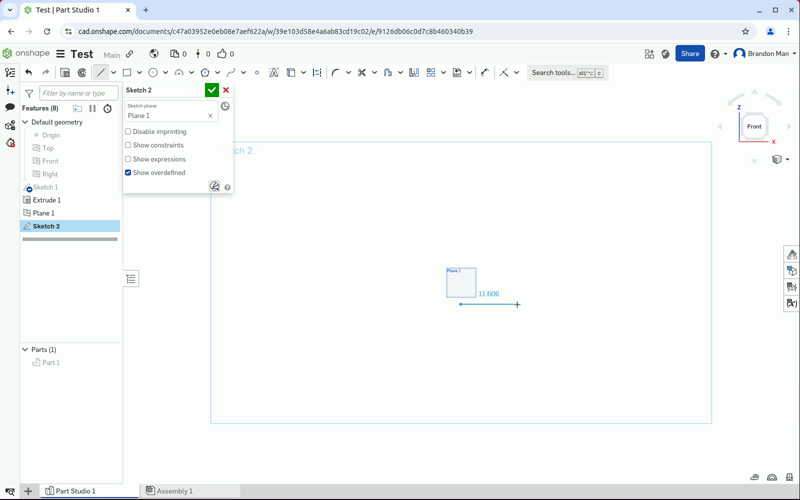
key_up(shift)
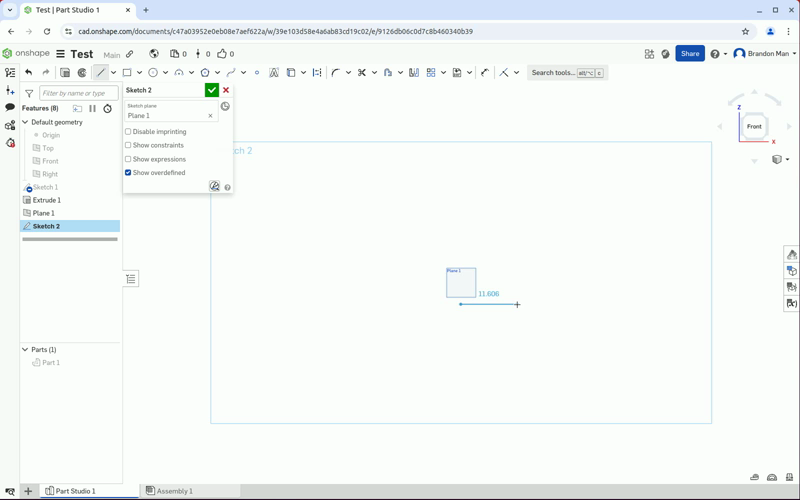
key(esc)
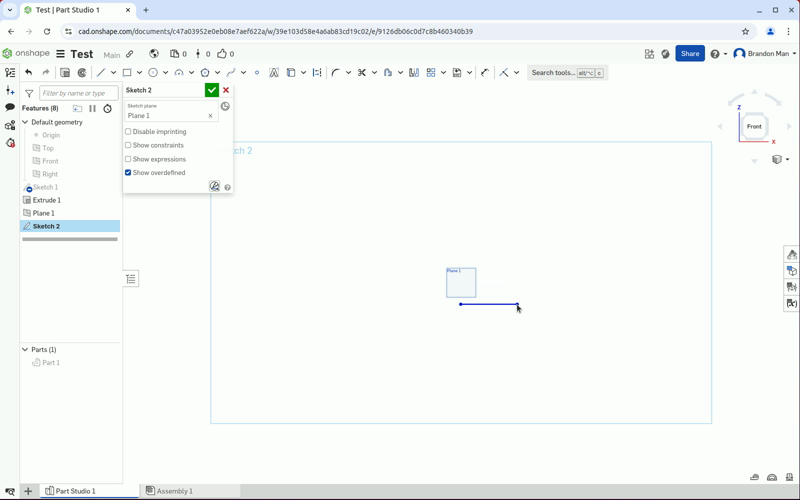
key(a)
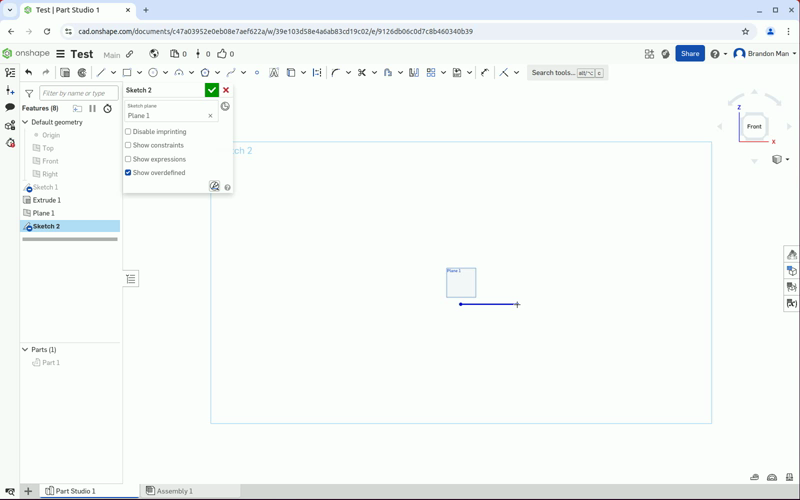
mouse_move(517, 304)
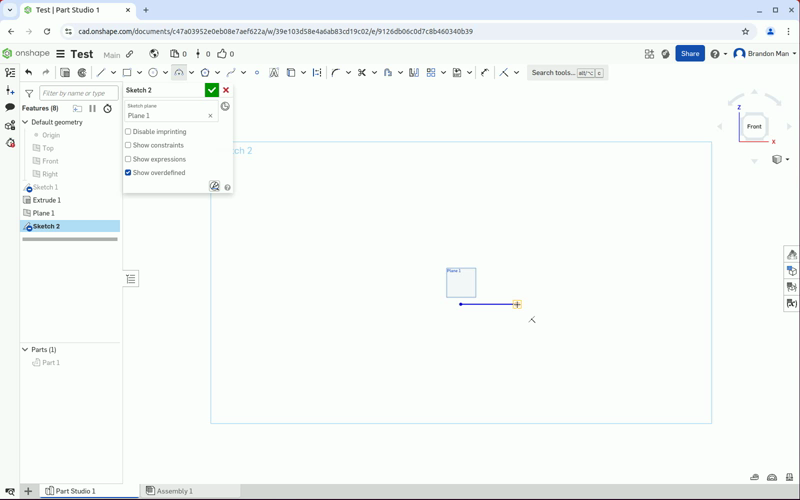
click(517, 304)
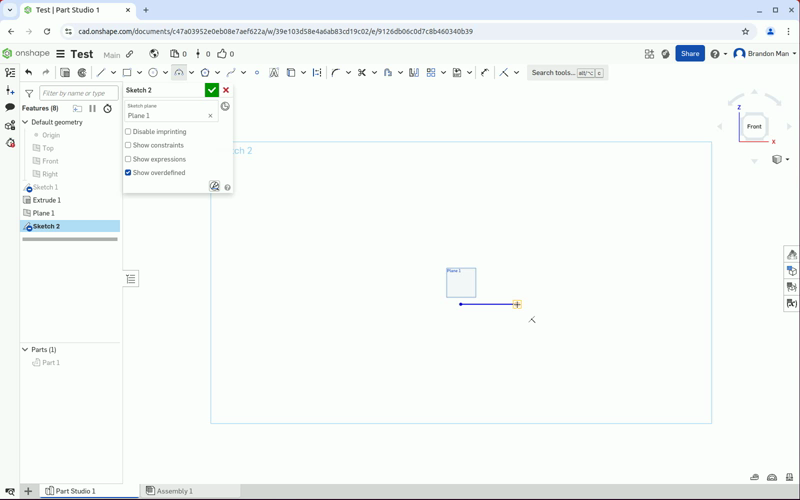
key_down(shift)
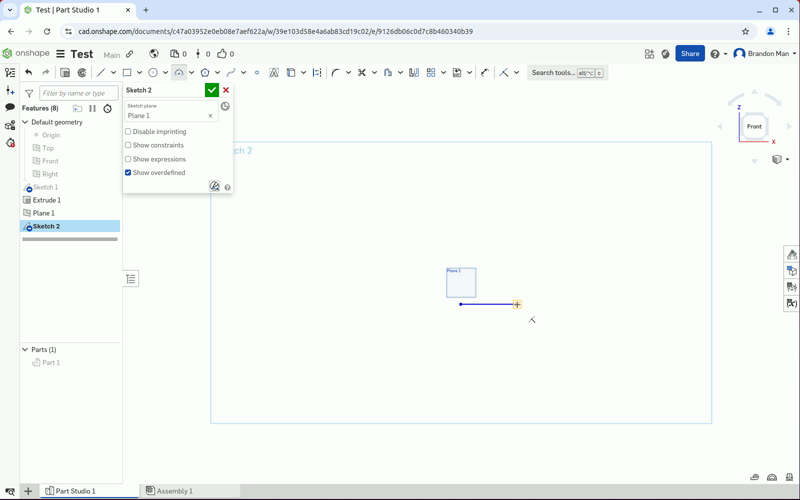
mouse_move(517, 261)
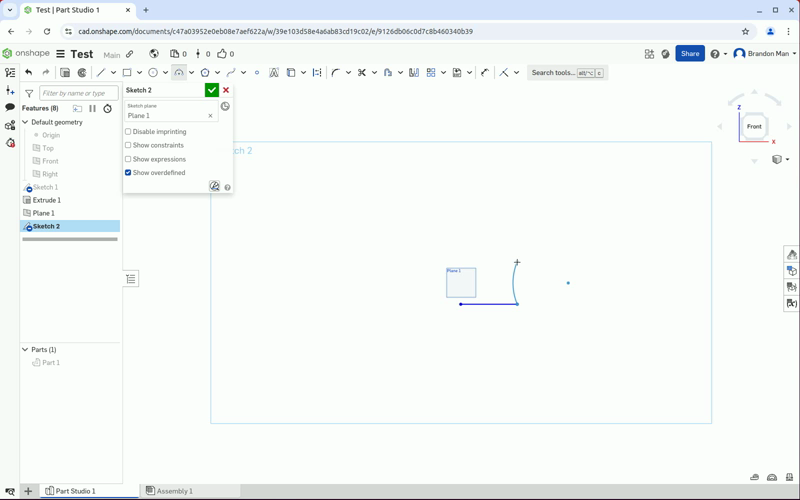
click(517, 261)
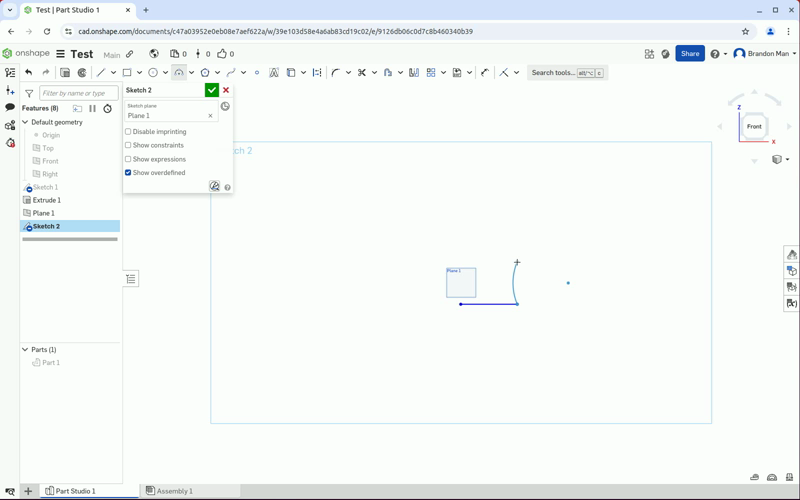
mouse_move(538, 282)
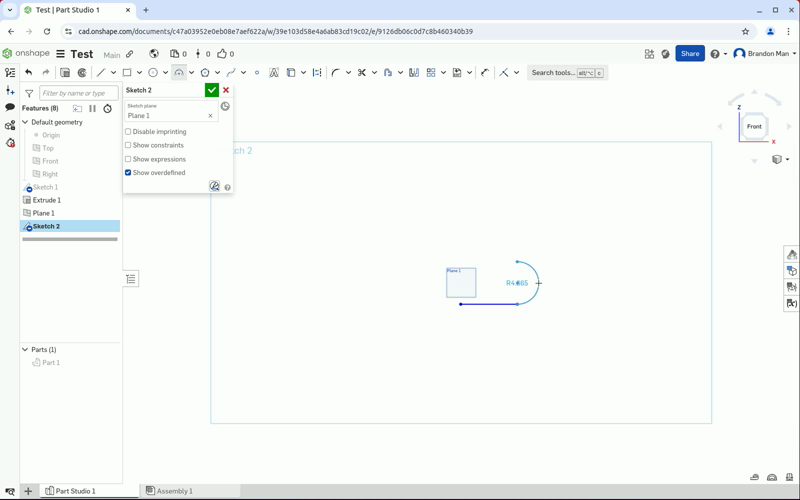
click(538, 282)
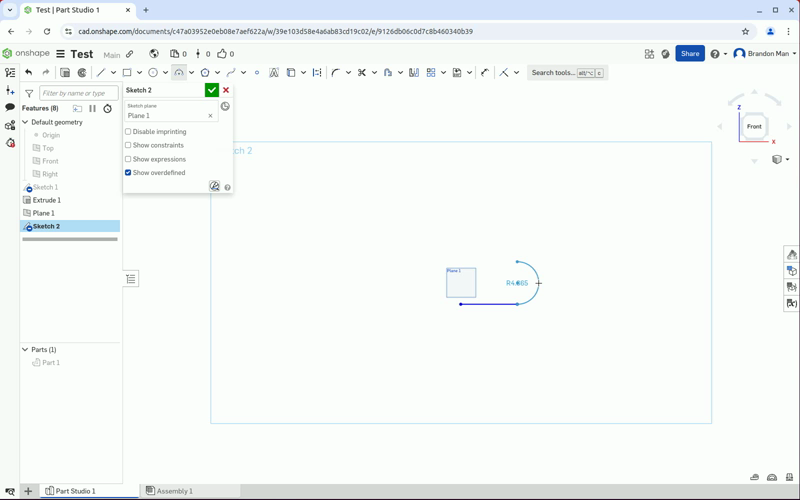
key_up(shift)
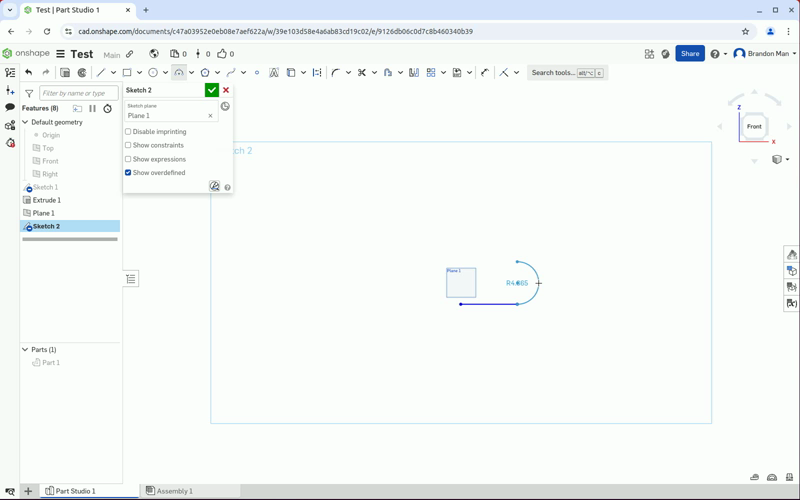
key(esc)
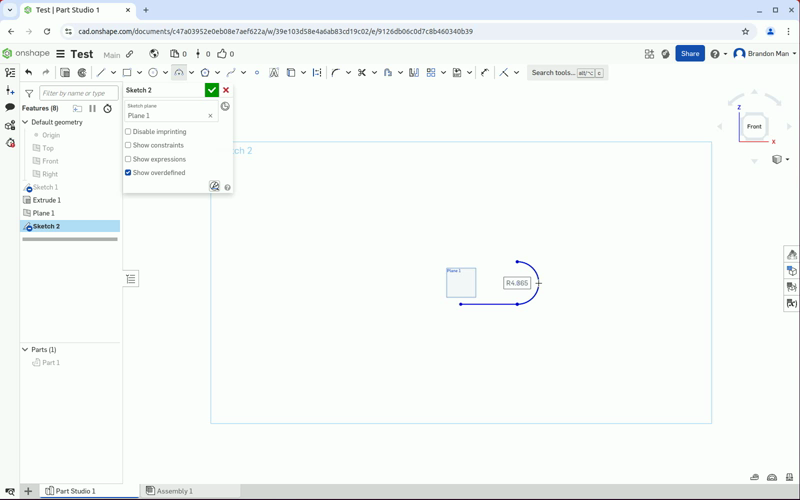
key(l)
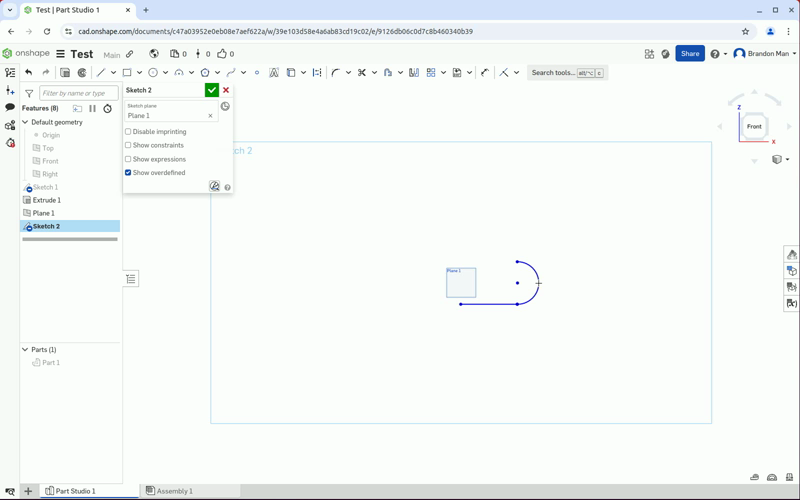
mouse_move(517, 261)
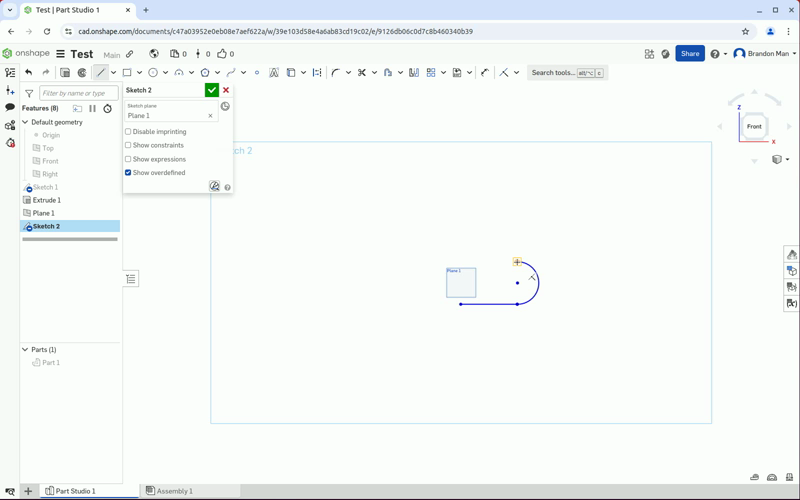
click(517, 261)
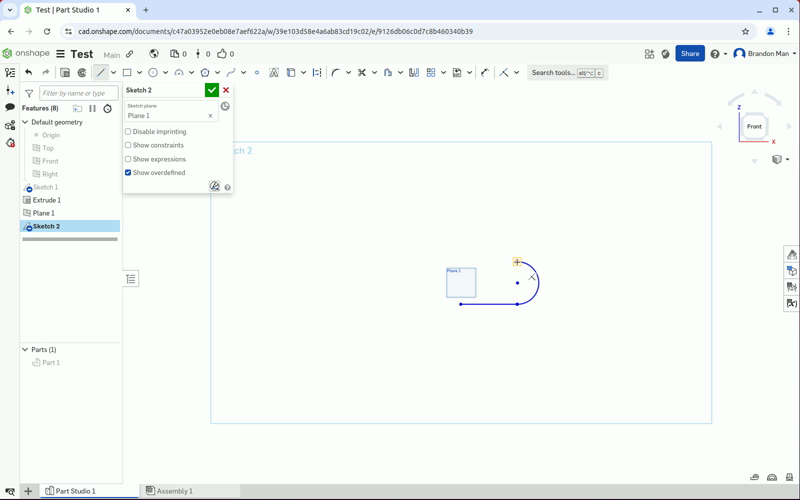
key_down(shift)
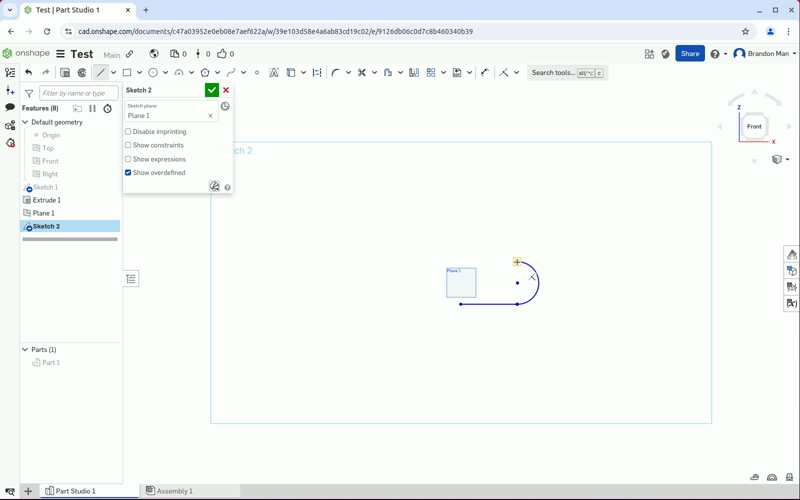
mouse_move(547, 261)
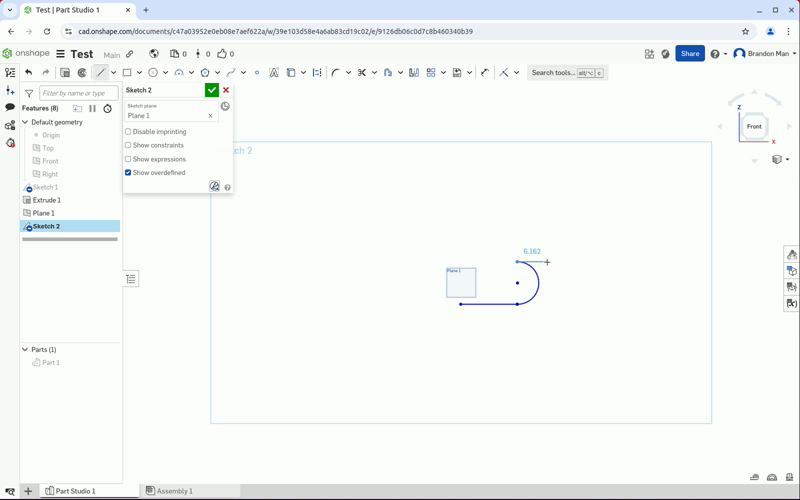
mouse_move(460, 261)
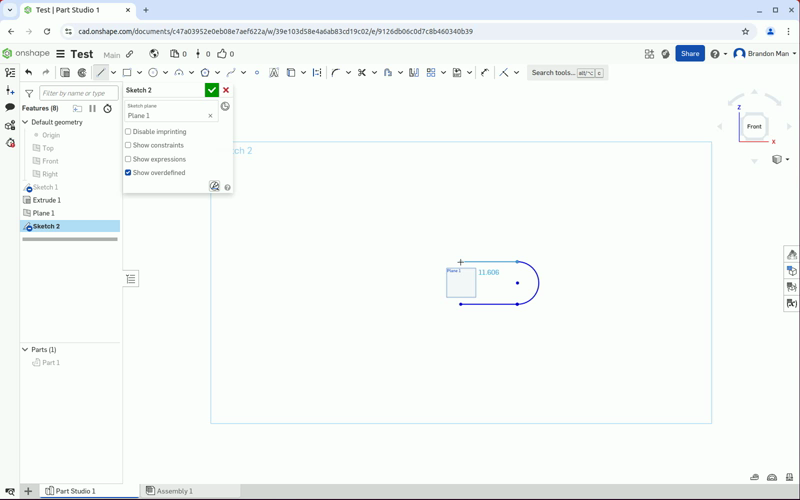
click(460, 261)
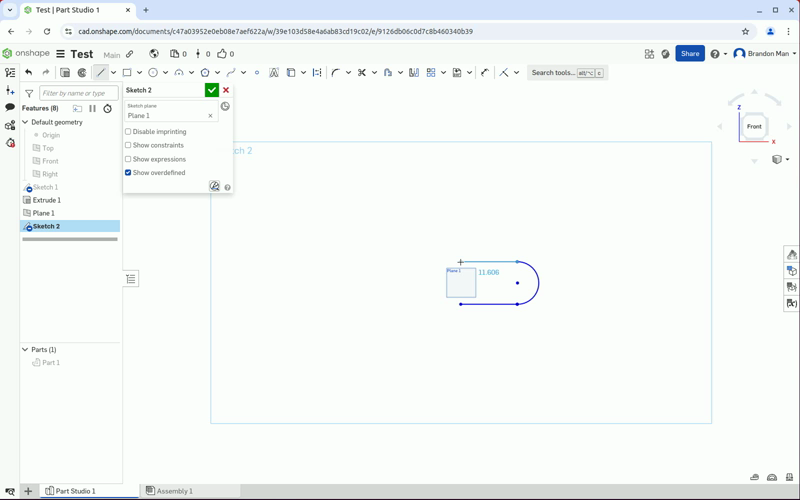
key_up(shift)
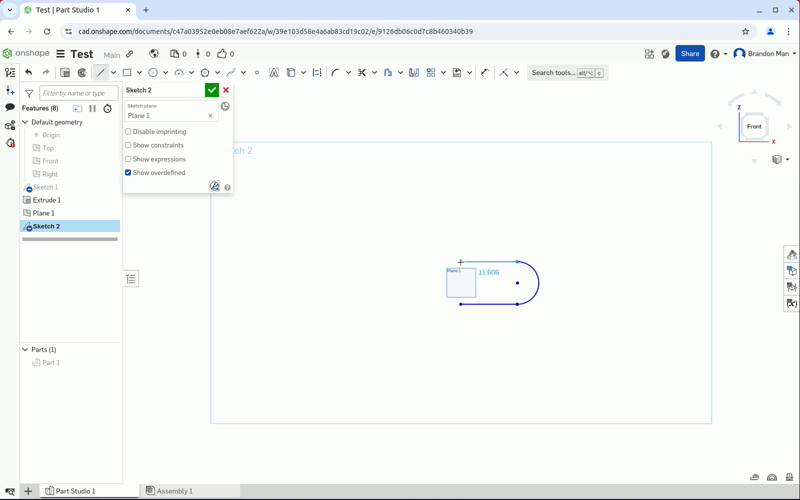
key(esc)
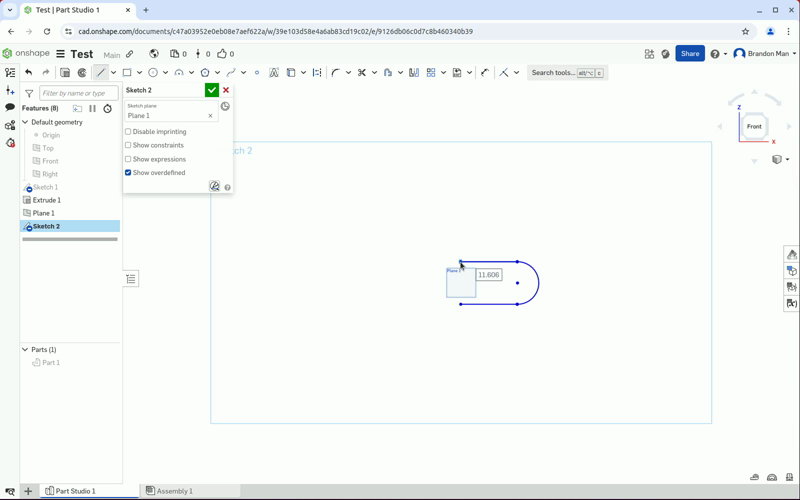
key(a)
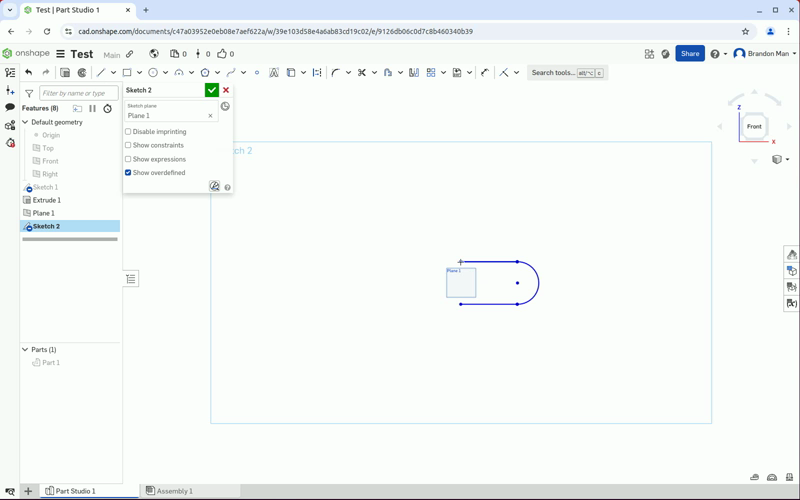
mouse_move(460, 261)
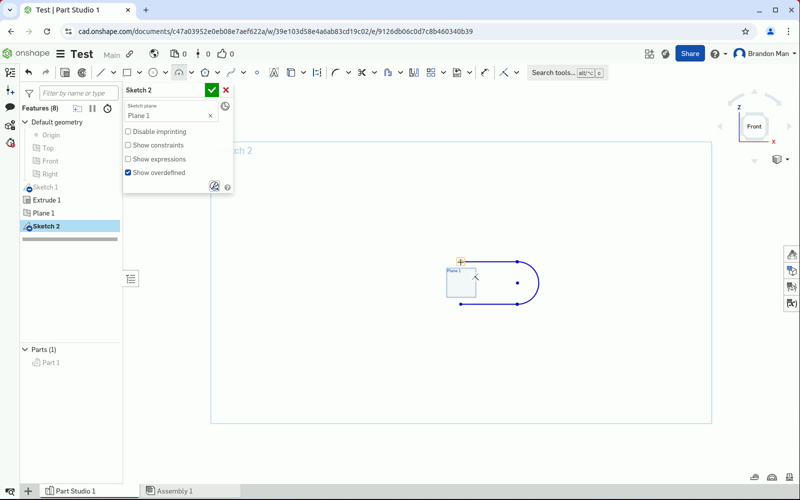
click(460, 261)
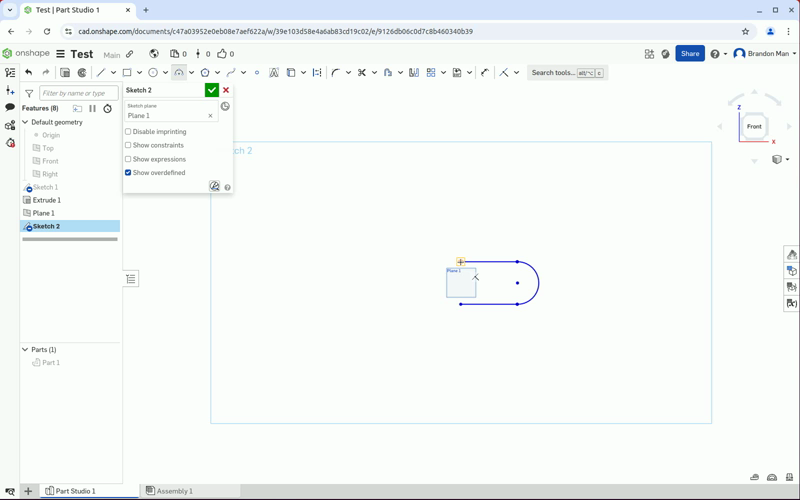
mouse_move(460, 304)
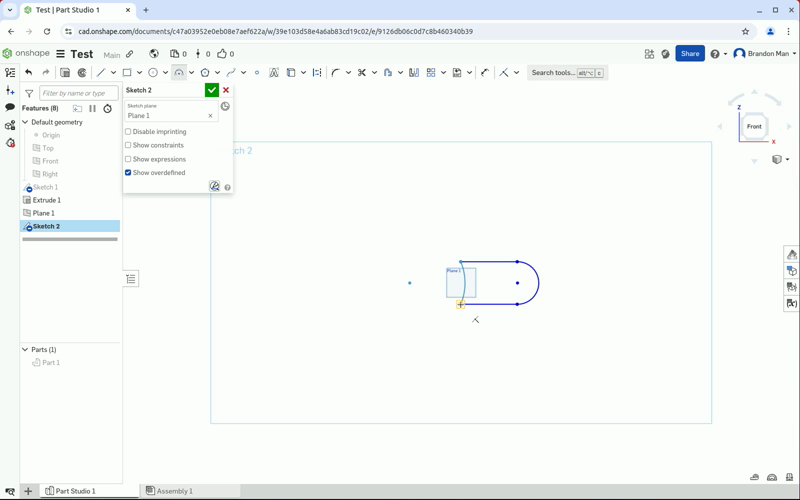
click(460, 304)
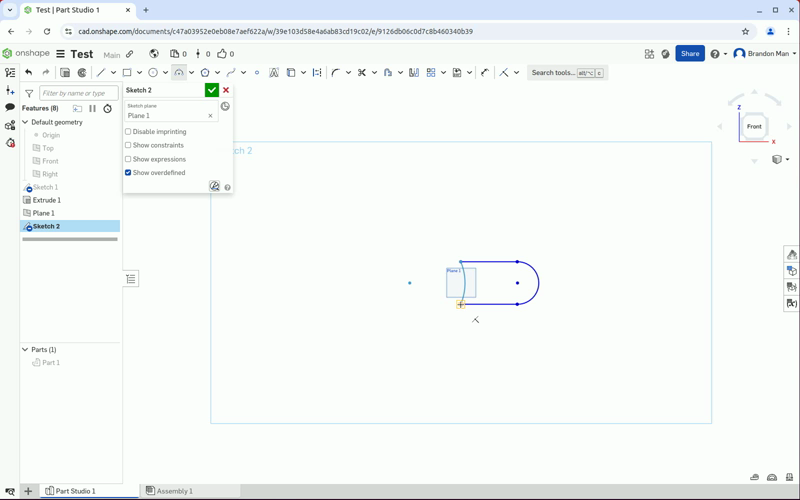
key_down(shift)
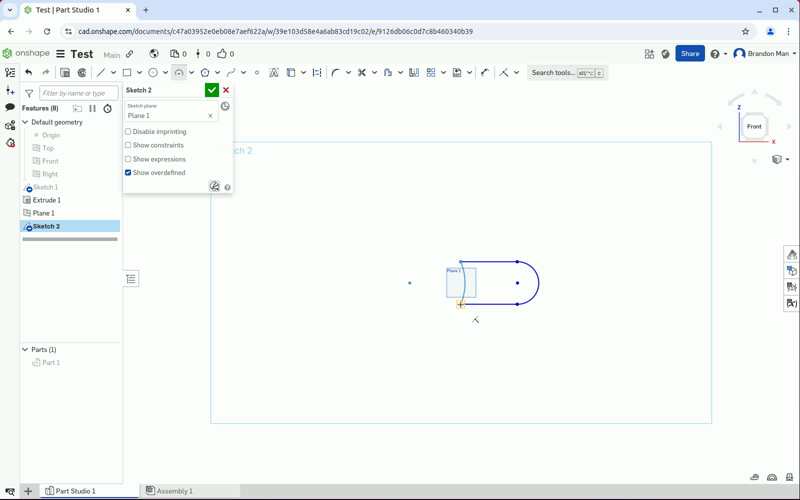
mouse_move(482, 282)
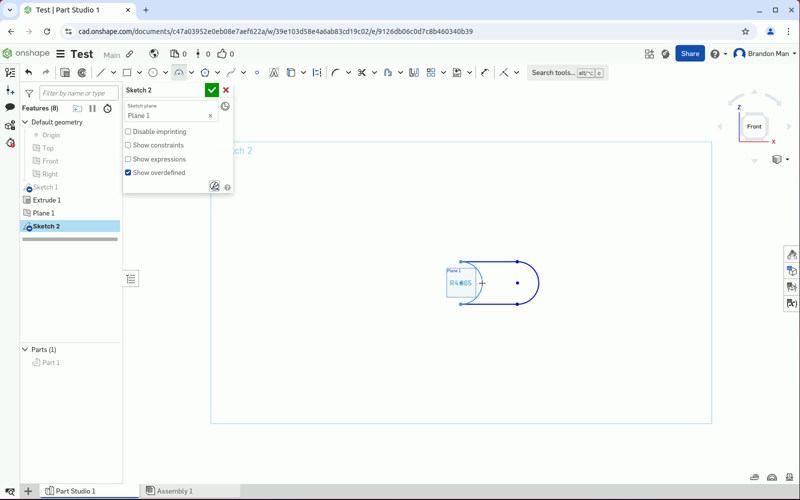
click(482, 282)
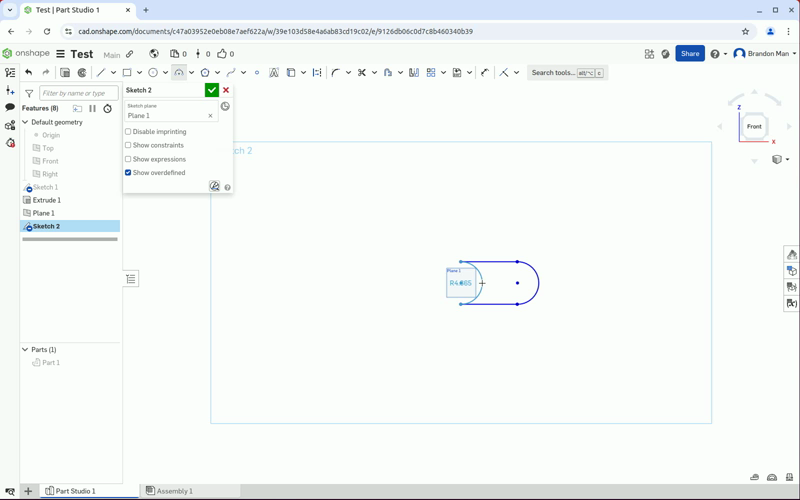
key_up(shift)
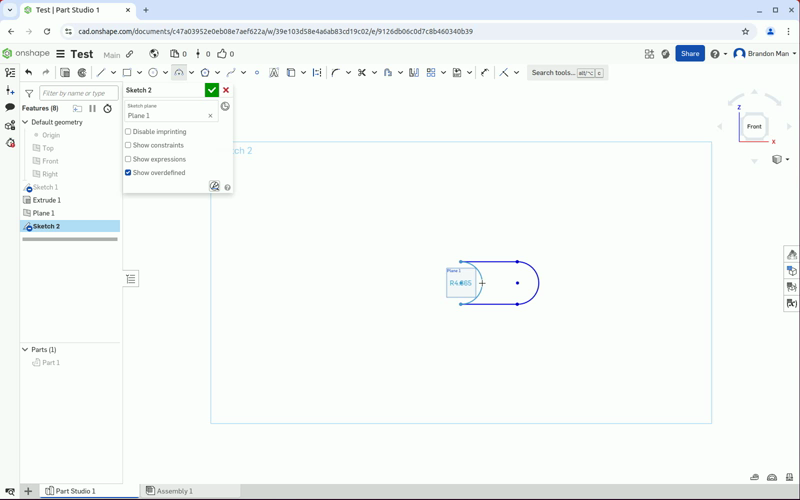
key(esc)
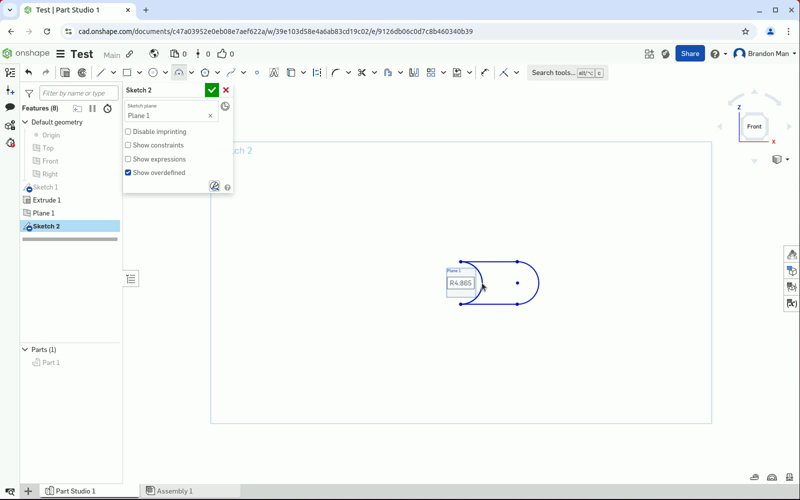
mouse_move(480, 300)
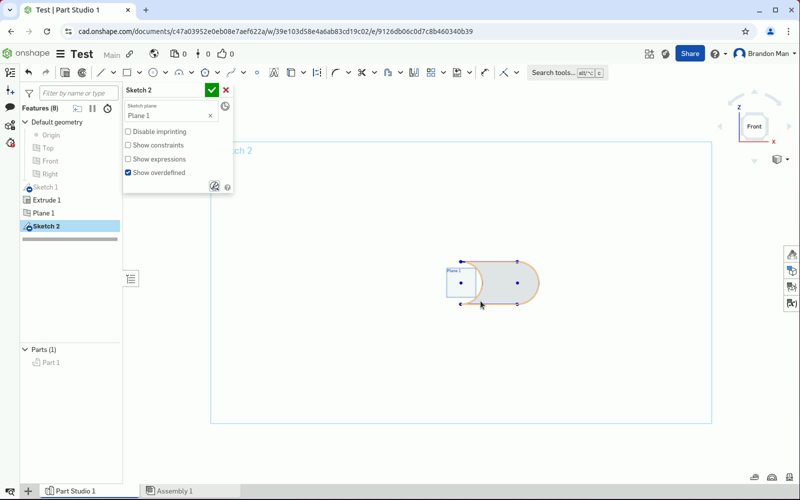
scroll(6)
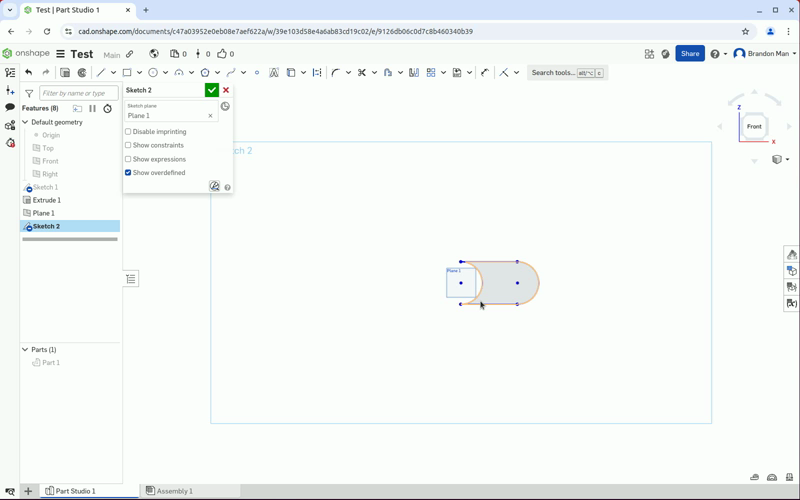
scroll(6)
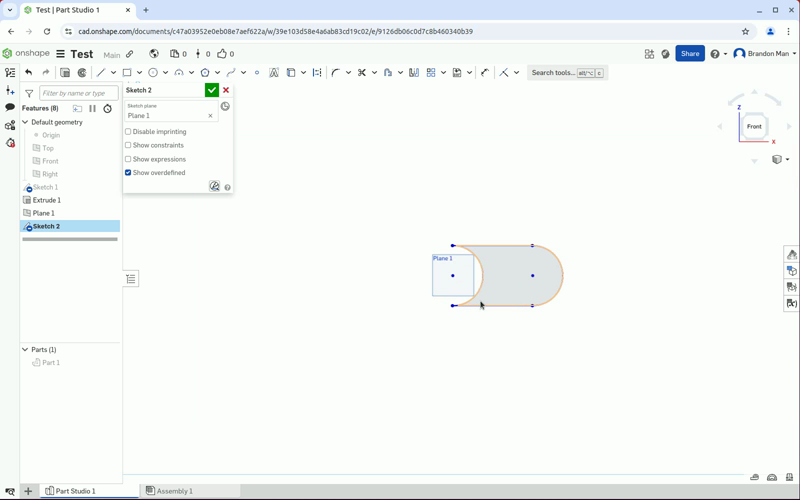
scroll(6)
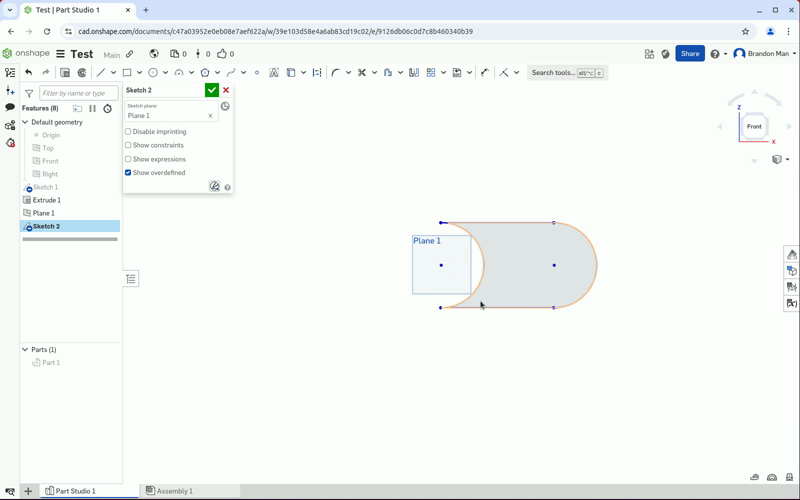
scroll(6)
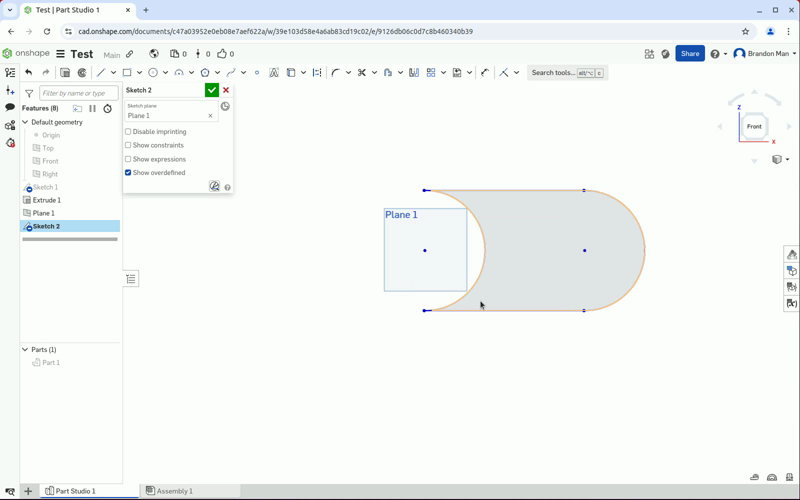
scroll(6)
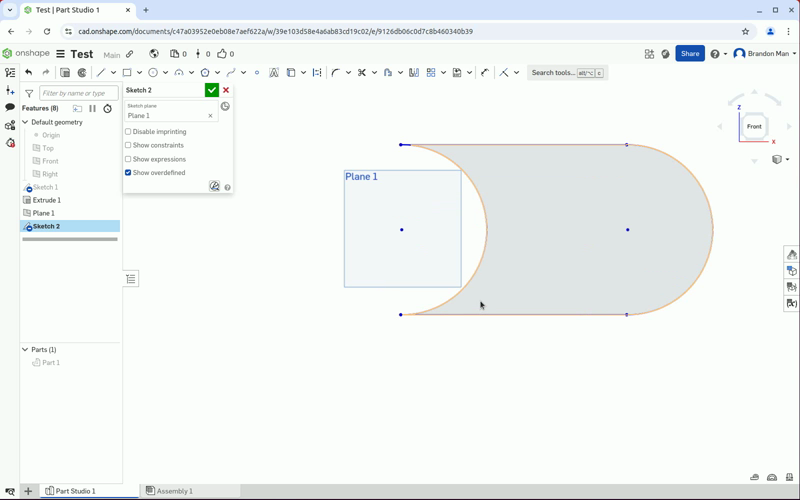
scroll(6)
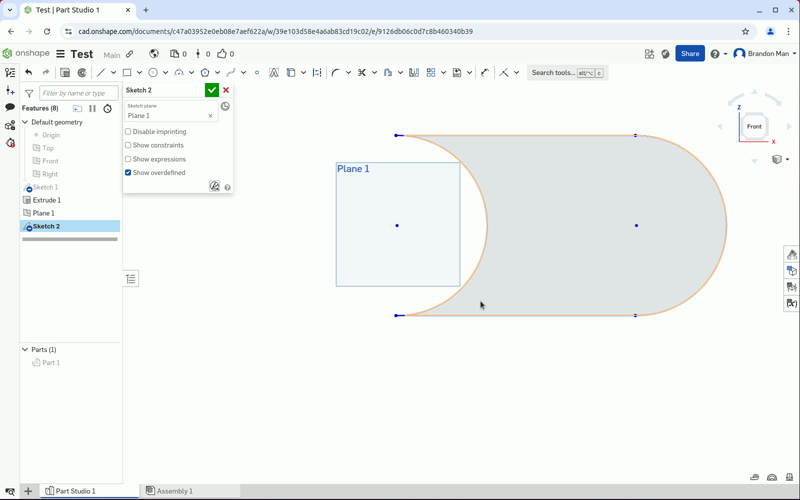
scroll(6)
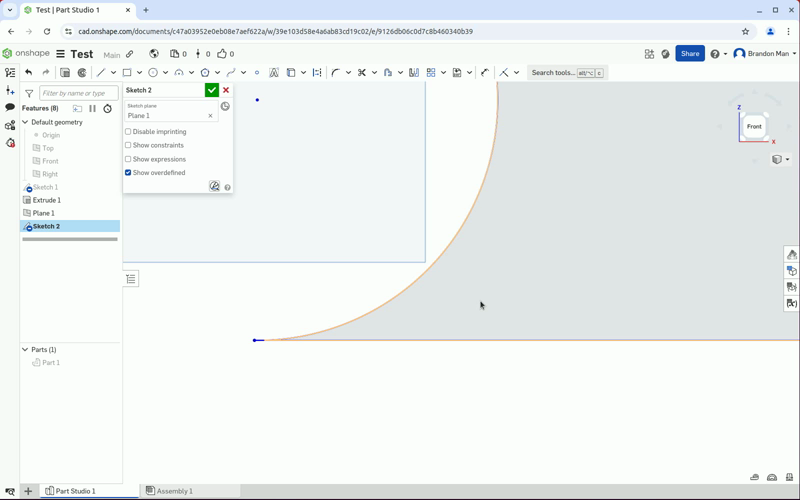
click(480, 300)
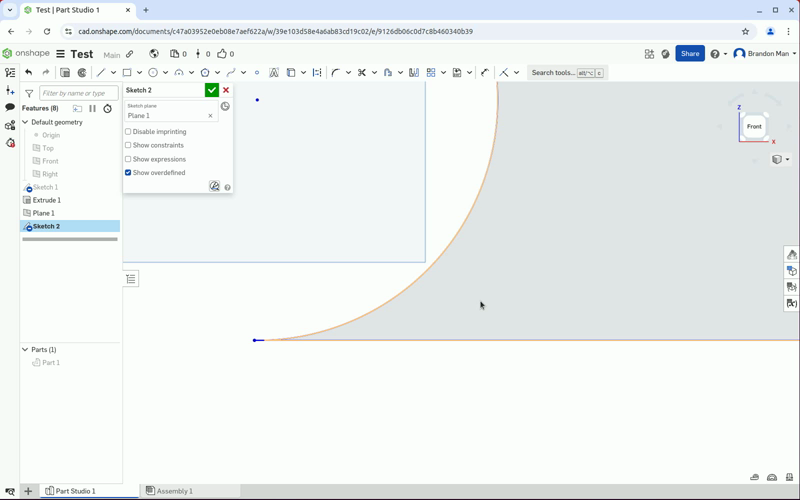
scroll(-6)
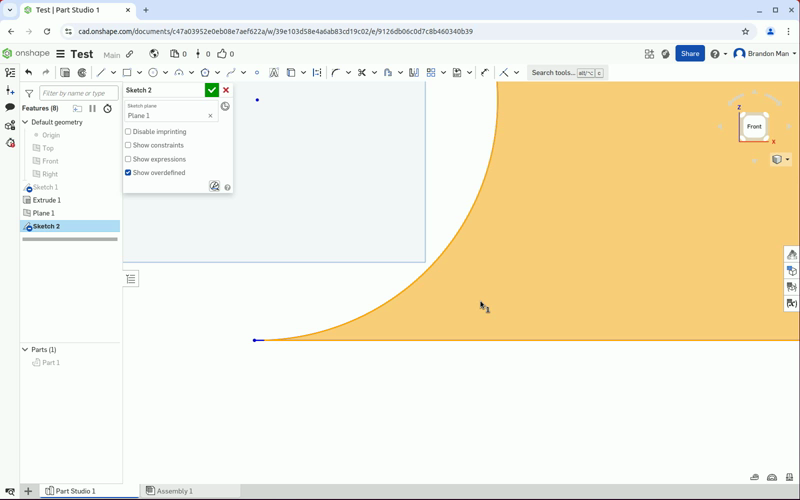
scroll(-6)
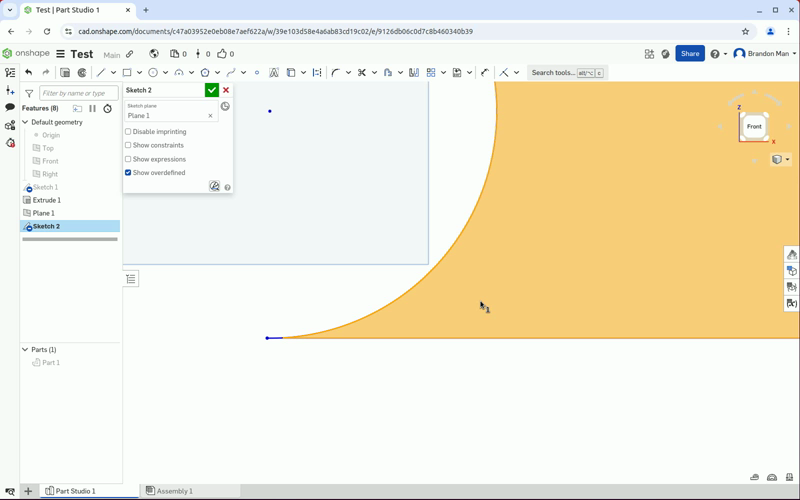
scroll(-6)
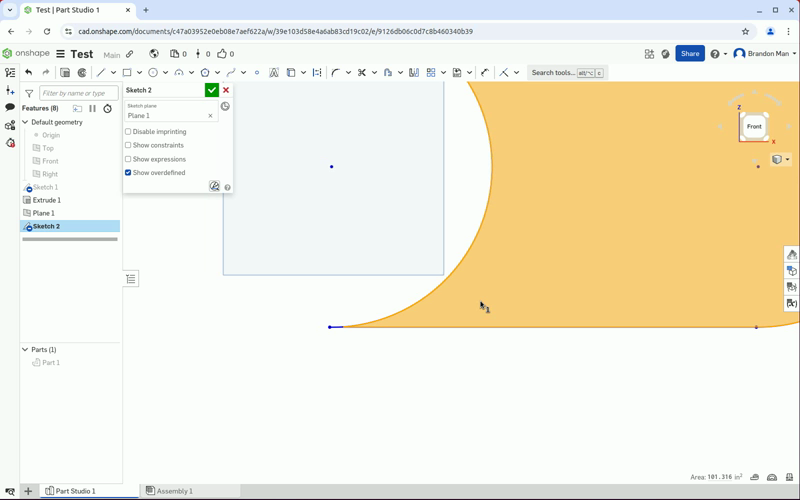
scroll(-6)
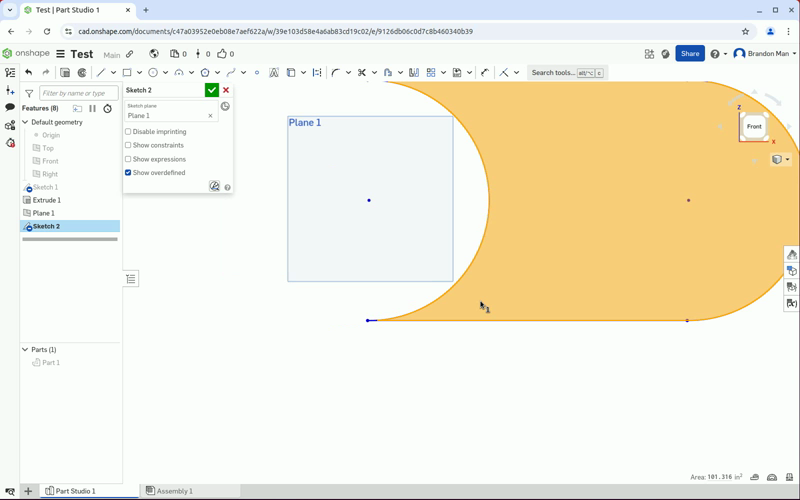
scroll(-6)
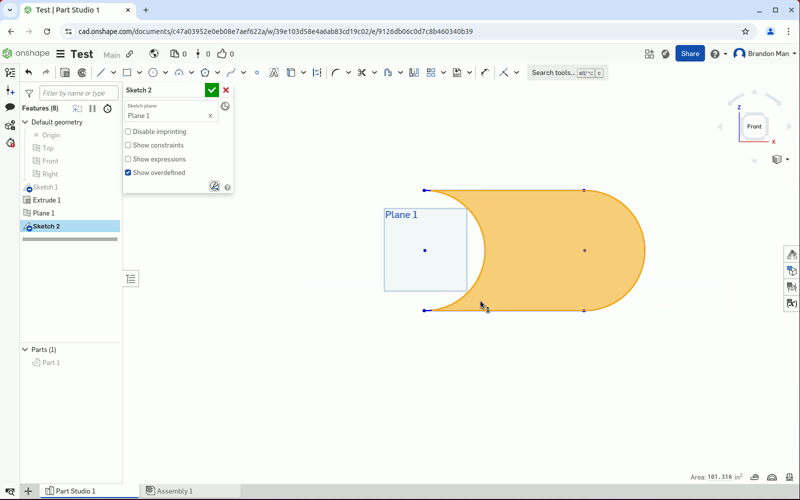
scroll(-6)
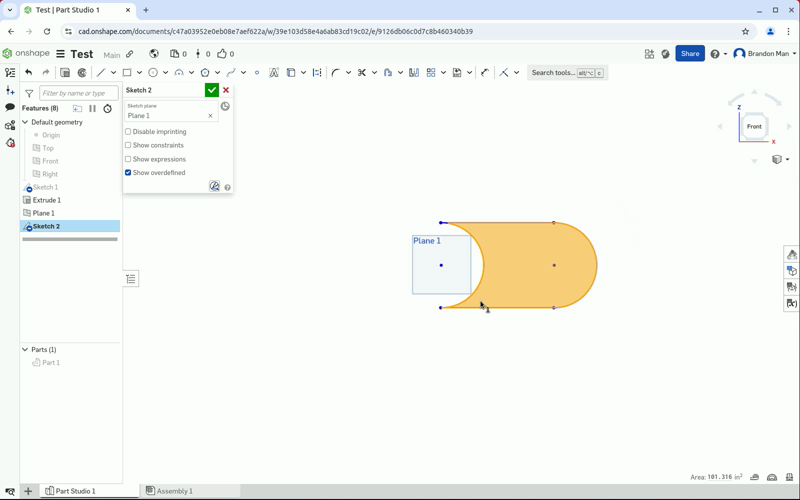
scroll(-6)
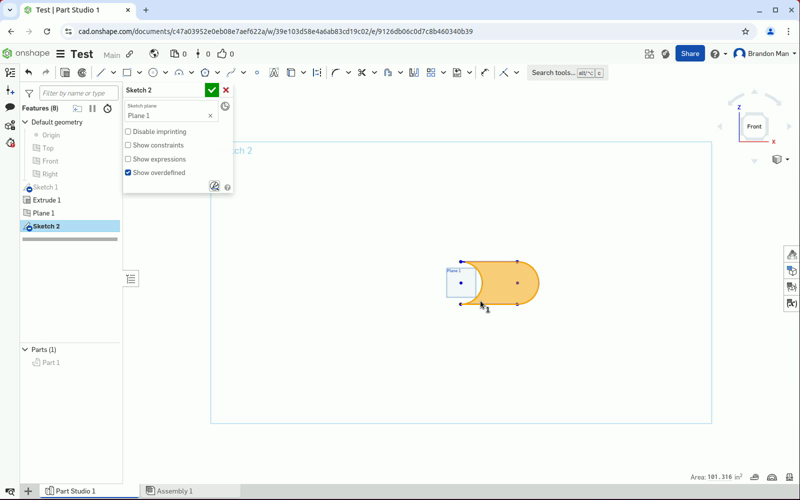
mouse_move(73, 352)
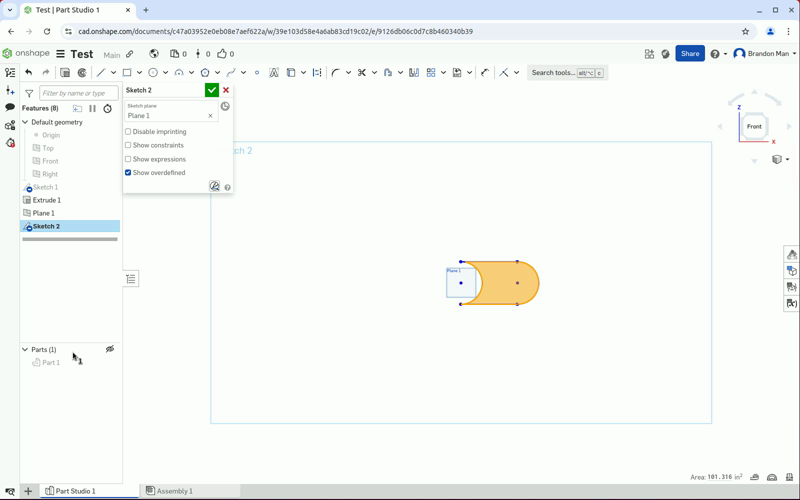
key(shift+y)
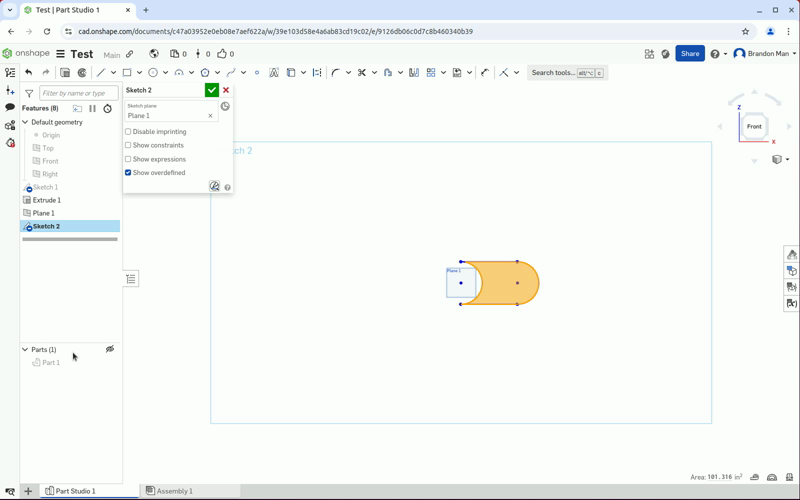
key(shift+e)
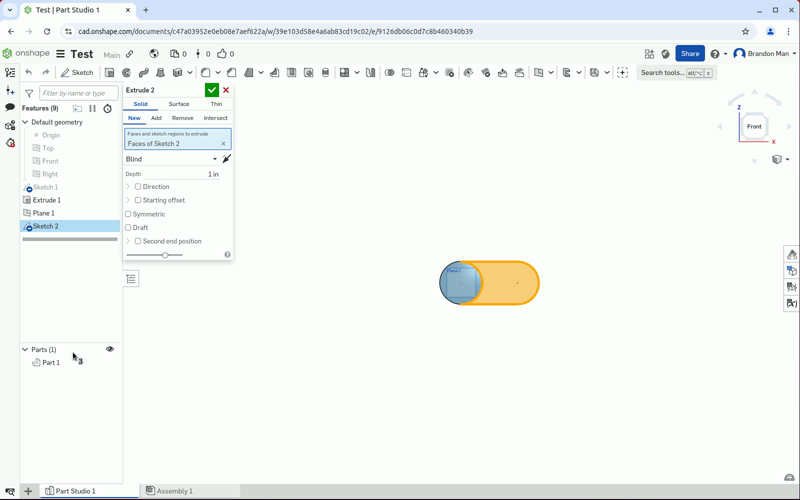
mouse_move(143, 106)
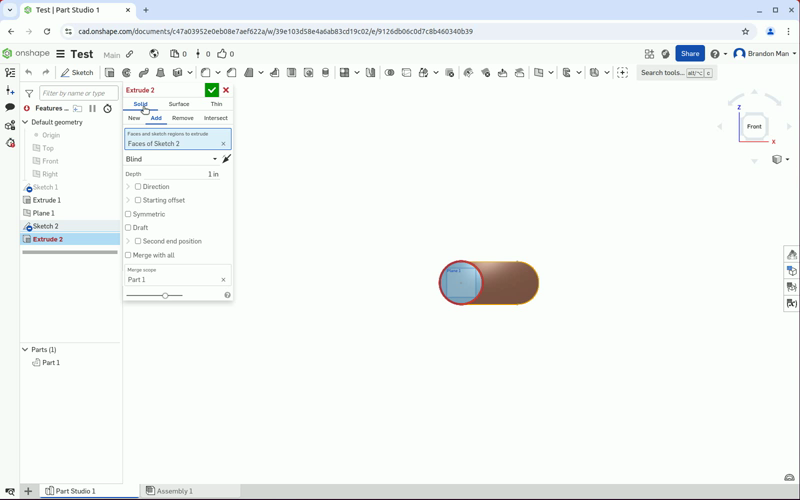
click(143, 106)
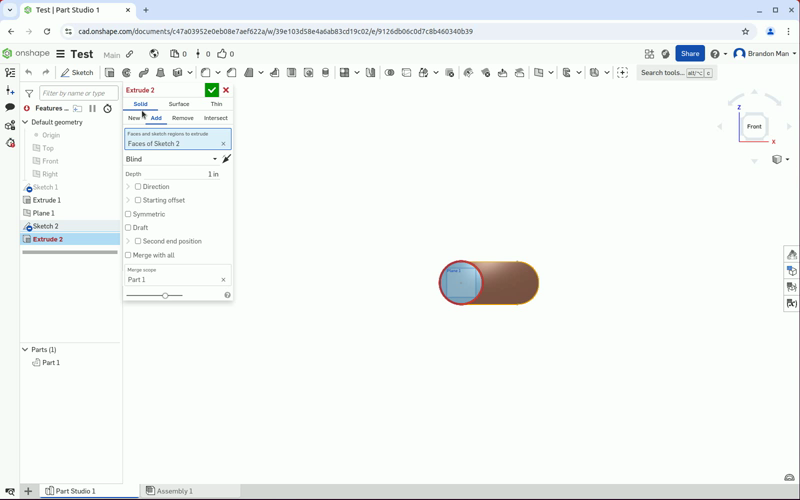
mouse_move(137, 120)
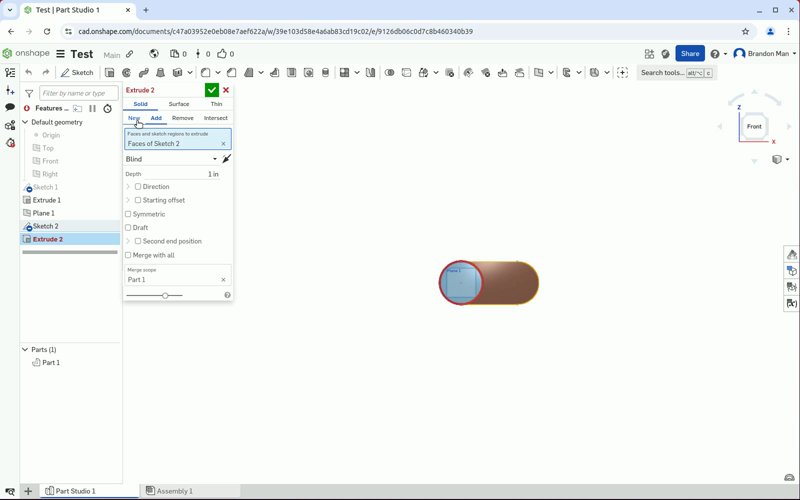
click(137, 120)
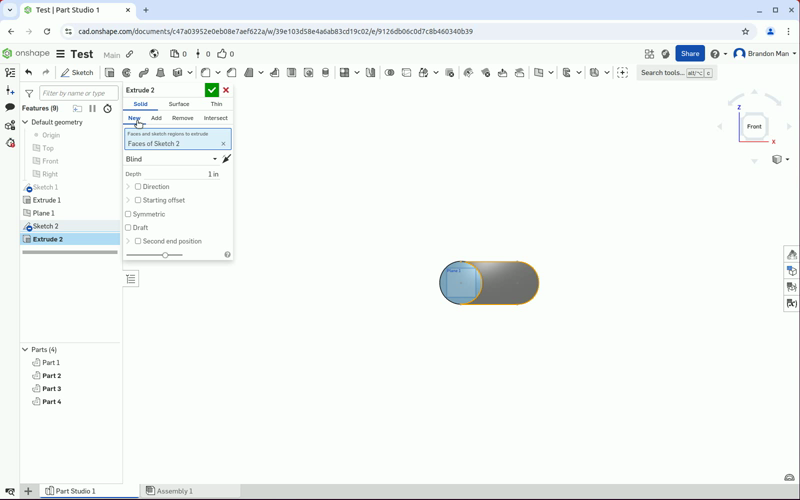
key(tab, 4)
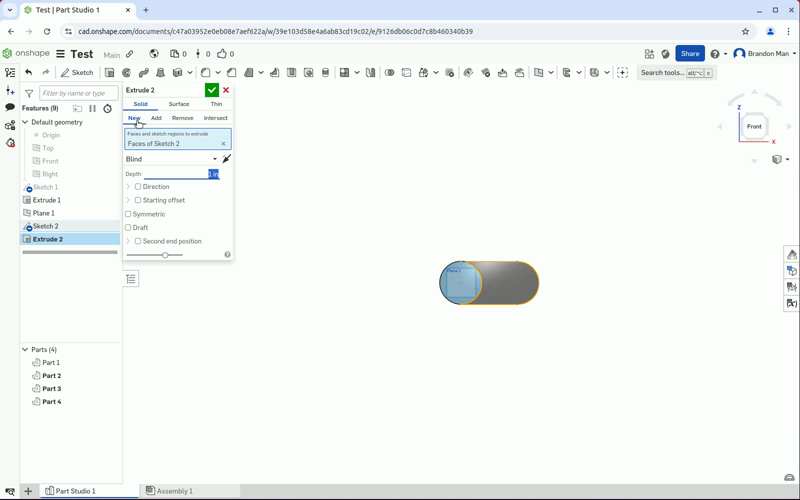
text(-2.889)
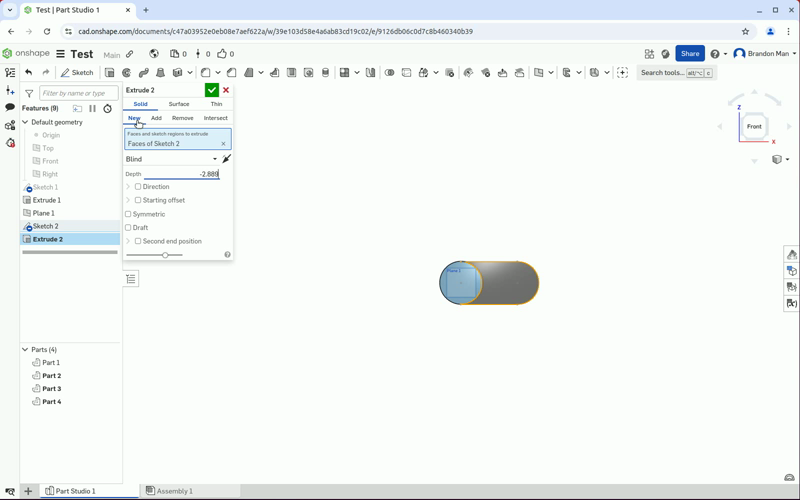
key(enter)
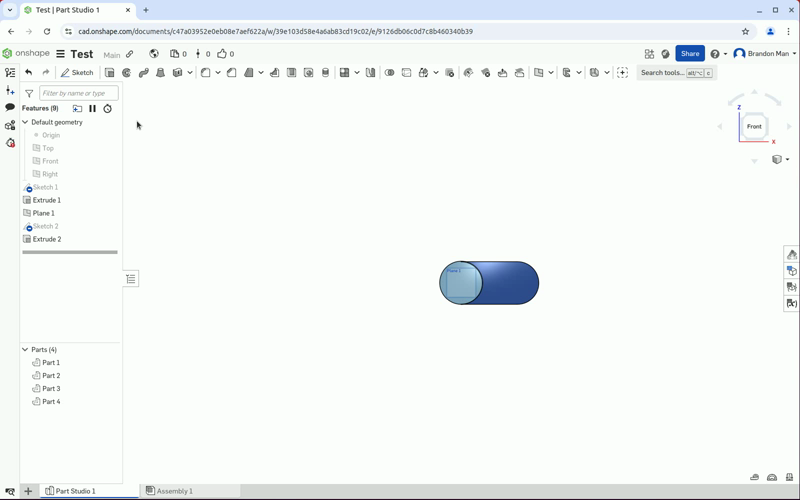
key(shift+h)
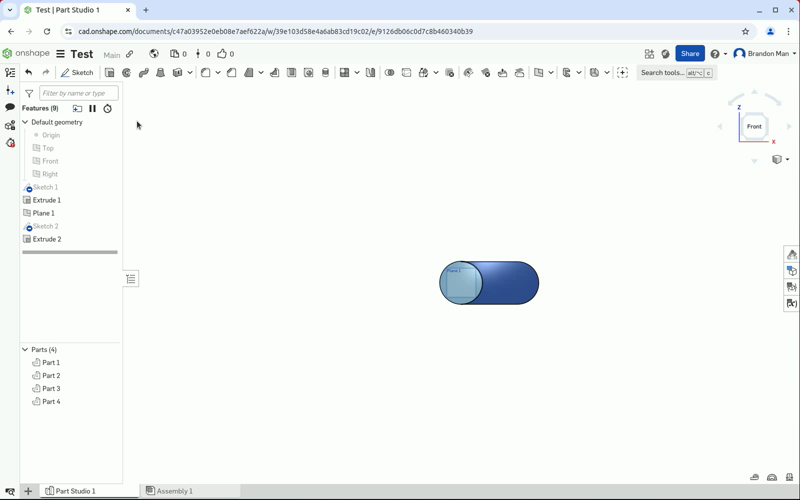
key(shift+h)
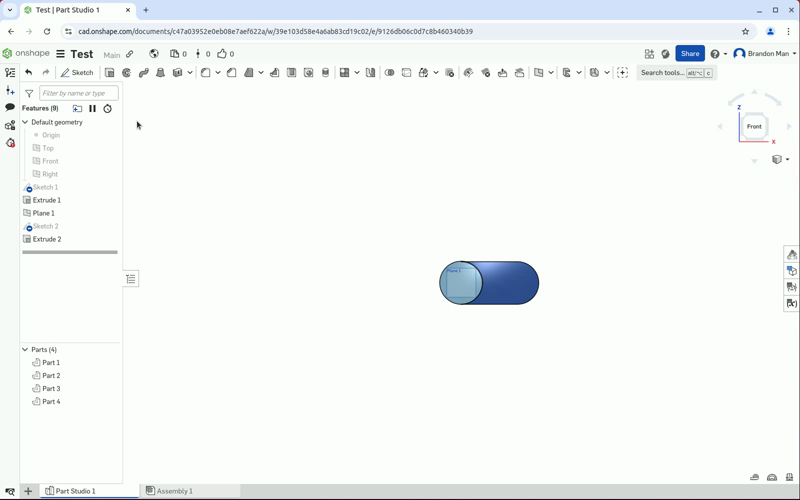
mouse_move(73, 189)
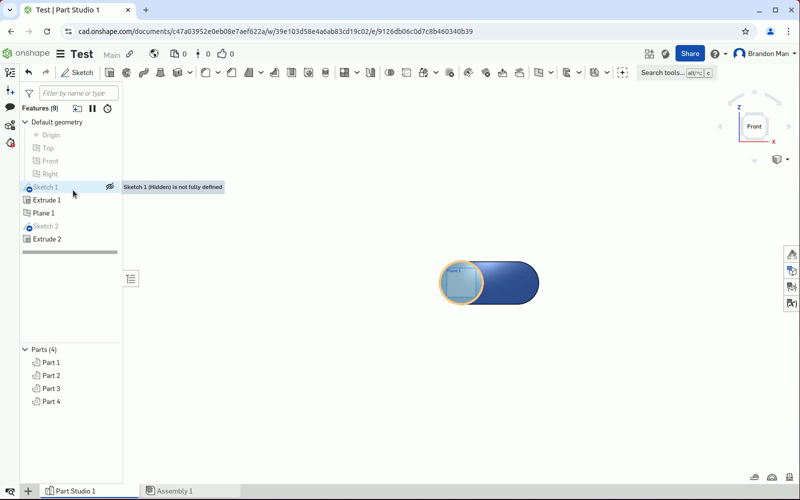
click(73, 189)
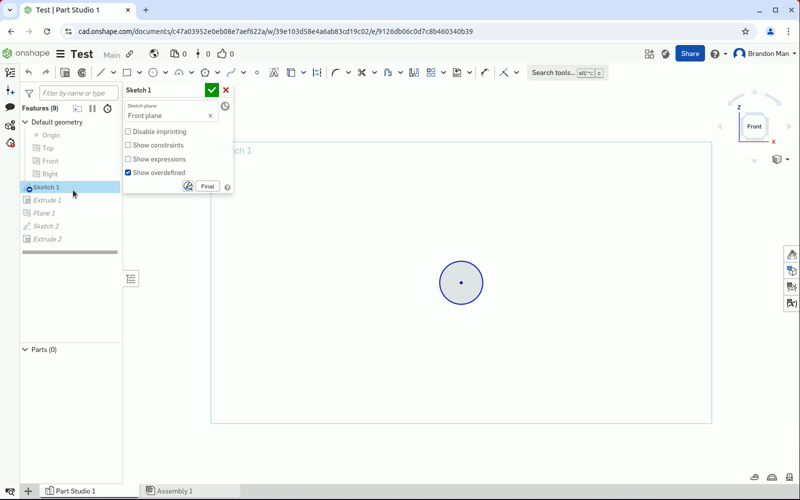
mouse_move(229, 92)
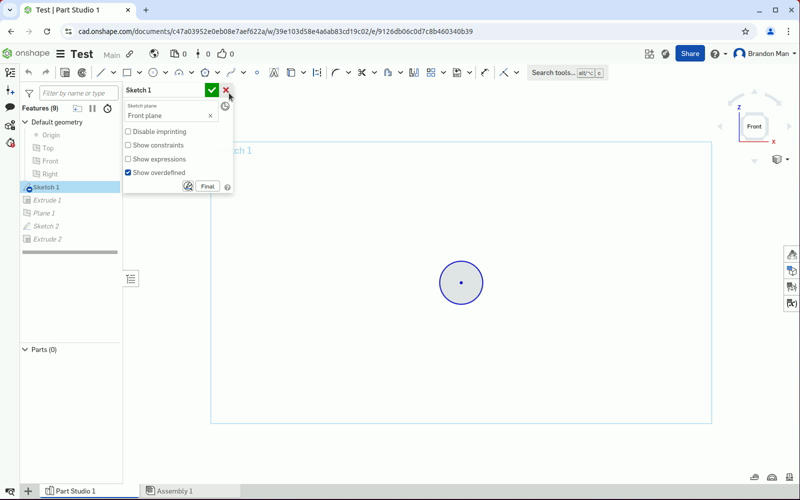
click(229, 92)
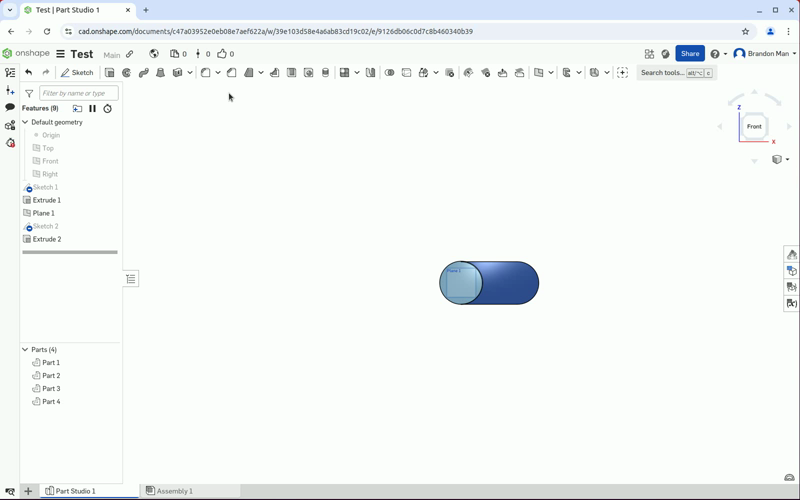
mouse_move(73, 352)
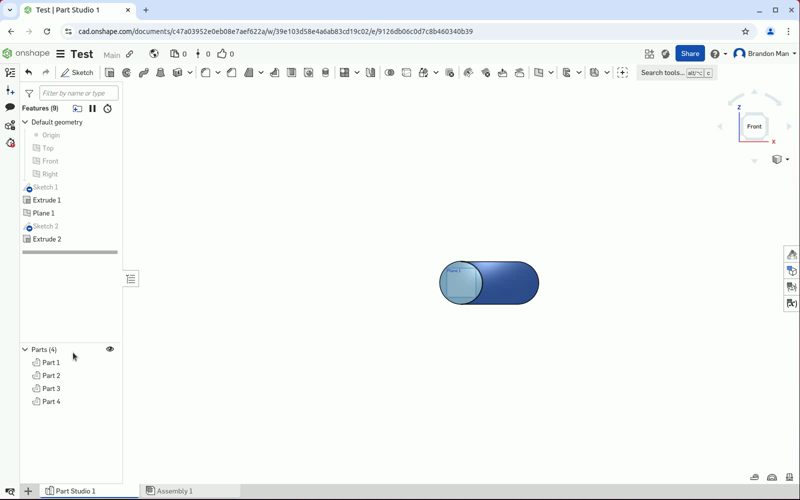
key(y)
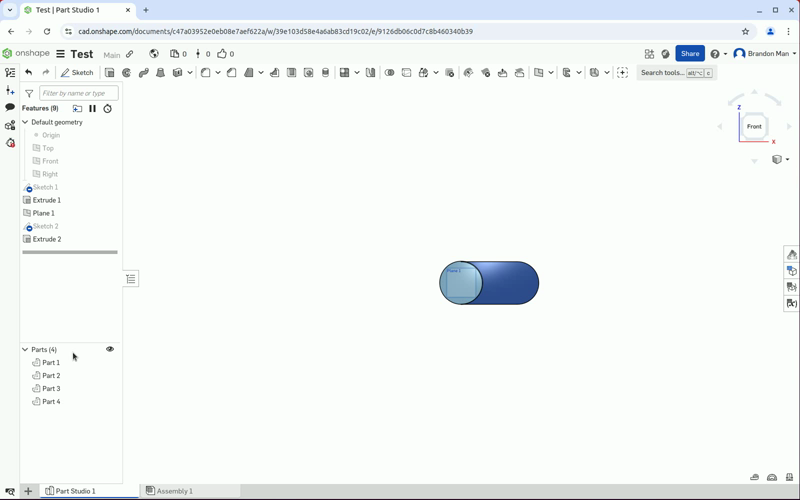
key(shift+p)
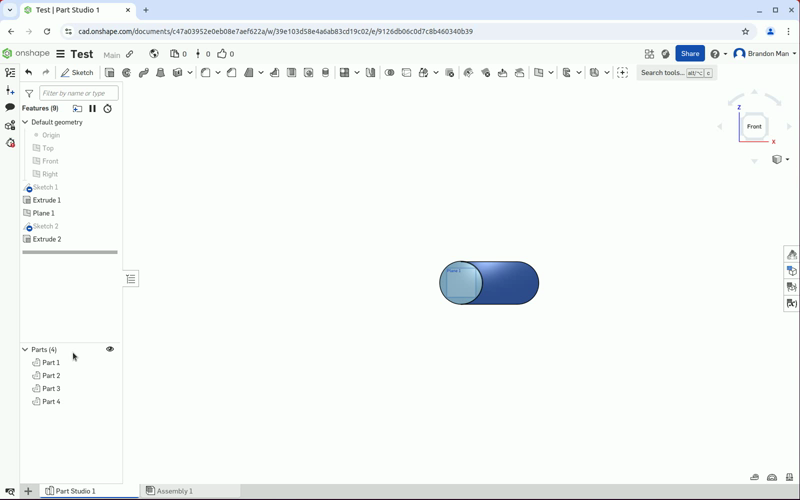
key(space)
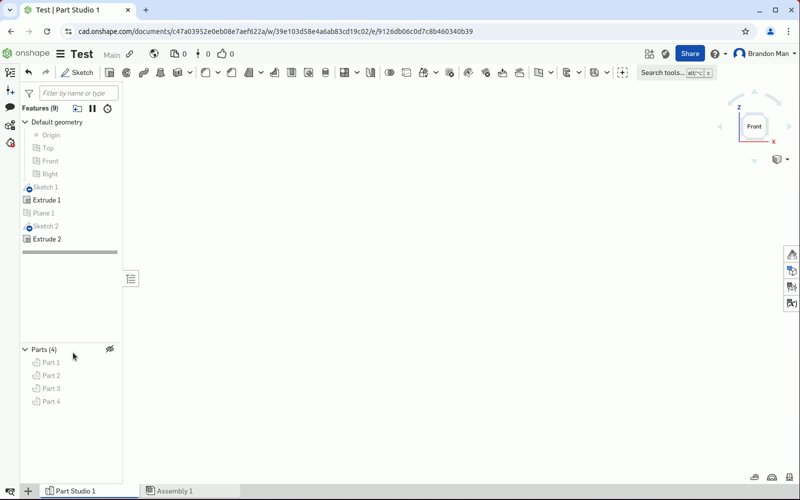
key_down(shift)
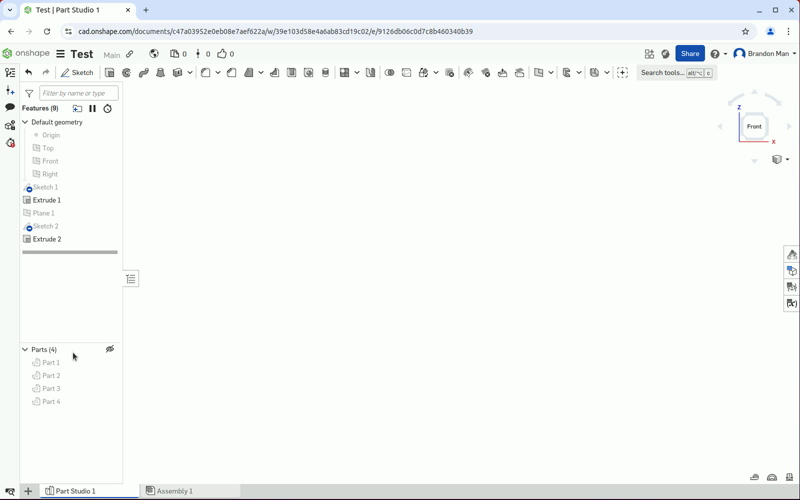
key(down)
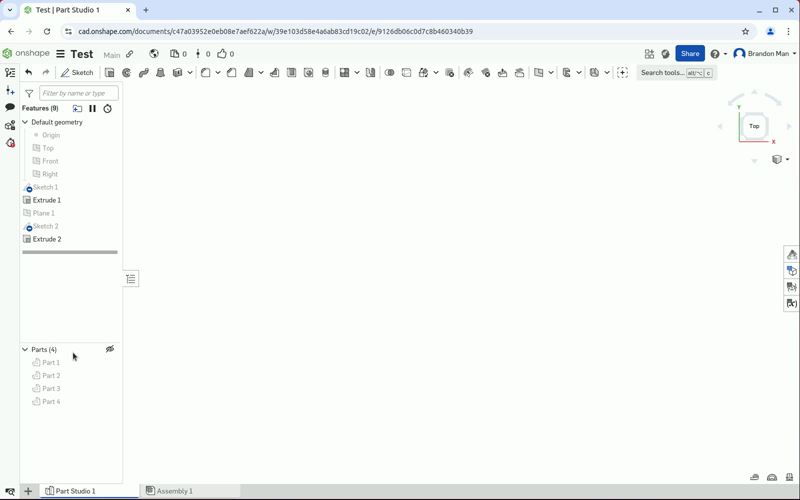
key_up(shift)
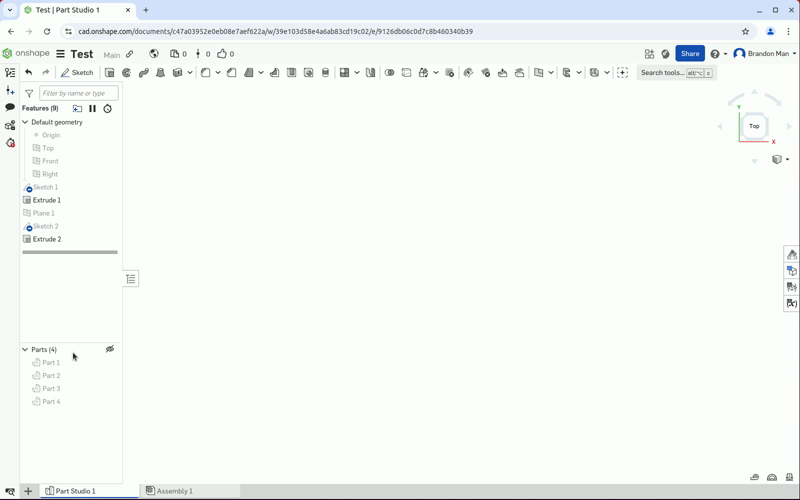
mouse_move(73, 352)
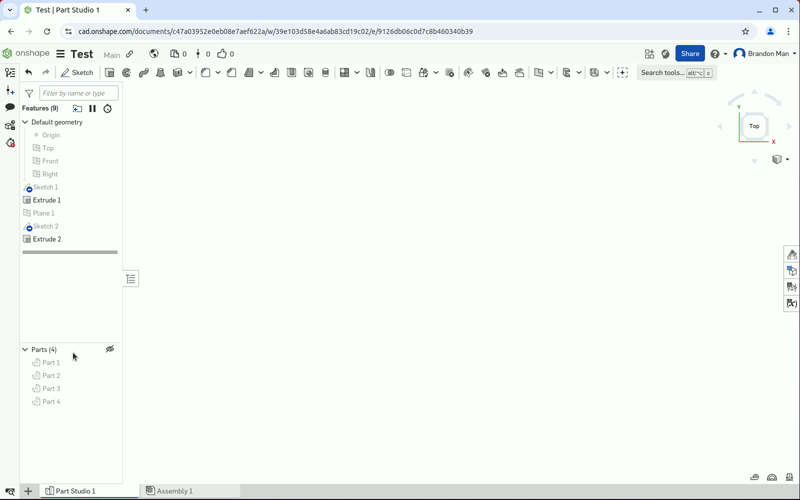
key(shift+y)
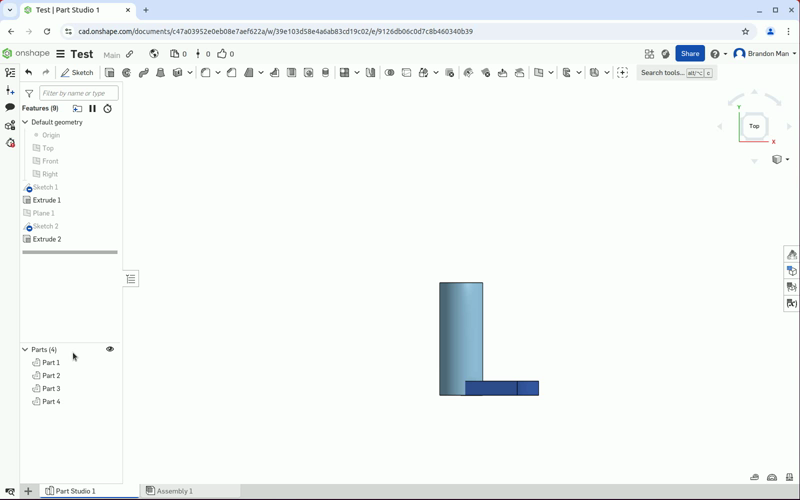
mouse_move(541, 75)
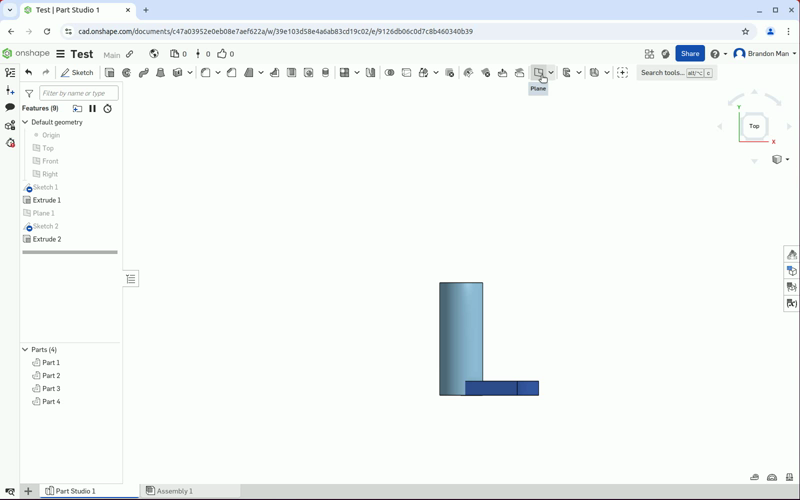
click(541, 75)
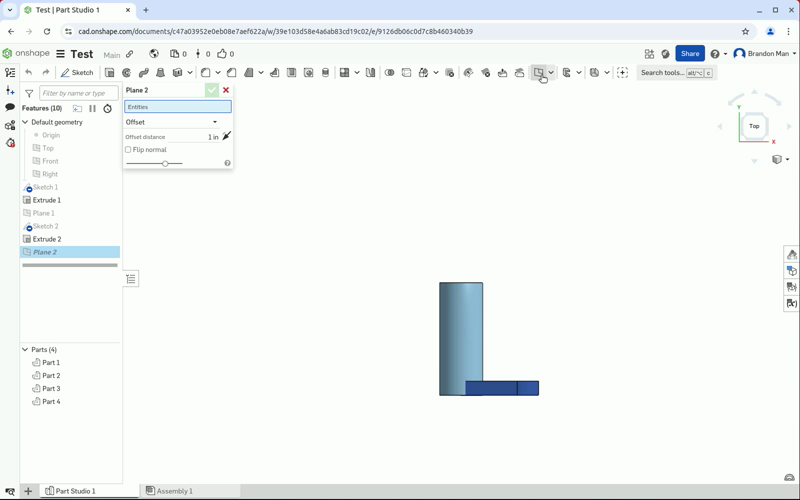
mouse_move(73, 150)
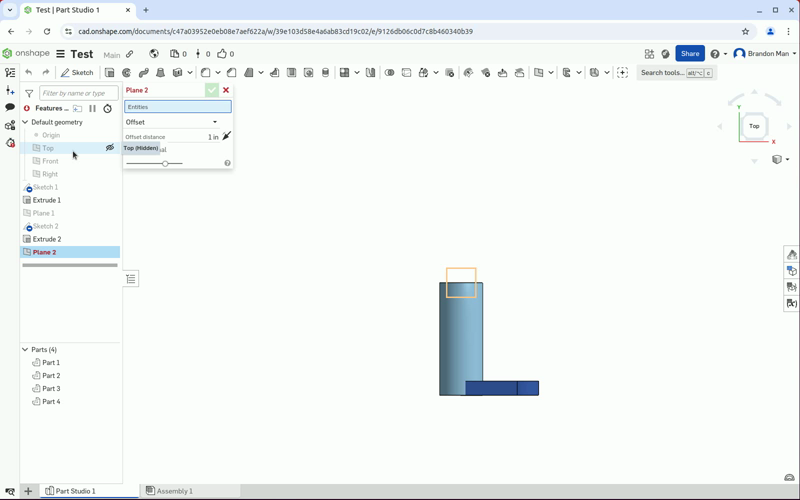
click(73, 150)
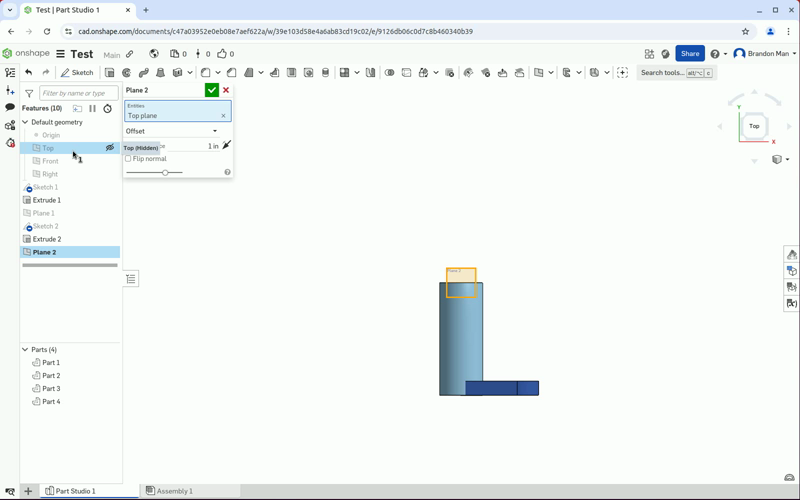
key(tab, 2)
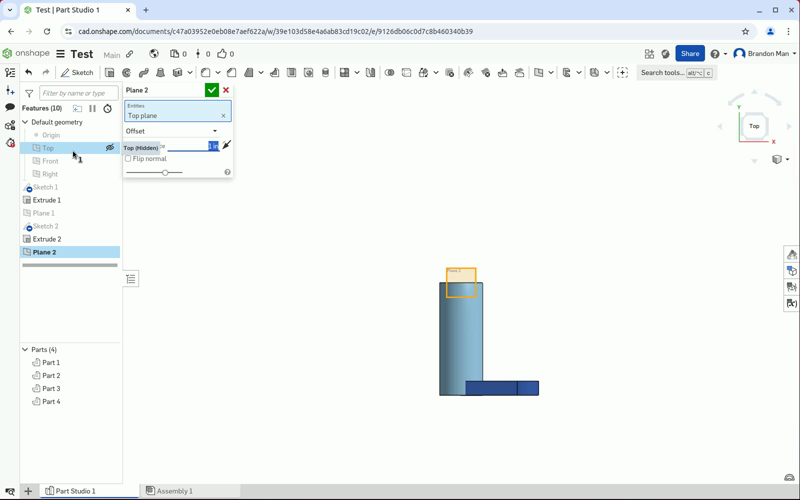
text(4.344)
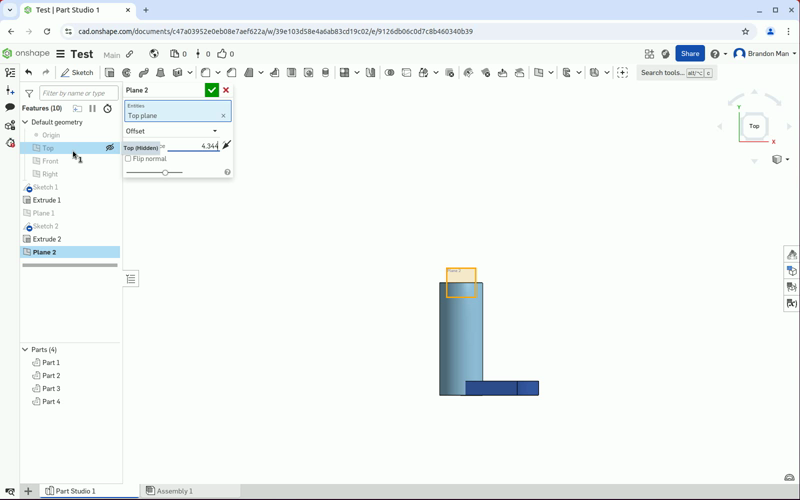
key(enter, 2)
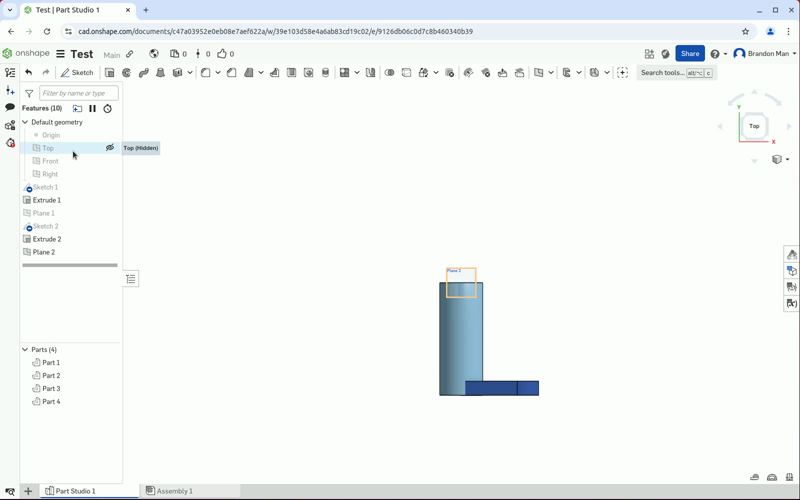
key(shift+s)
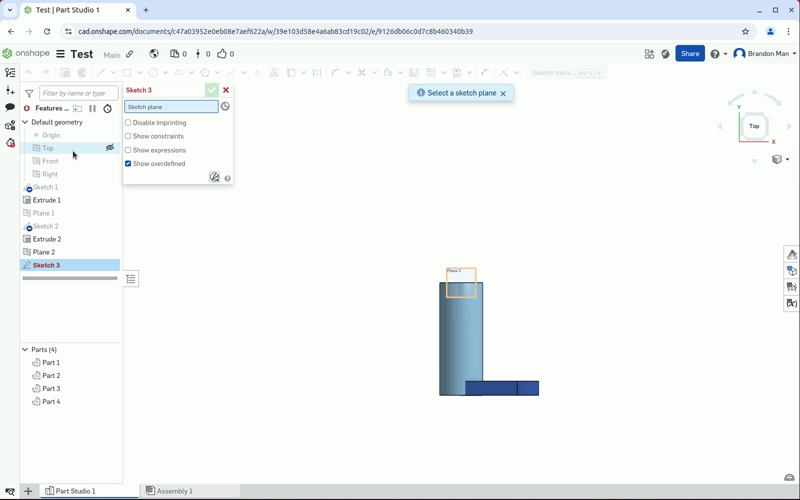
mouse_move(73, 254)
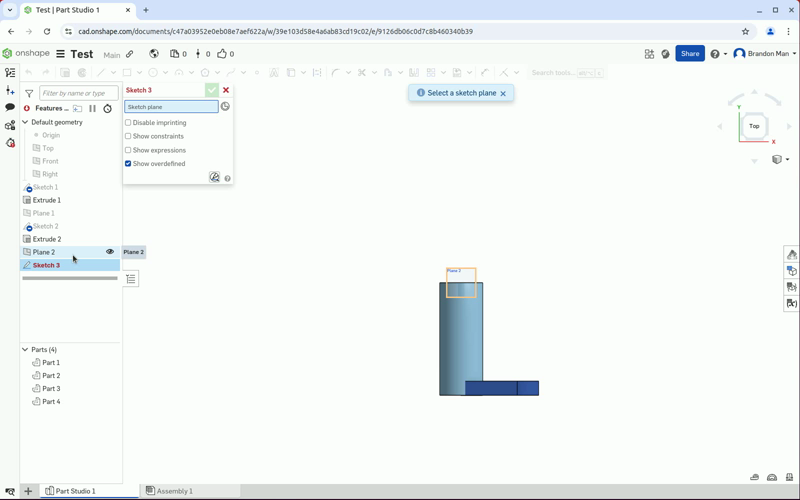
click(73, 254)
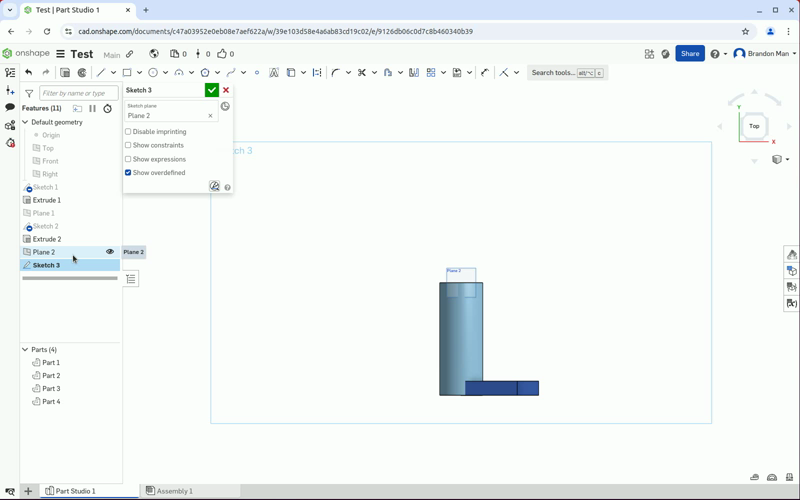
mouse_move(73, 352)
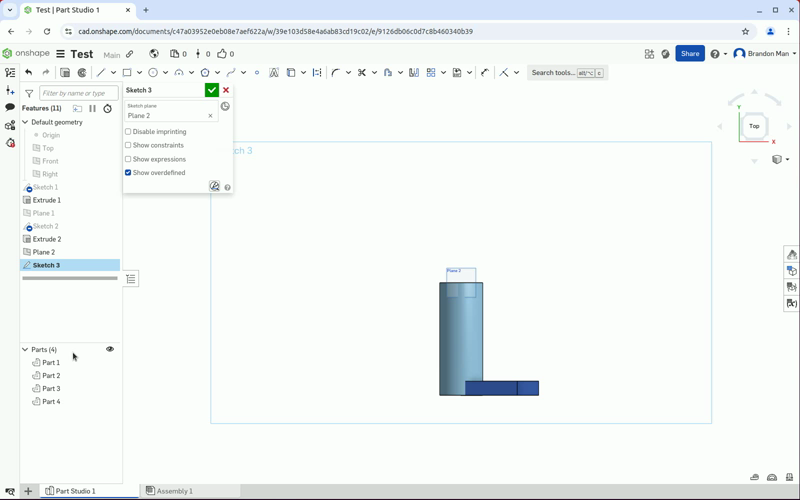
key(y)
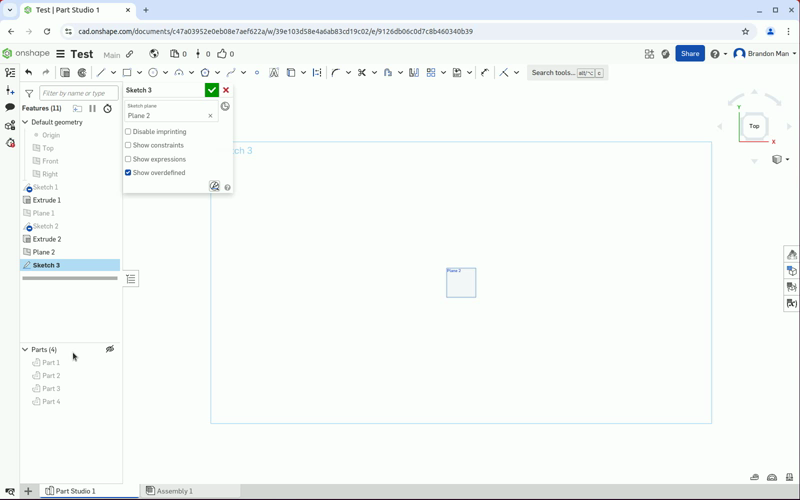
key(l)
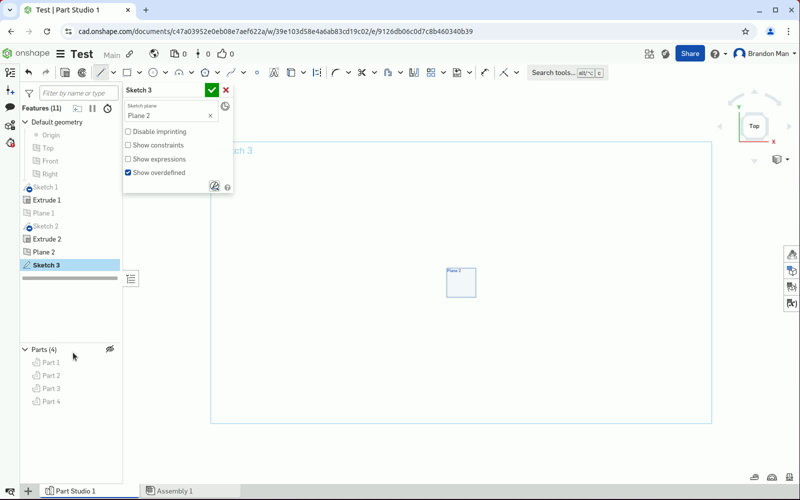
key_down(shift)
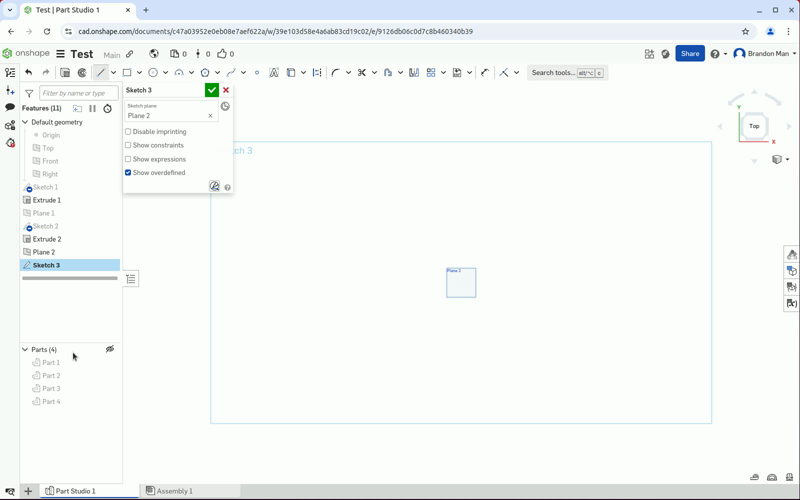
mouse_move(510, 395)
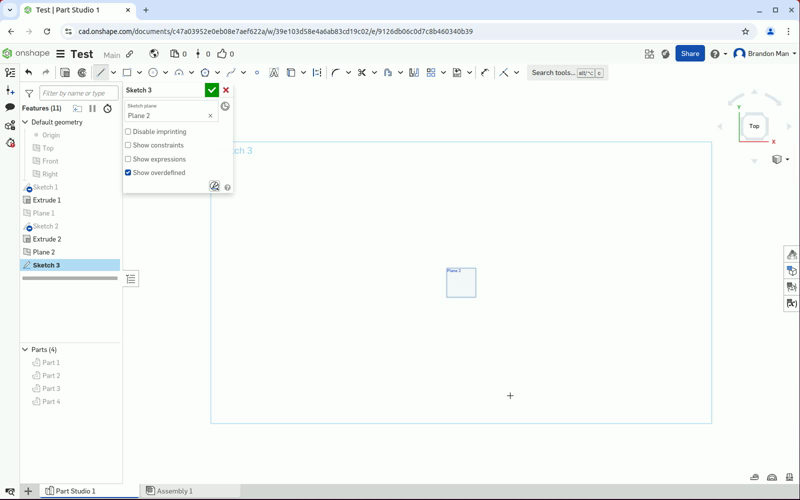
click(510, 395)
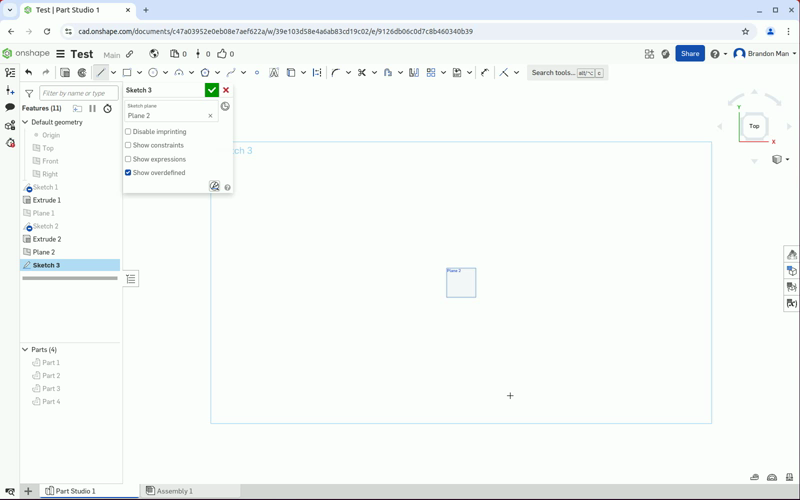
key_up(shift)
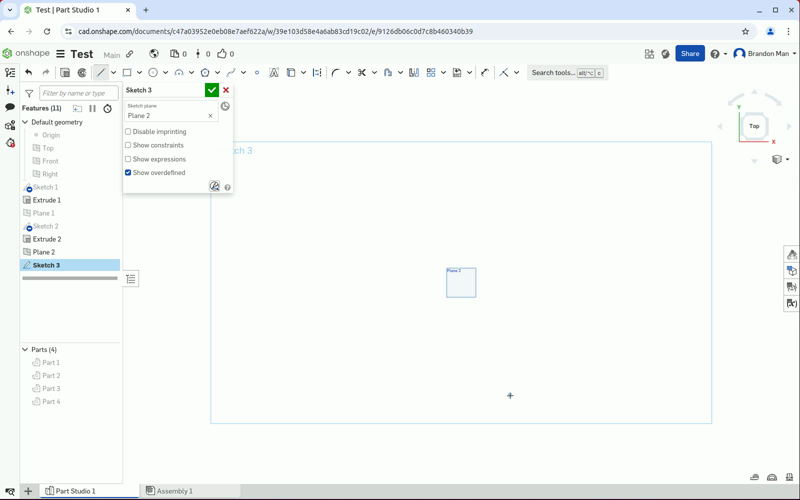
key_down(shift)
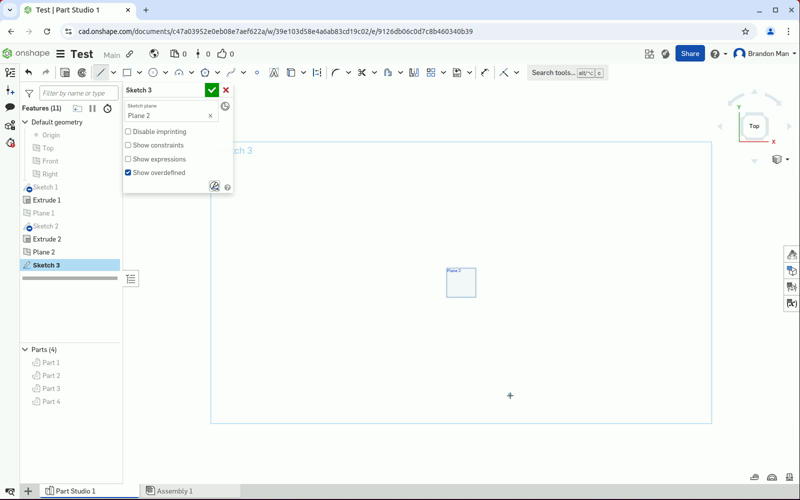
mouse_move(540, 395)
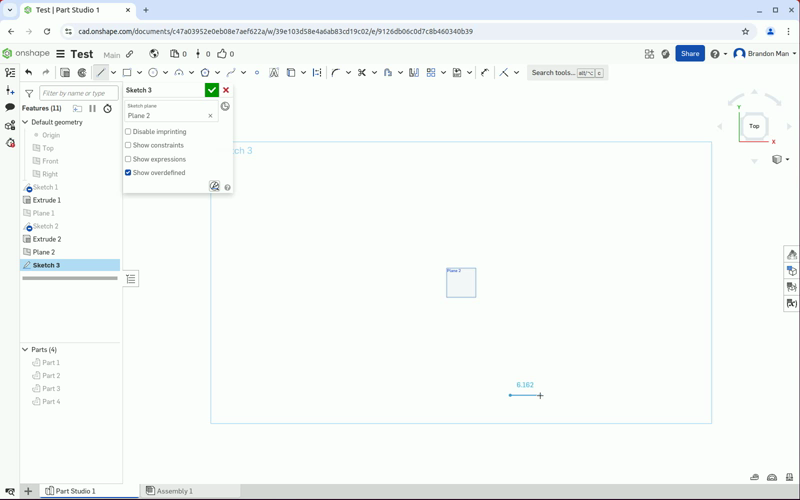
mouse_move(517, 395)
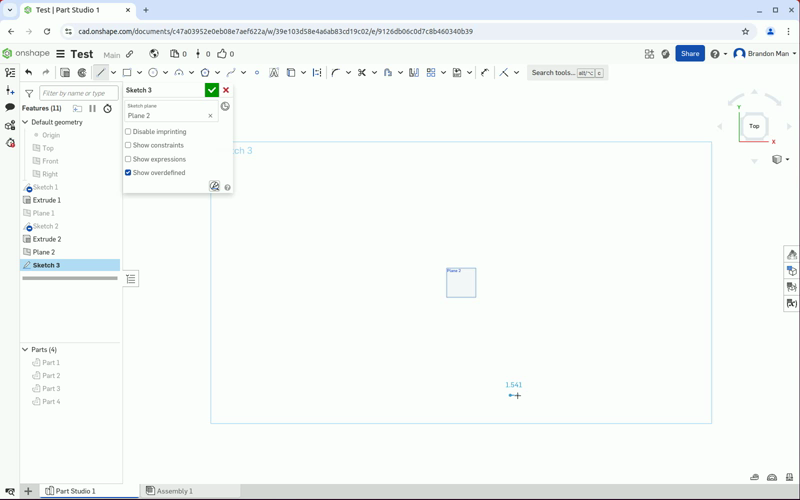
click(517, 395)
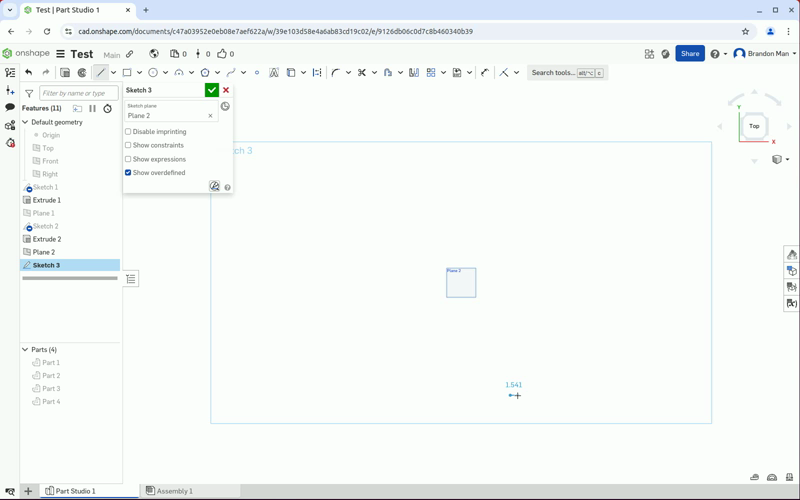
key_up(shift)
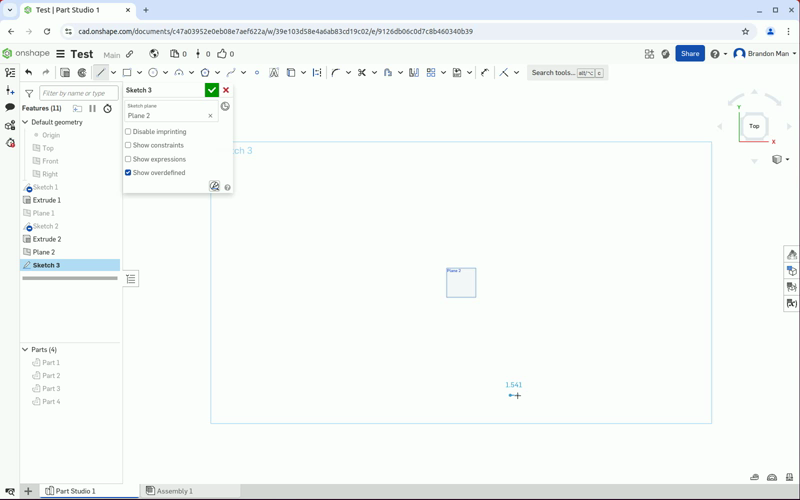
key_down(shift)
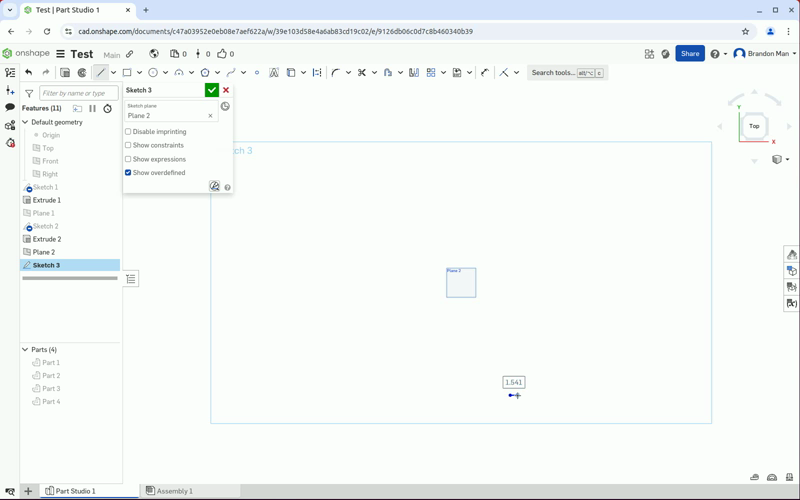
mouse_move(547, 395)
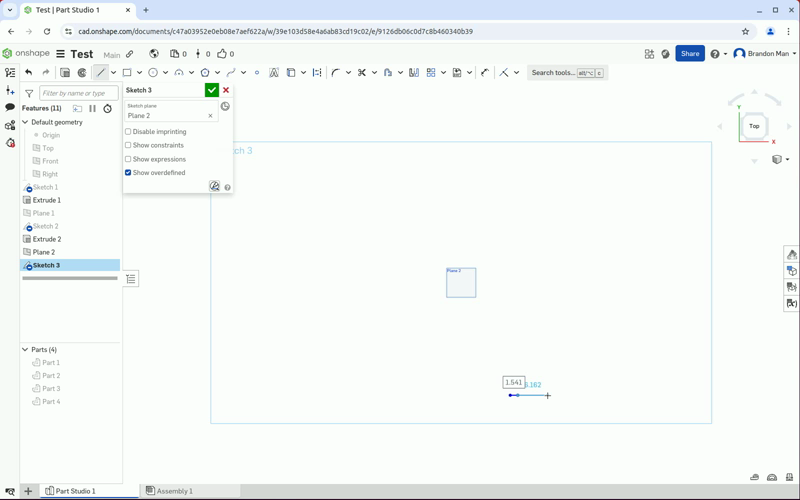
mouse_move(517, 380)
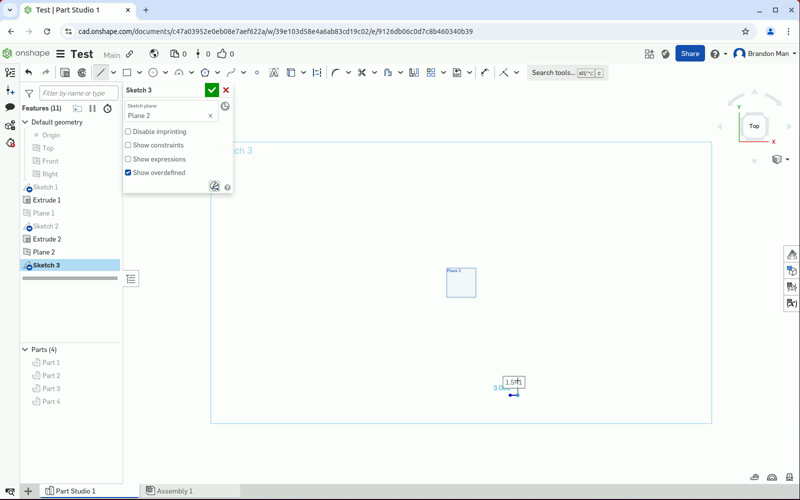
click(517, 380)
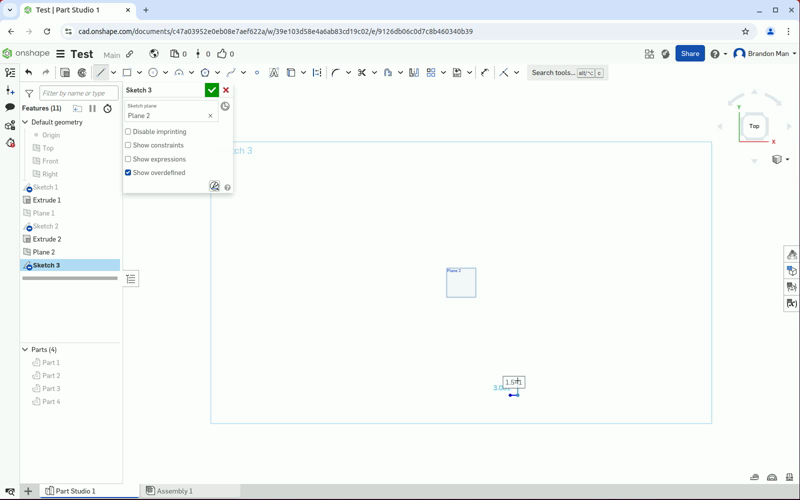
key_up(shift)
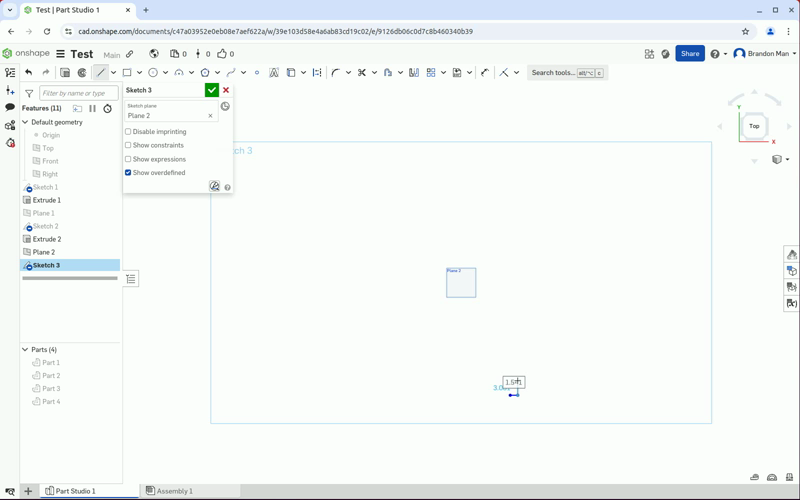
key_down(shift)
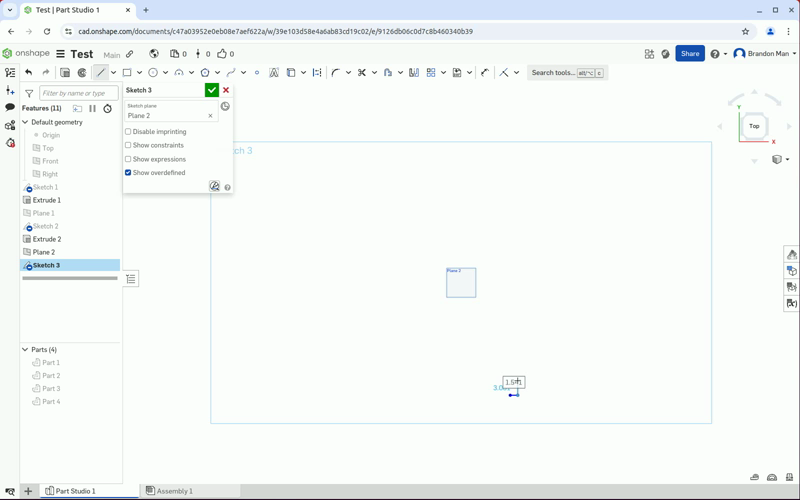
mouse_move(547, 380)
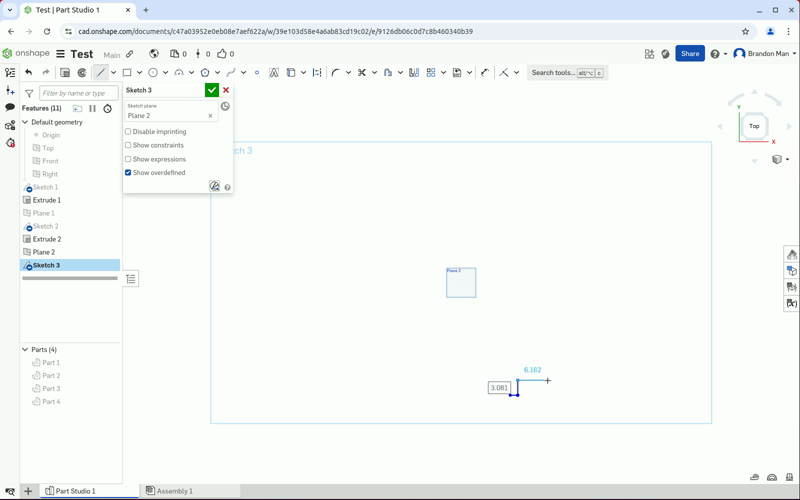
mouse_move(510, 380)
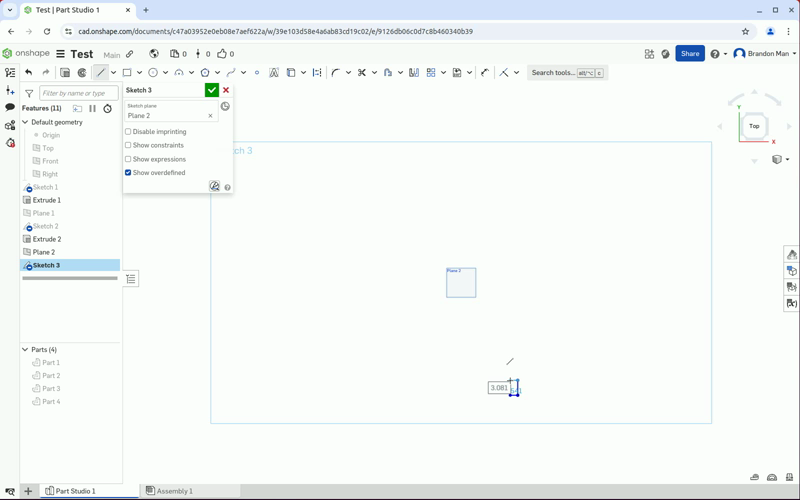
click(510, 380)
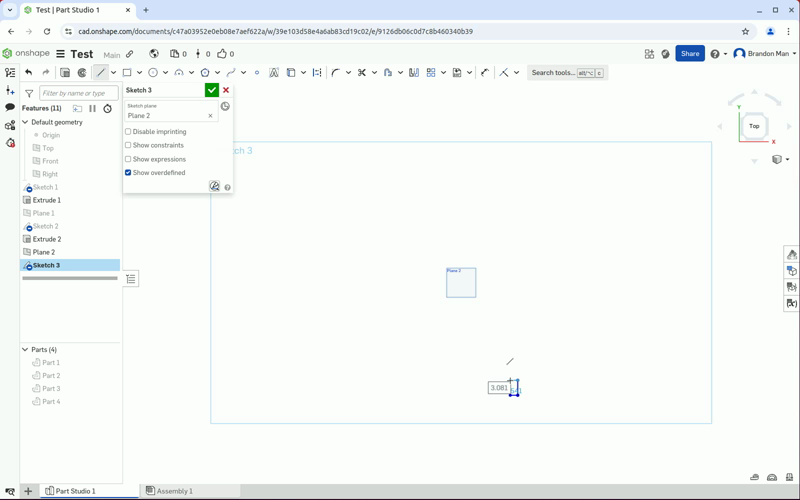
key_up(shift)
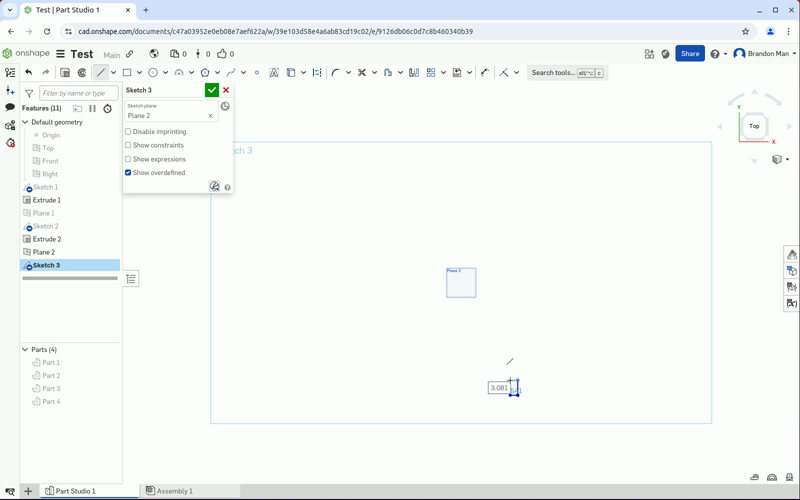
mouse_move(540, 380)
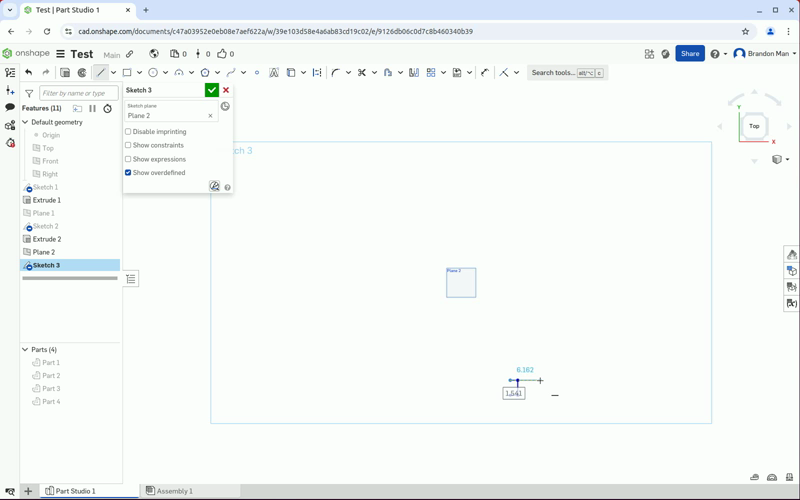
key_down(shift)
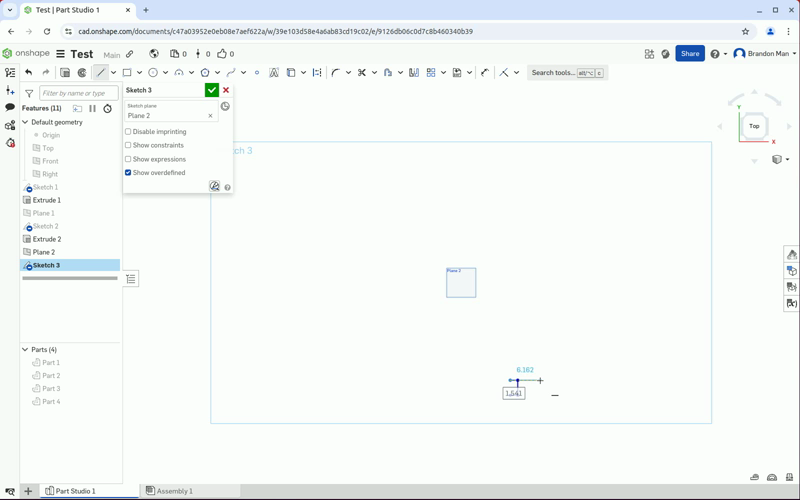
mouse_move(510, 395)
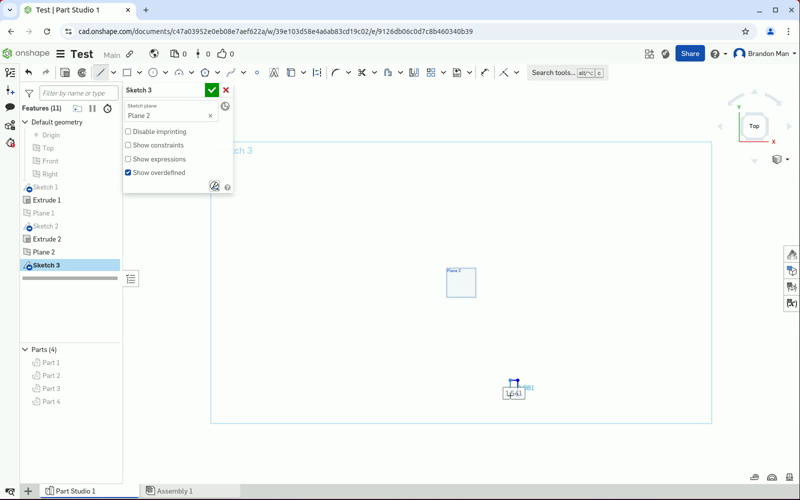
key_up(shift)
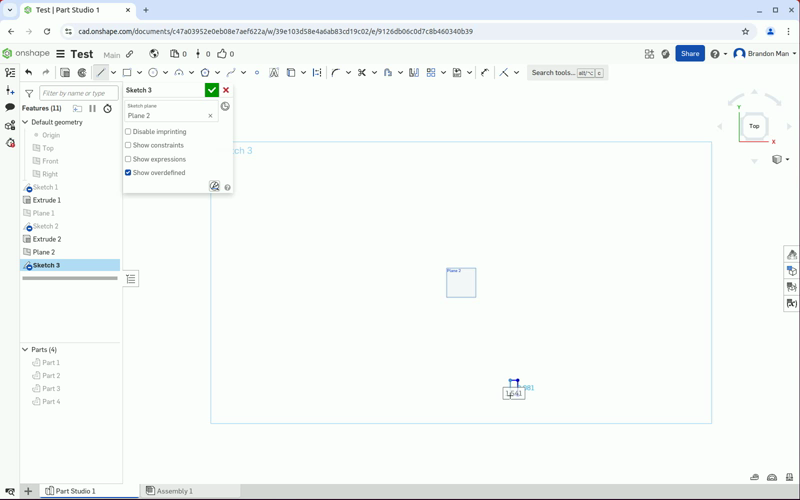
click(510, 395)
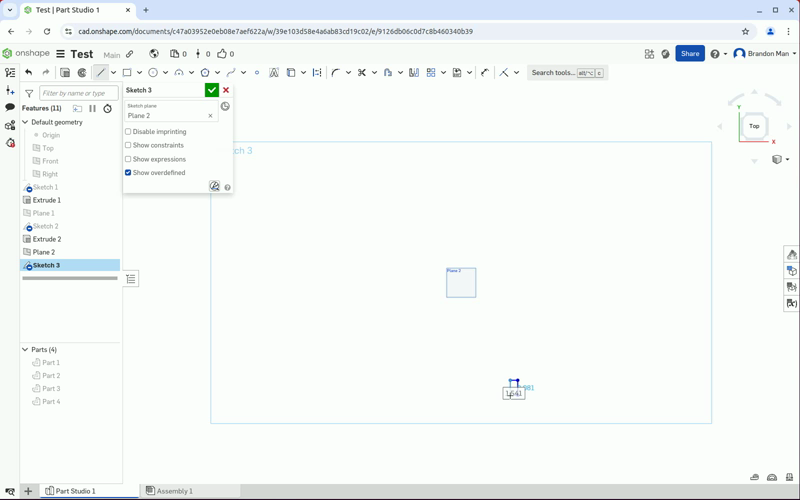
key(esc)
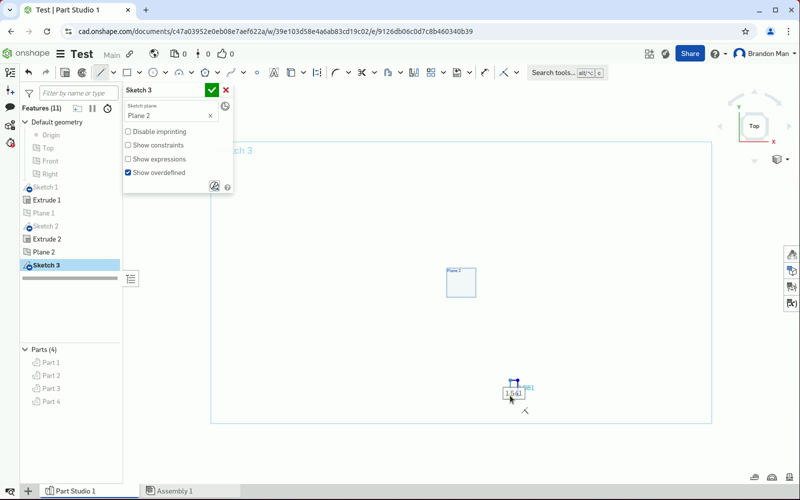
mouse_move(515, 389)
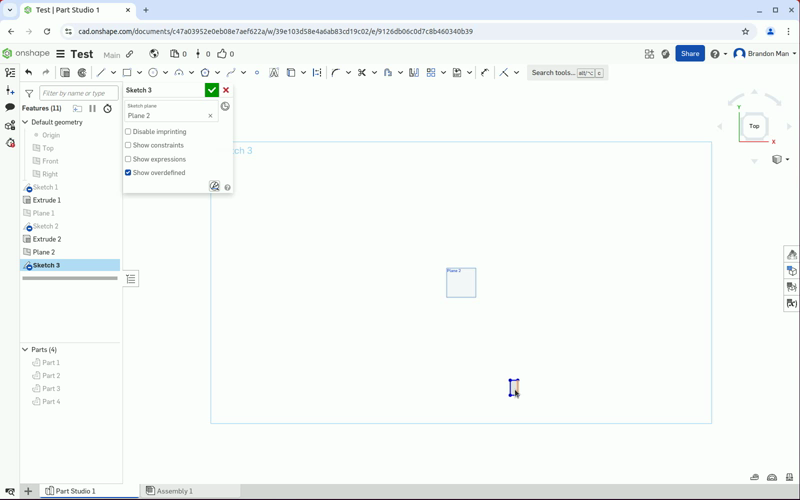
scroll(6)
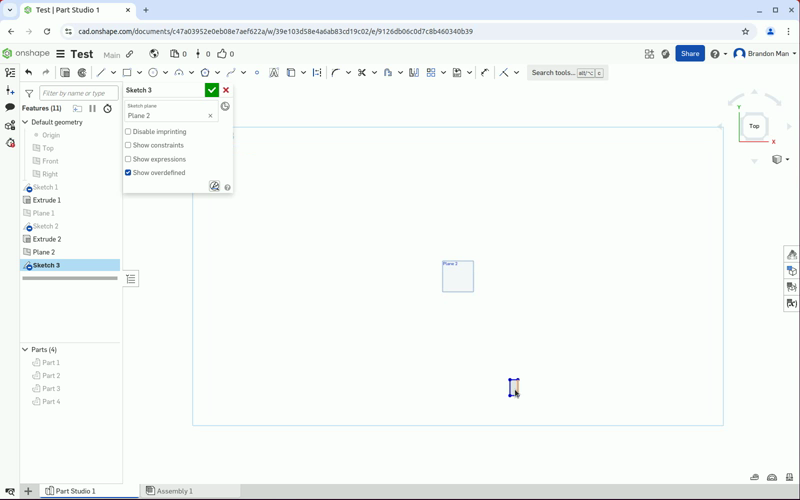
scroll(6)
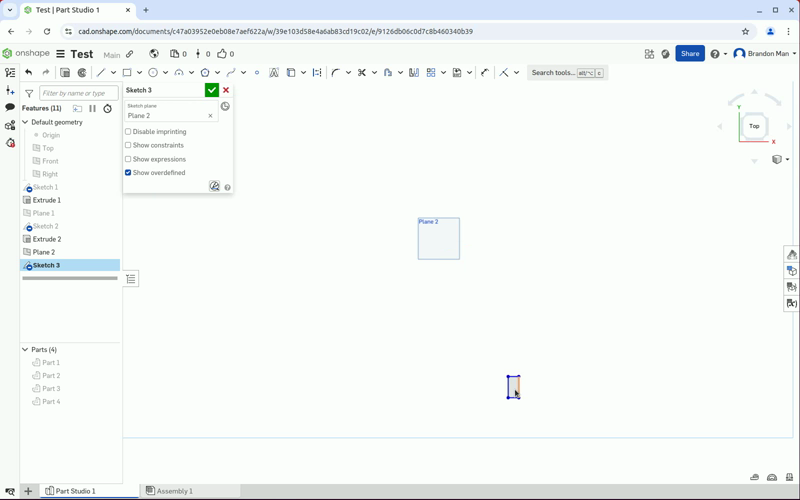
scroll(6)
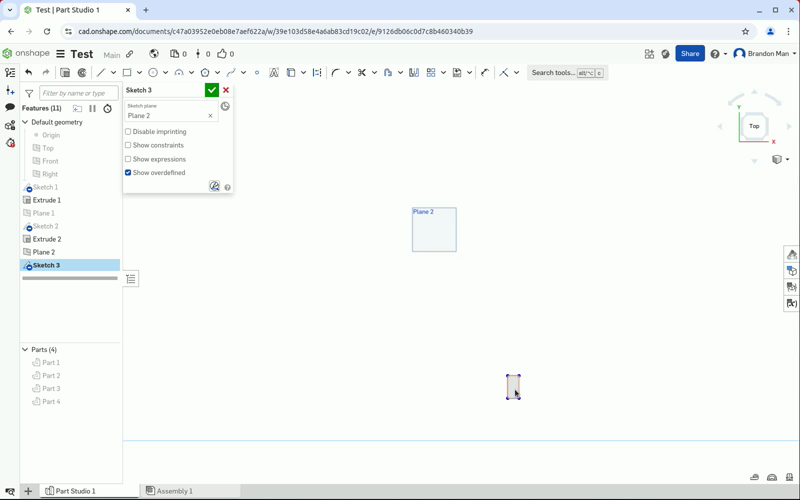
scroll(6)
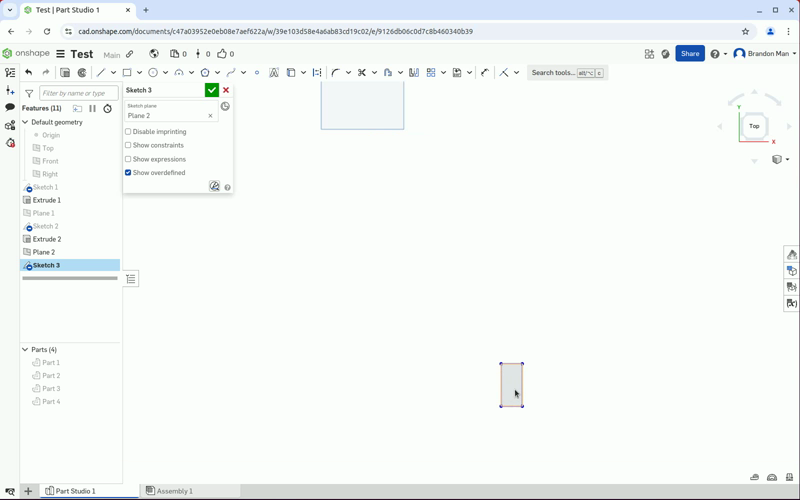
scroll(6)
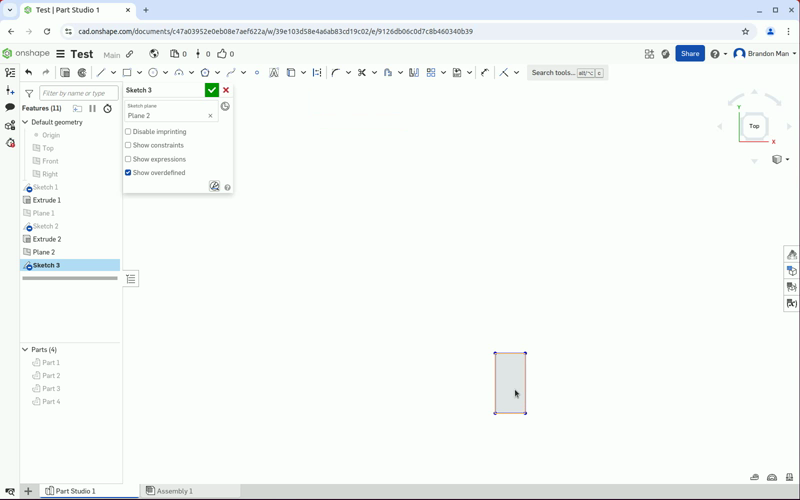
scroll(6)
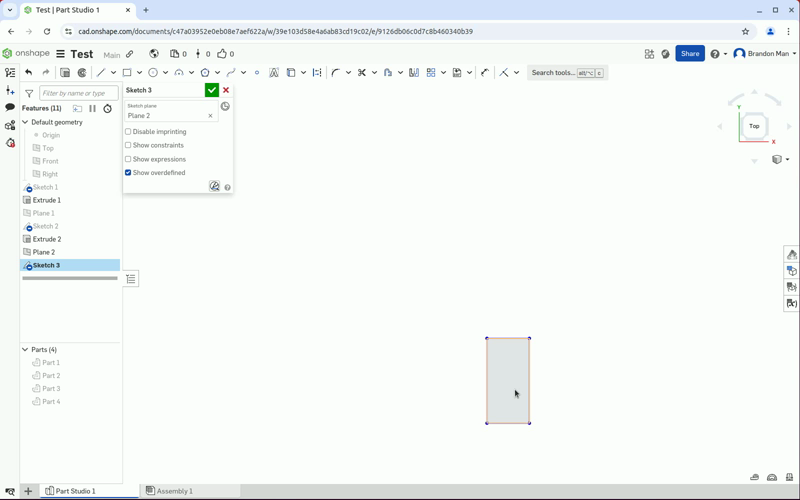
scroll(6)
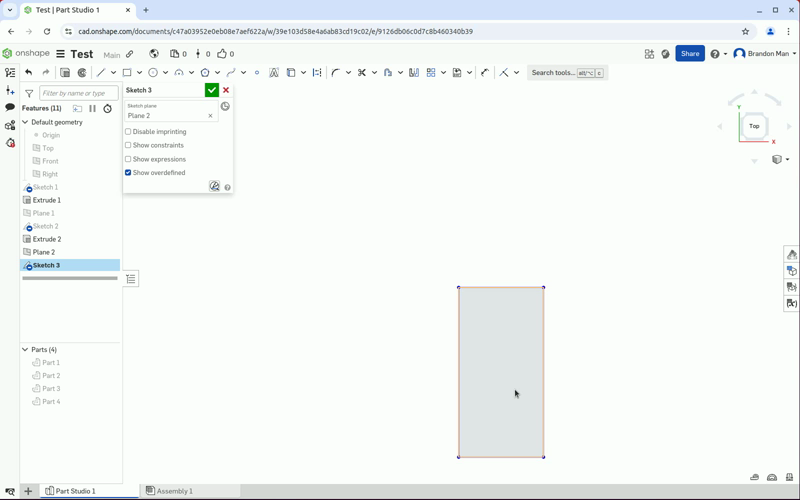
click(515, 389)
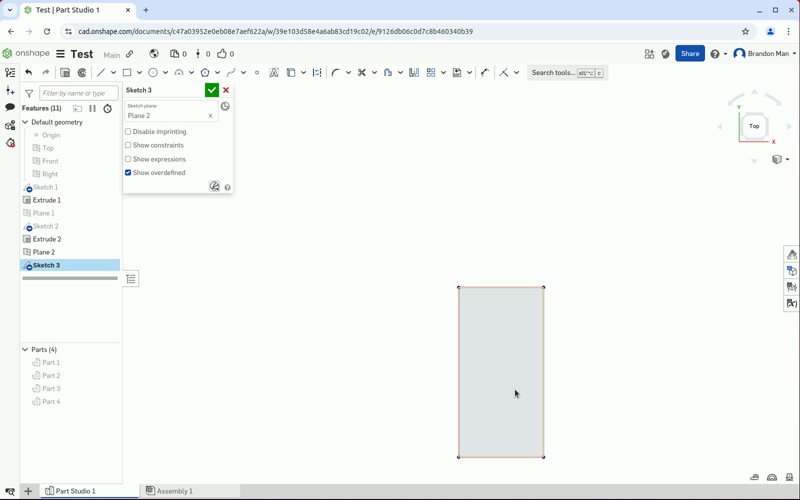
scroll(-6)
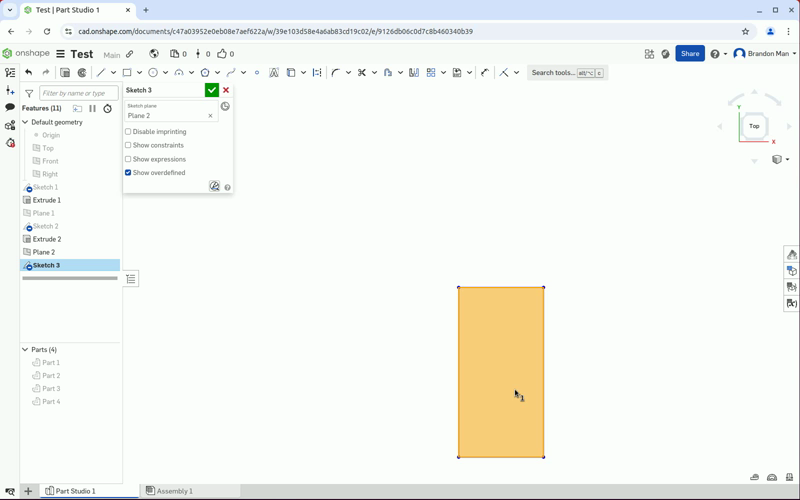
scroll(-6)
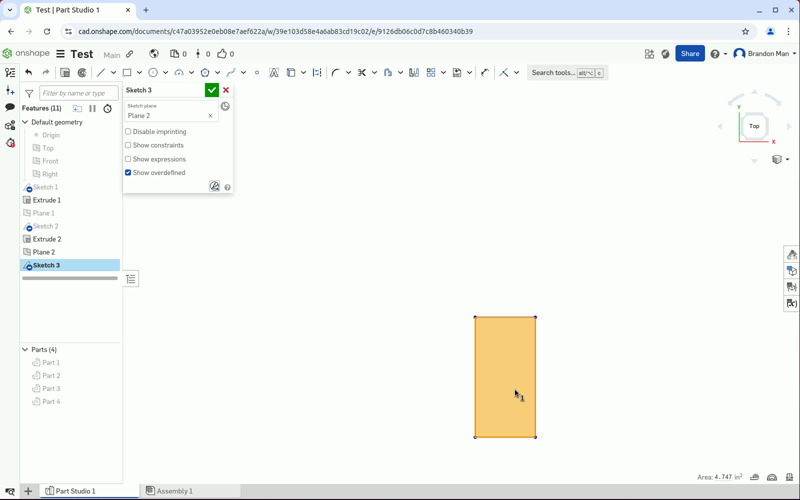
scroll(-6)
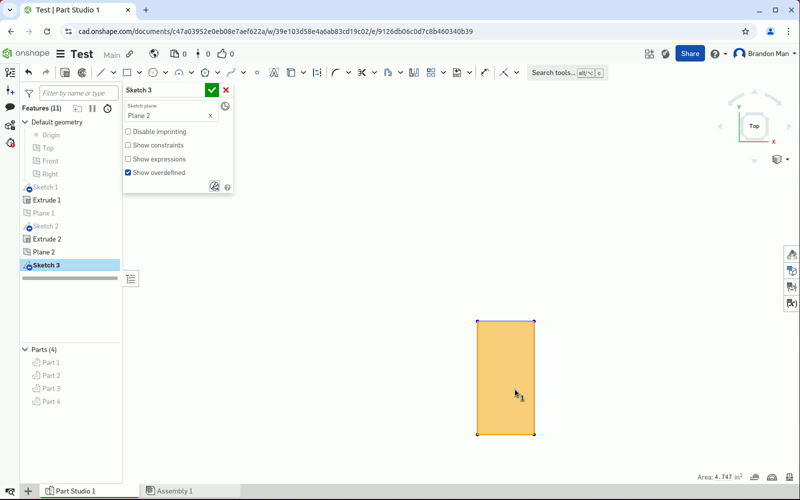
scroll(-6)
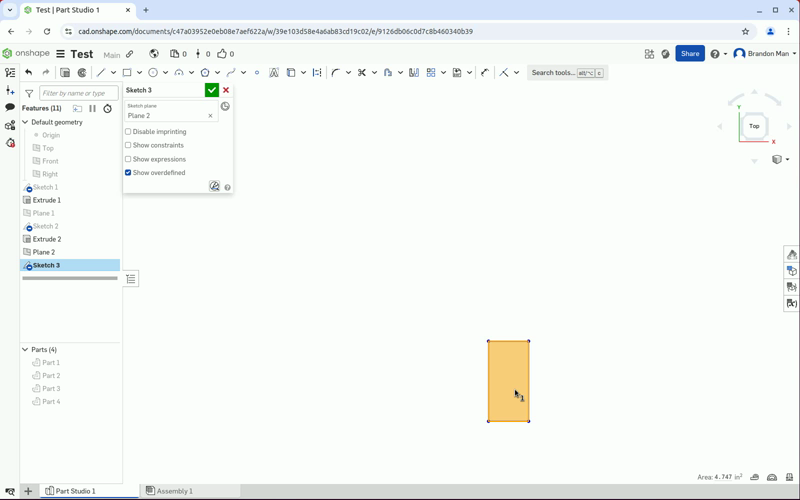
scroll(-6)
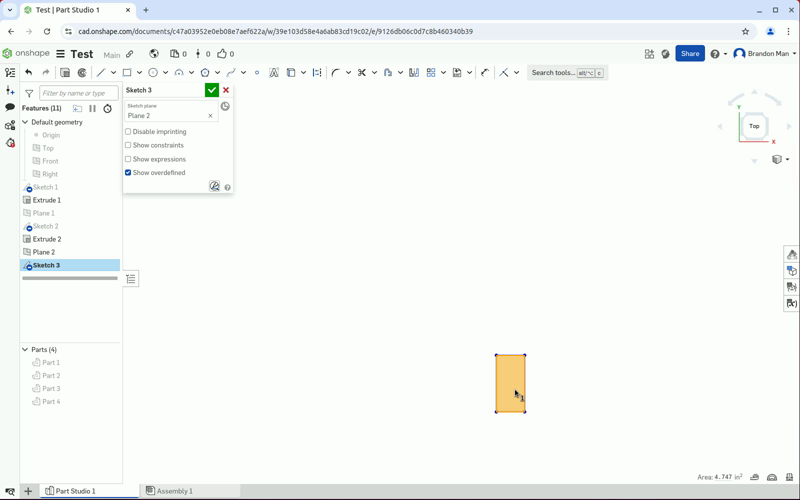
scroll(-6)
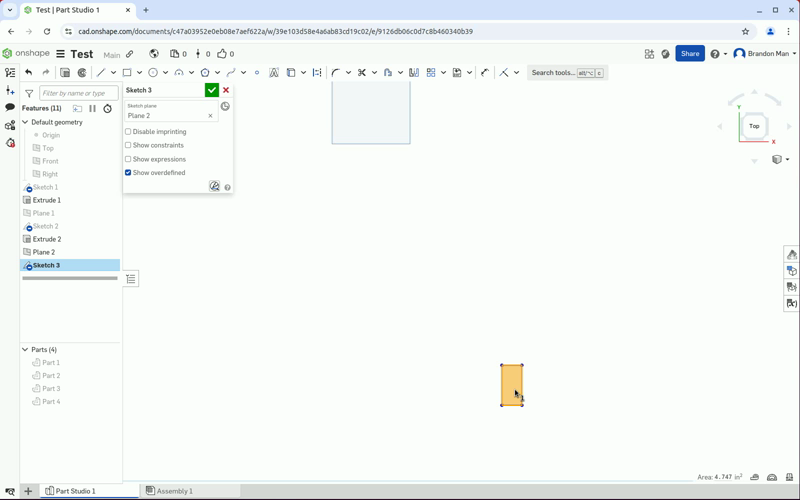
scroll(-6)
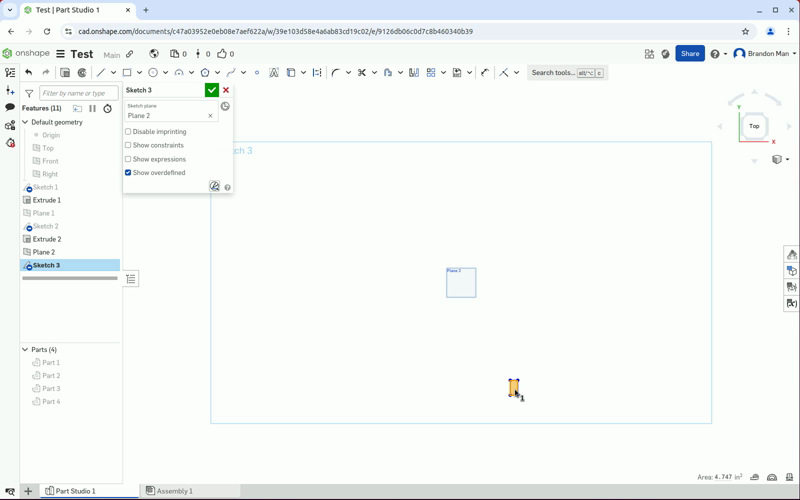
mouse_move(73, 352)
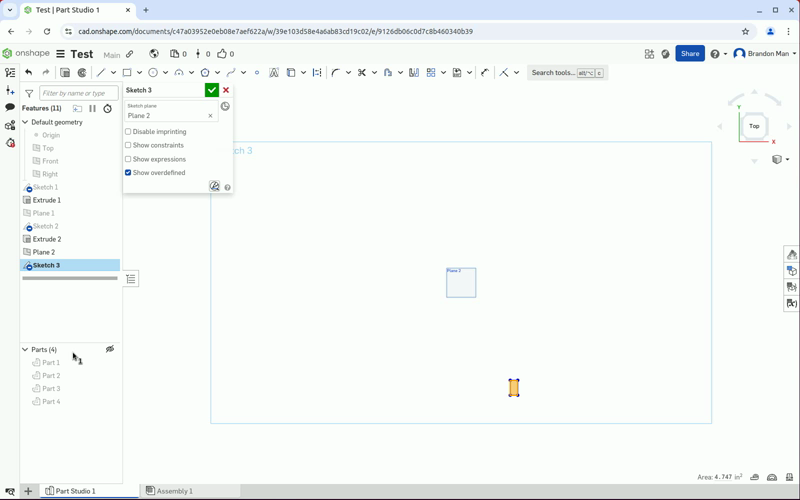
key(shift+y)
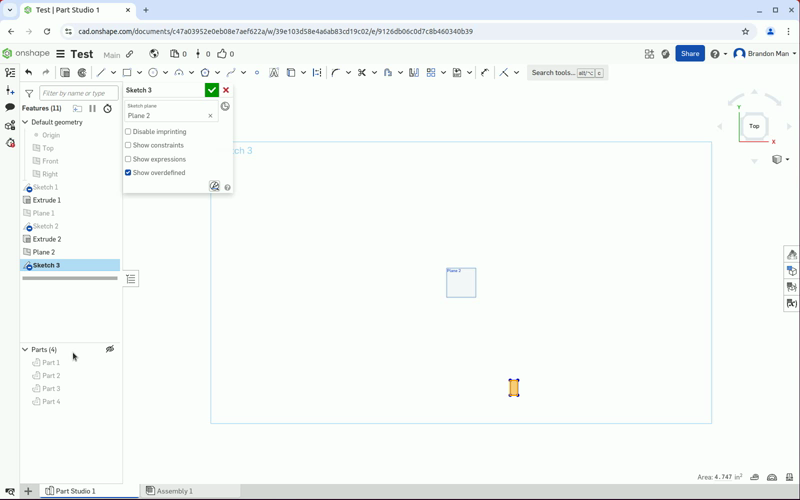
key(shift+e)
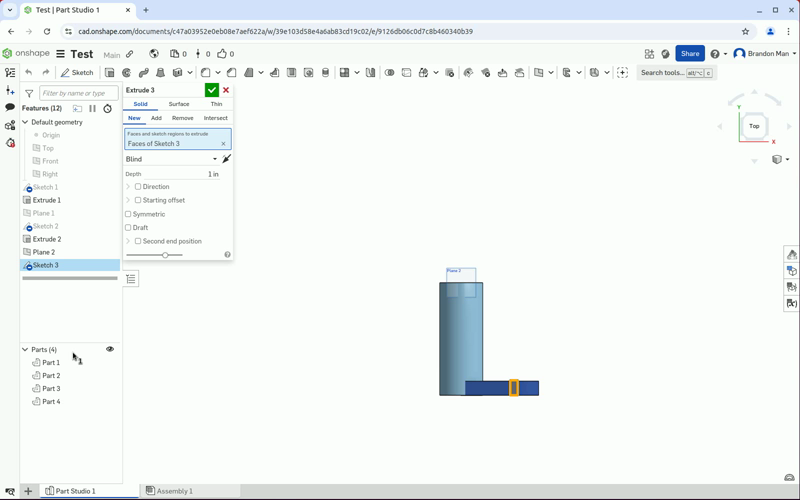
mouse_move(143, 106)
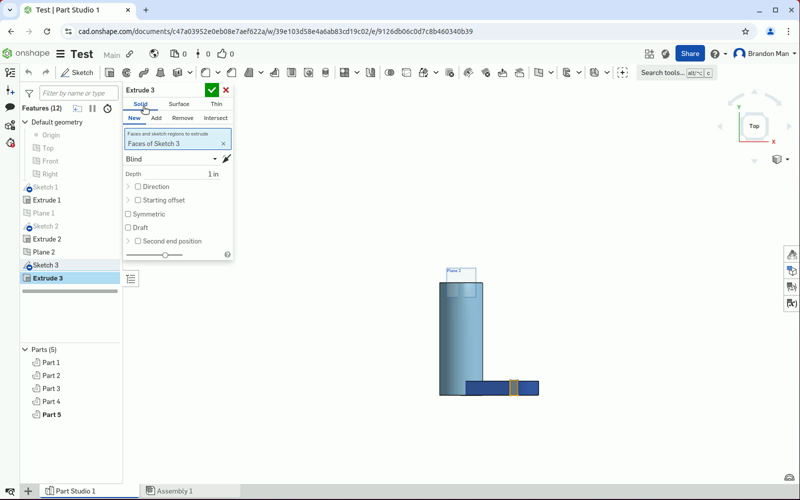
click(143, 106)
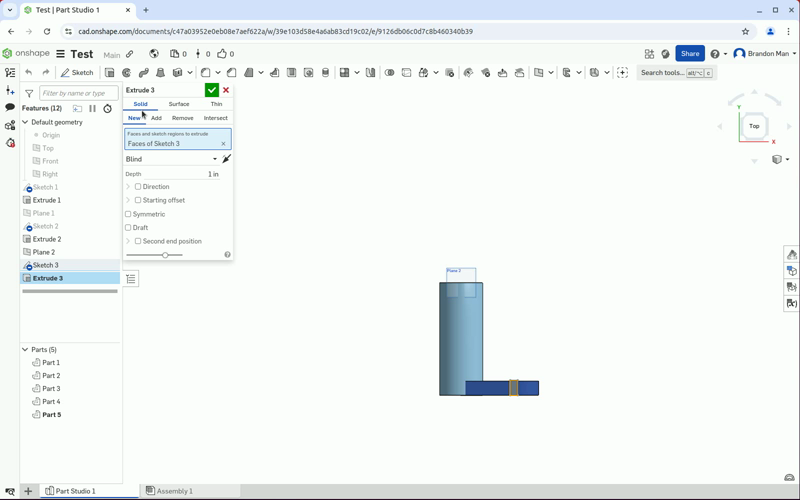
mouse_move(137, 120)
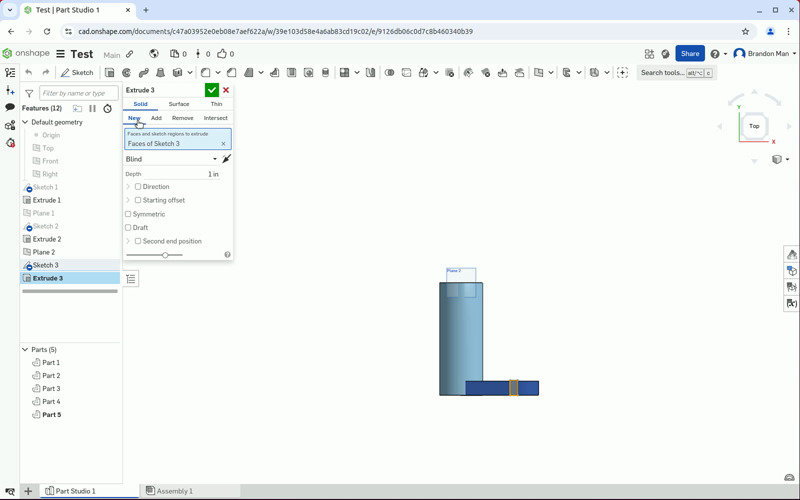
click(137, 120)
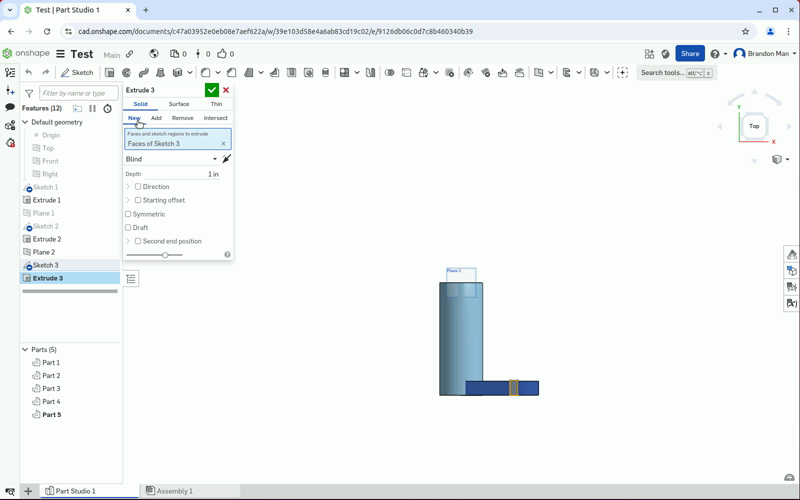
key(tab, 4)
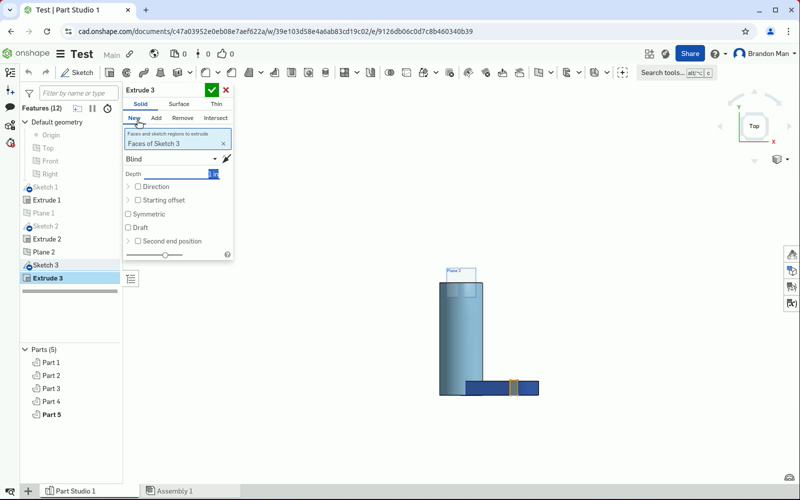
text(0.241)
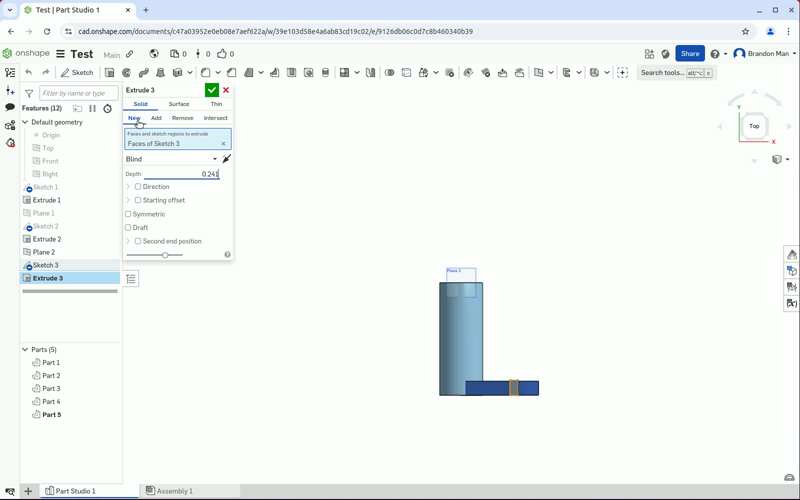
key(enter)
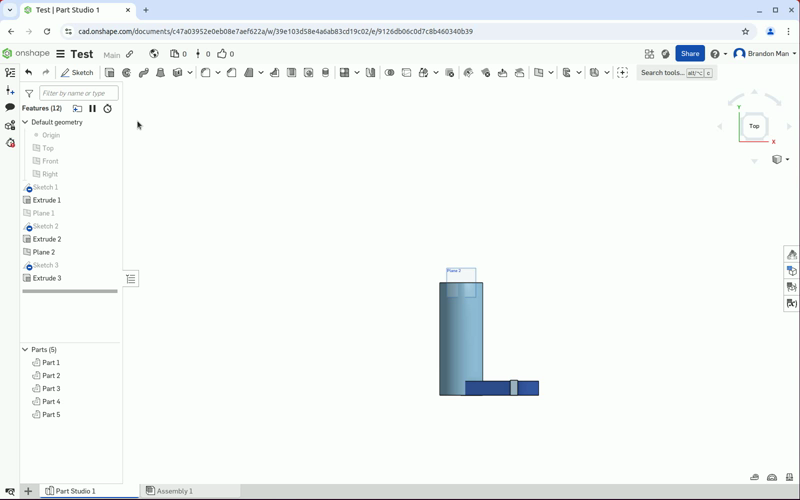
key(shift+h)
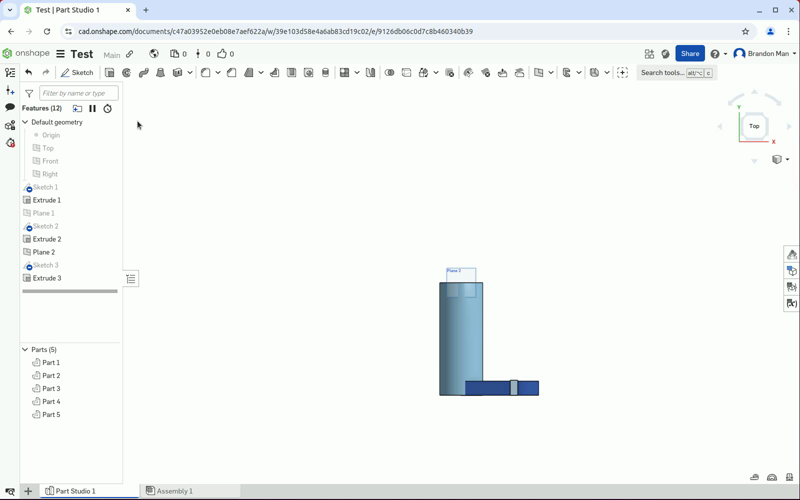
key(shift+h)
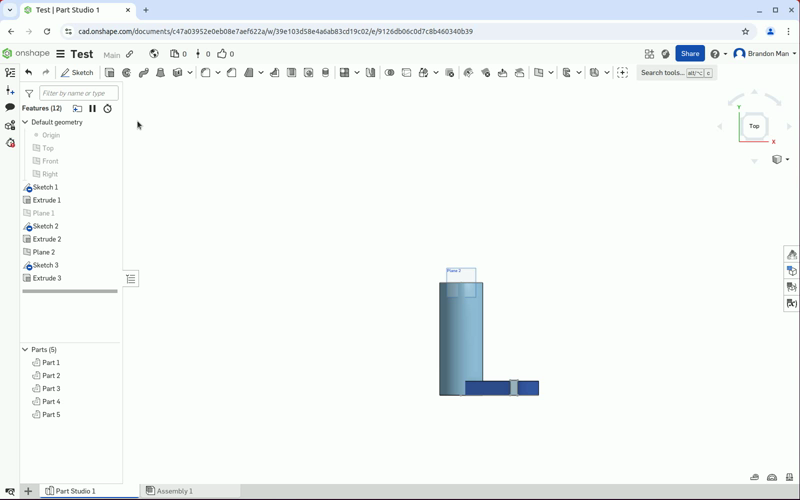
key(shift+7)
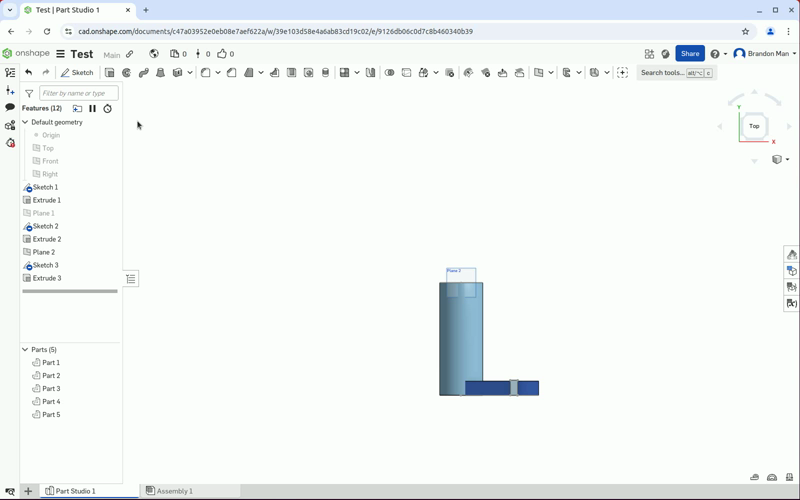
key(up, 3)
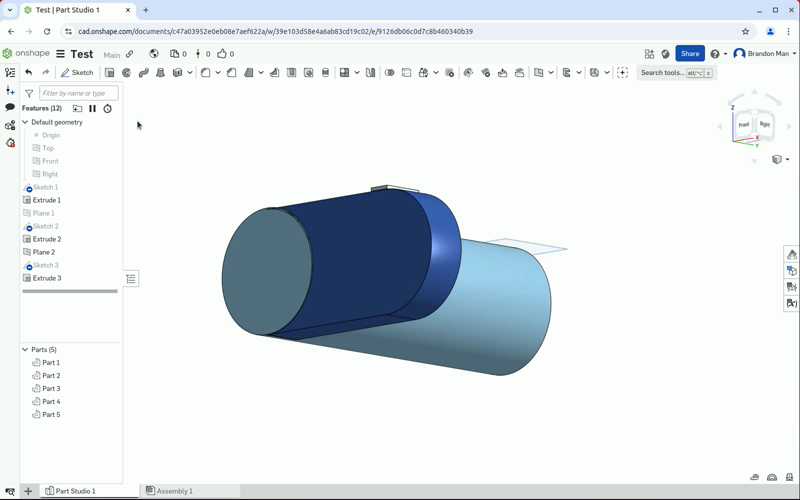
key(left, 3)
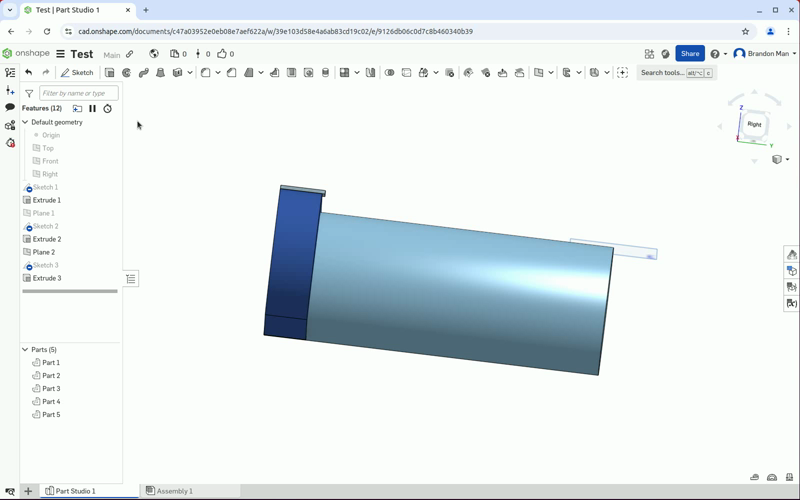
key(right, 3)
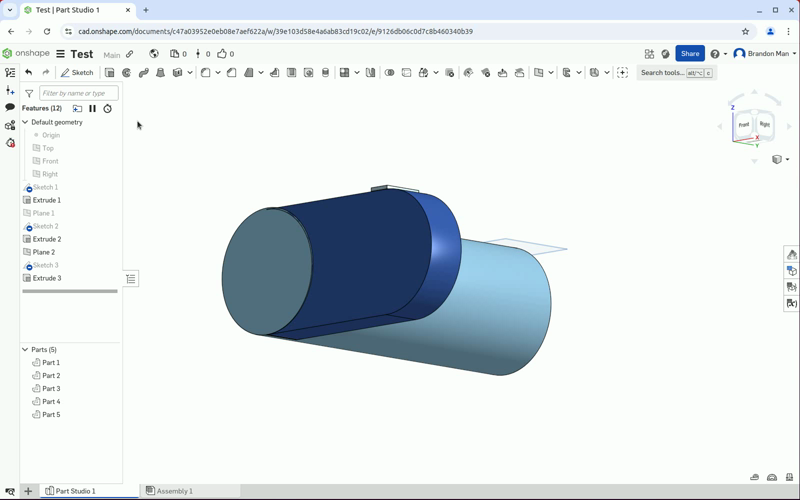
key(down, 3)
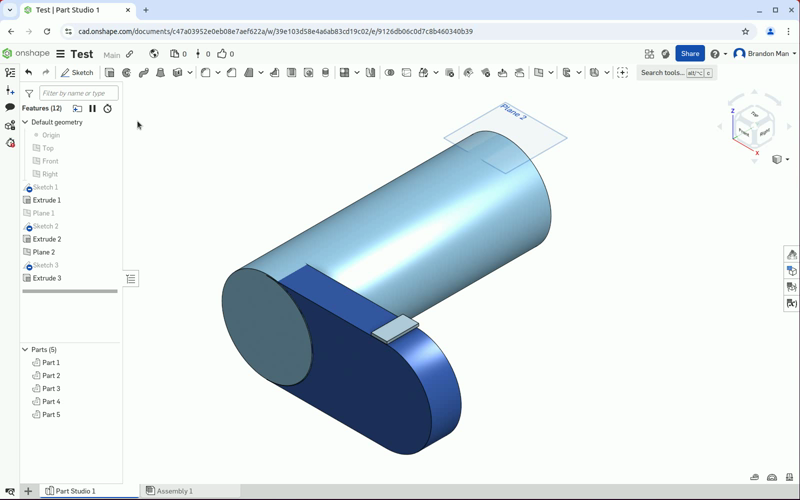
mouse_move(73, 189)
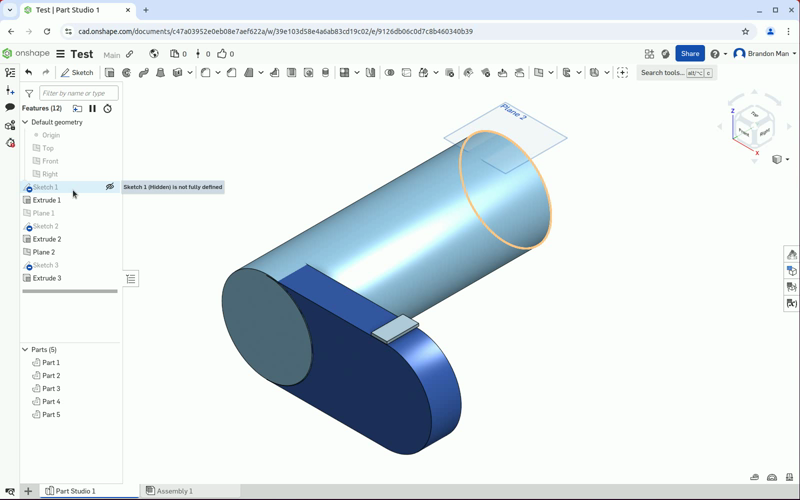
click(73, 189)